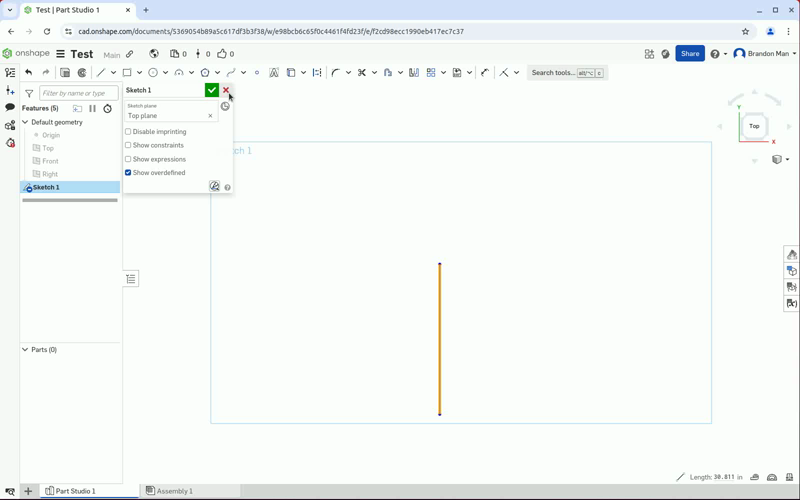
key(shift+h)
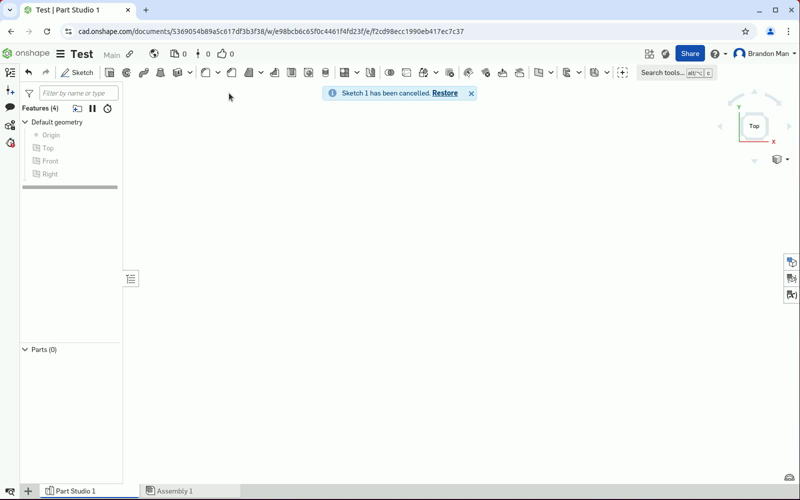
mouse_move(73, 352)
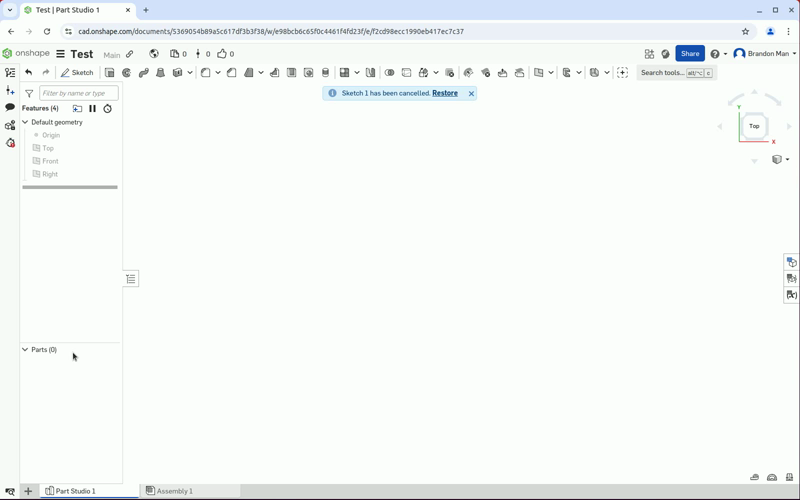
key(y)
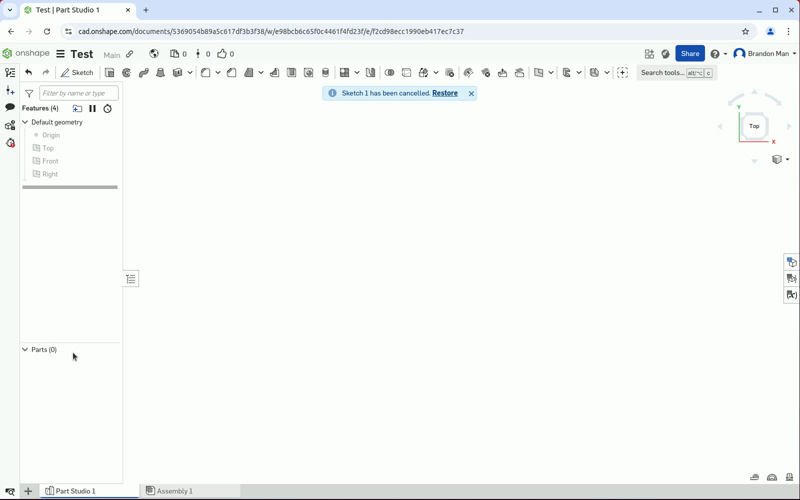
key(shift+p)
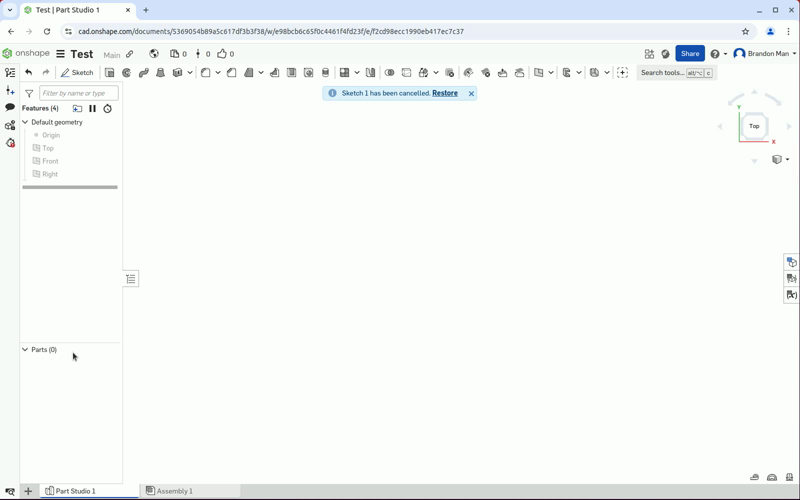
key(space)
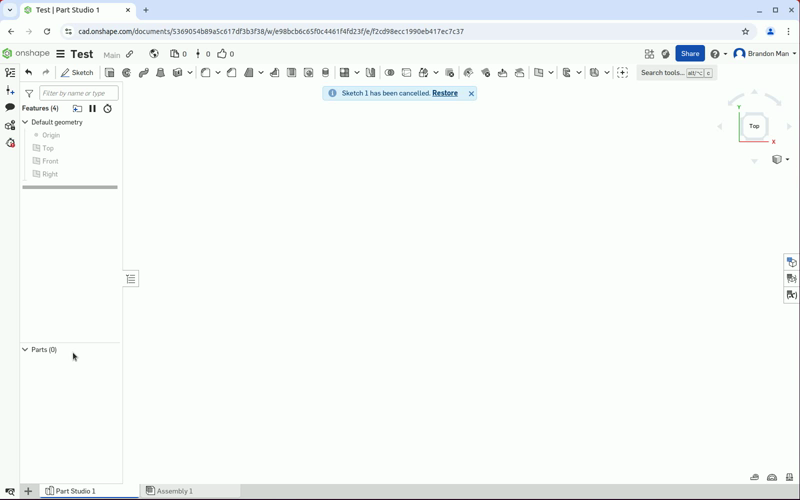
key_down(shift)
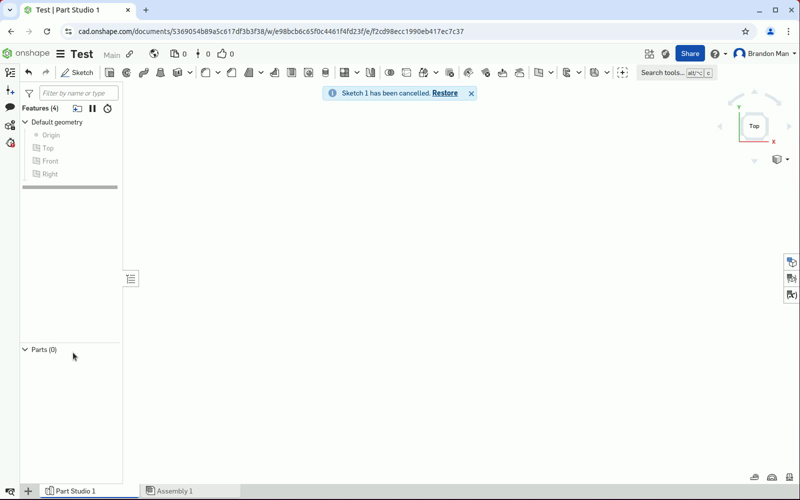
key(up)
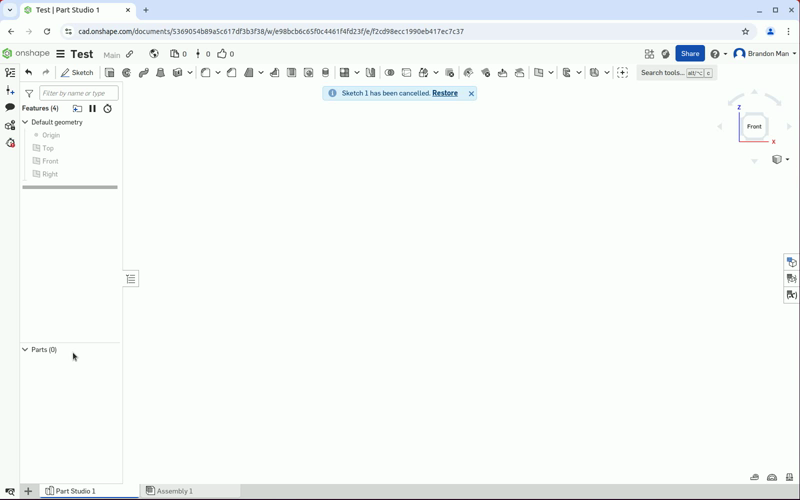
key_up(shift)
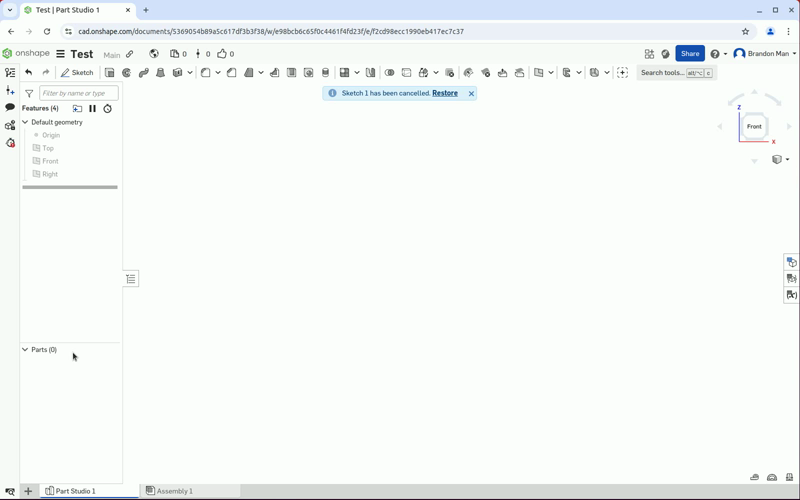
mouse_move(73, 352)
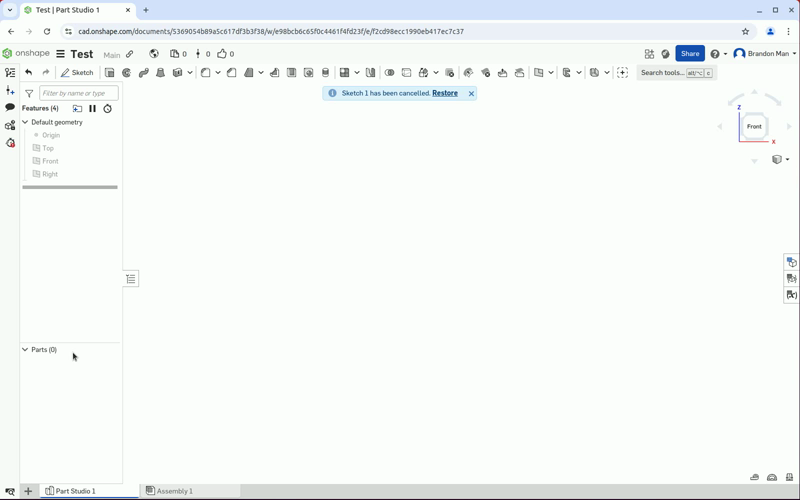
key(shift+y)
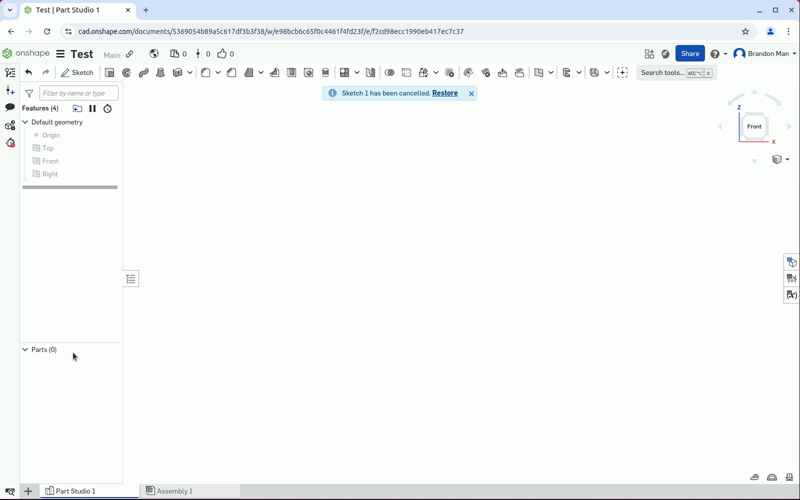
key(shift+s)
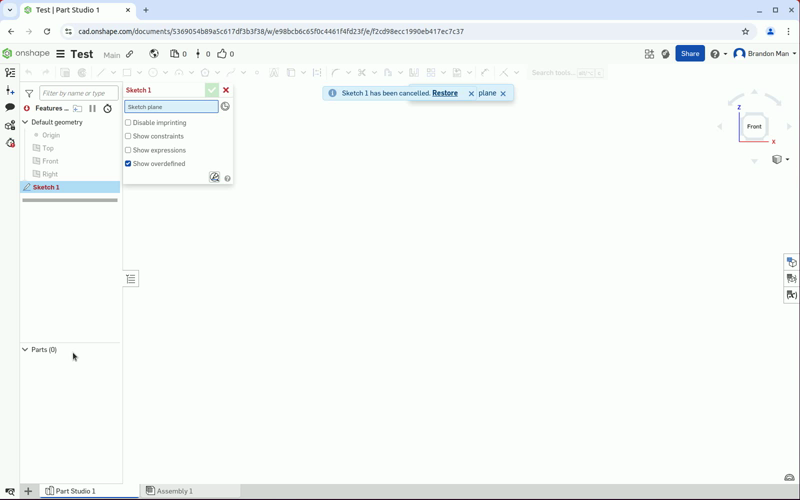
mouse_move(73, 163)
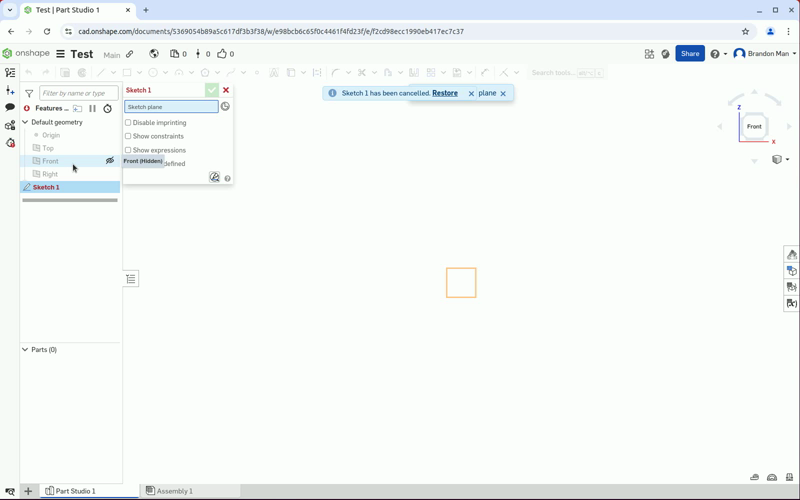
click(73, 163)
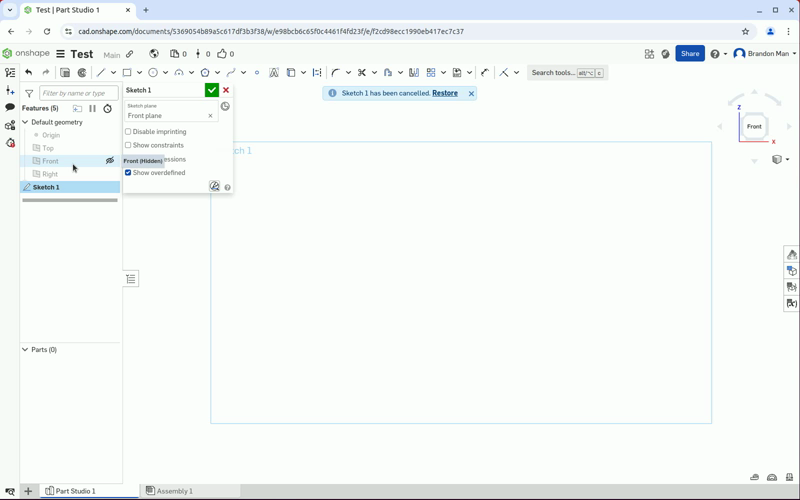
mouse_move(73, 352)
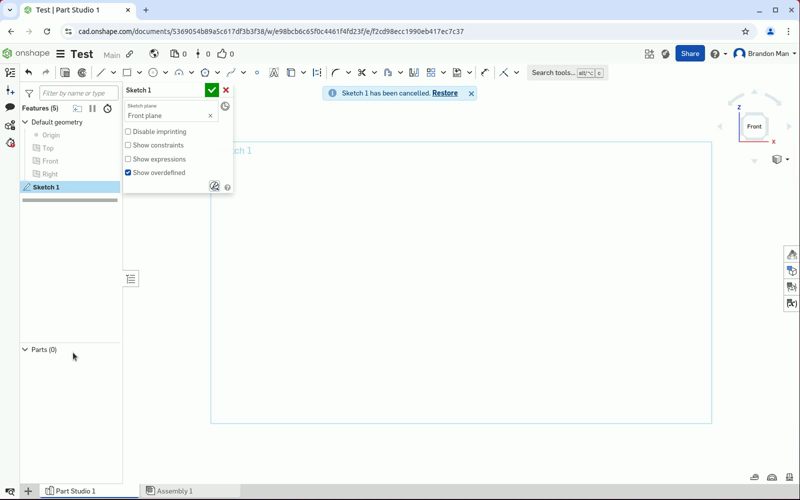
key(y)
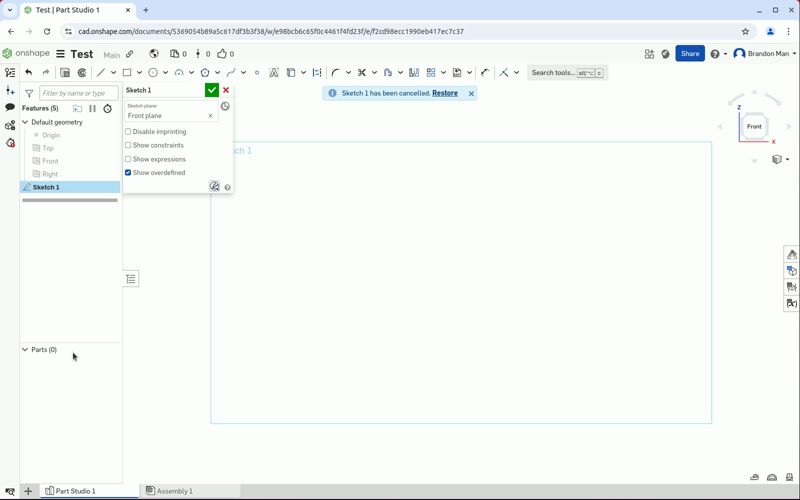
key(l)
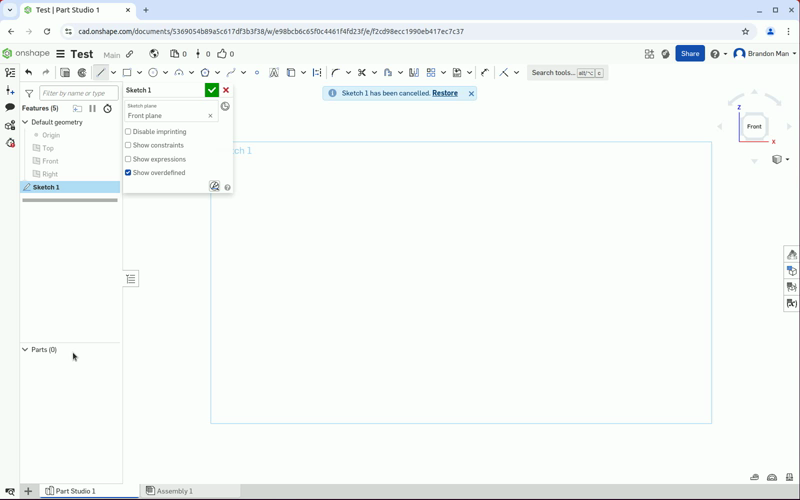
key_down(shift)
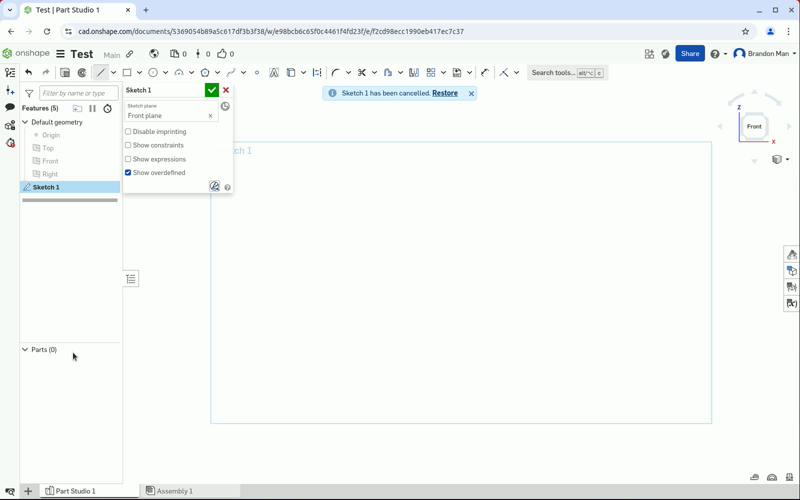
mouse_move(426, 309)
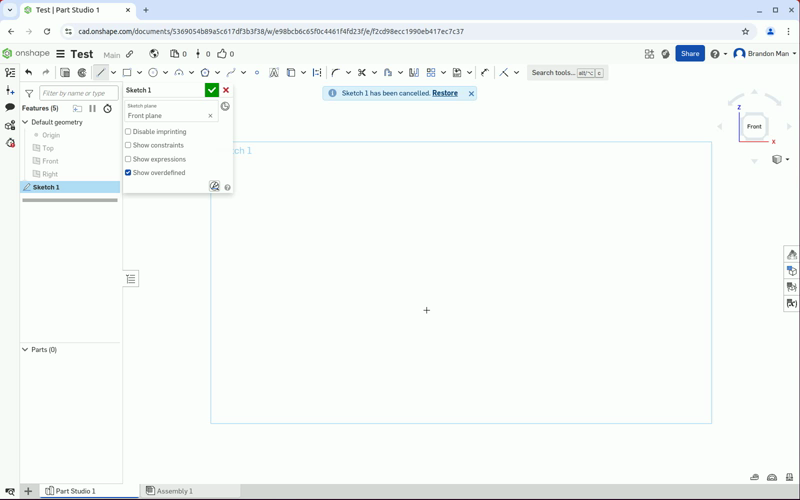
click(426, 309)
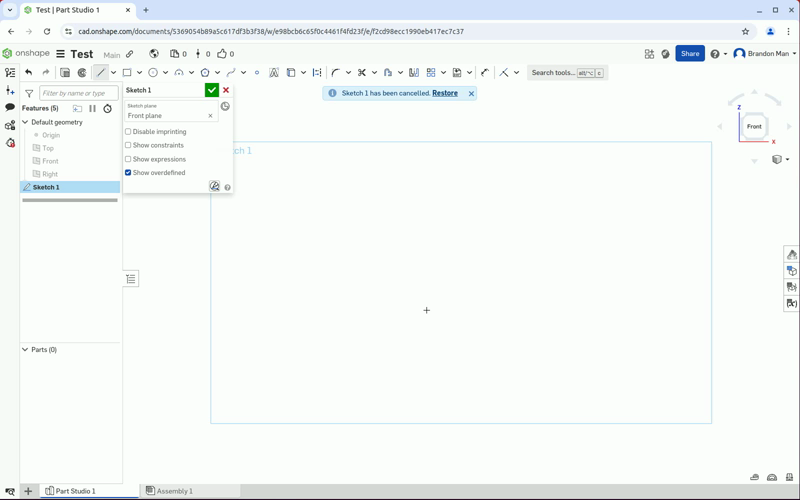
key_up(shift)
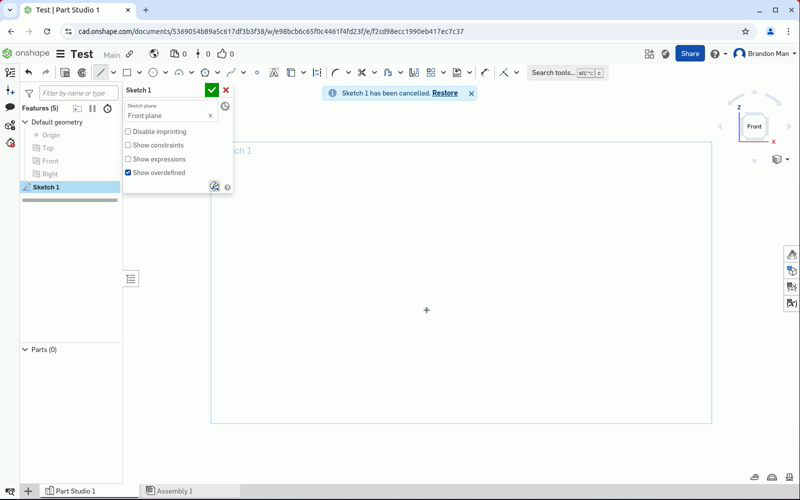
key_down(shift)
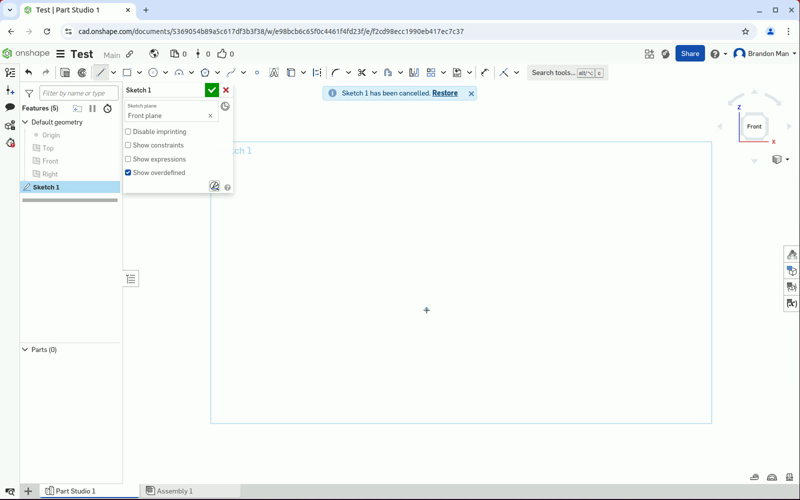
mouse_move(456, 309)
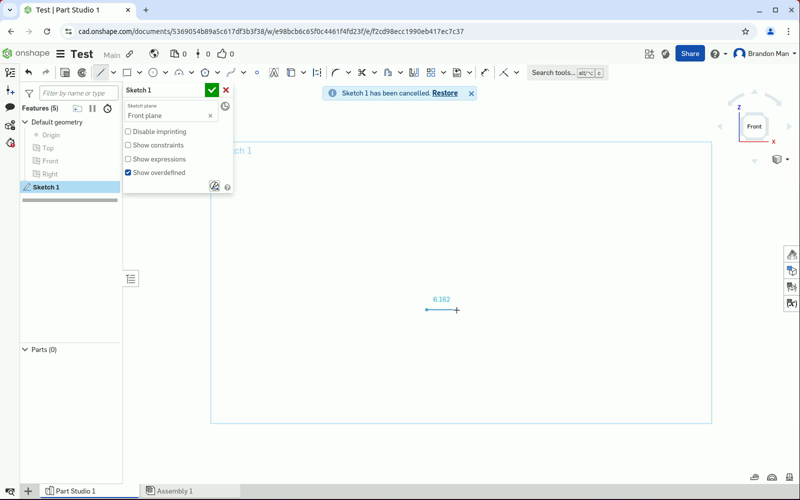
mouse_move(483, 309)
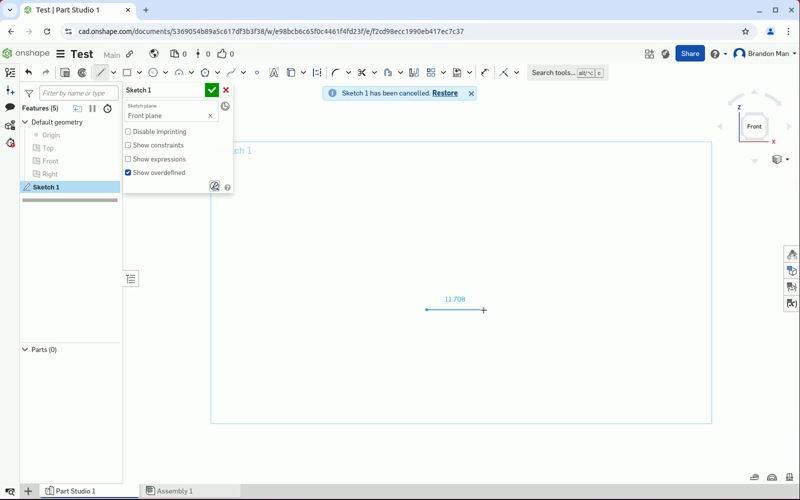
click(483, 309)
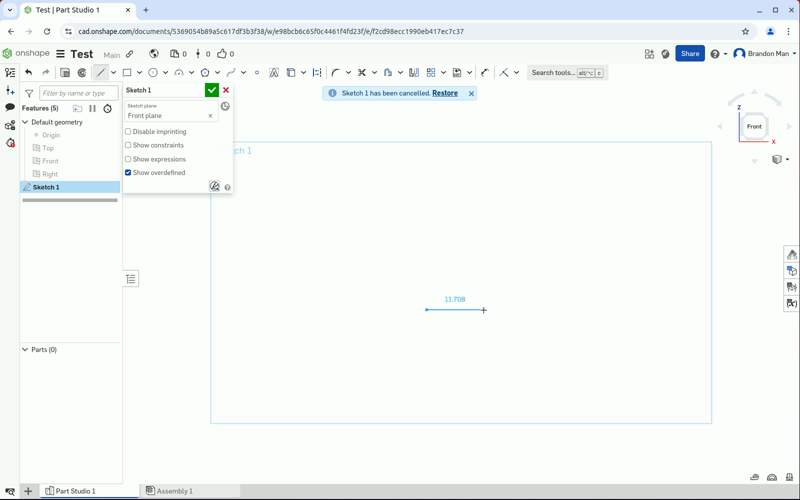
key_up(shift)
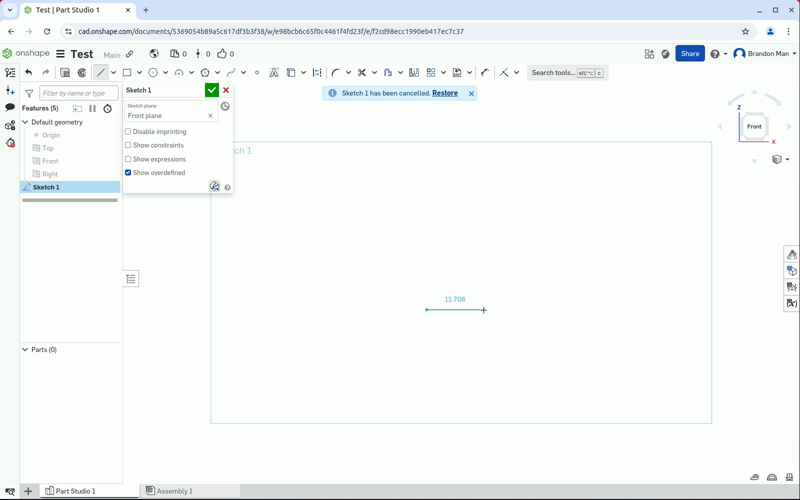
key_down(shift)
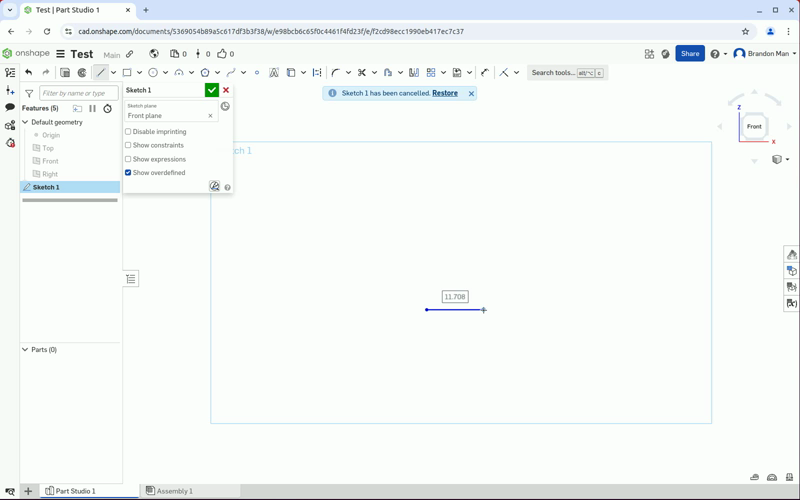
mouse_move(513, 309)
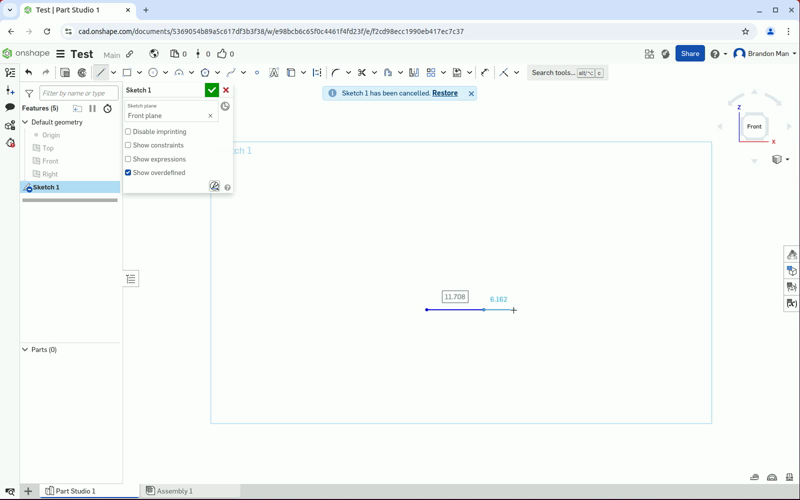
mouse_move(483, 253)
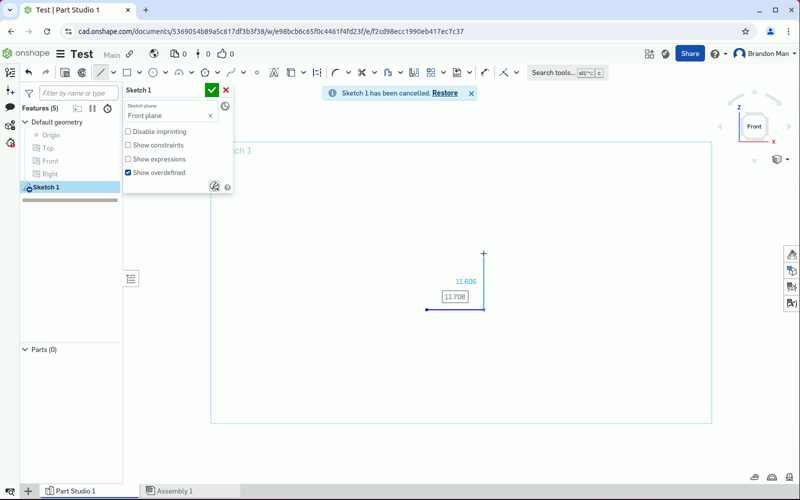
click(483, 253)
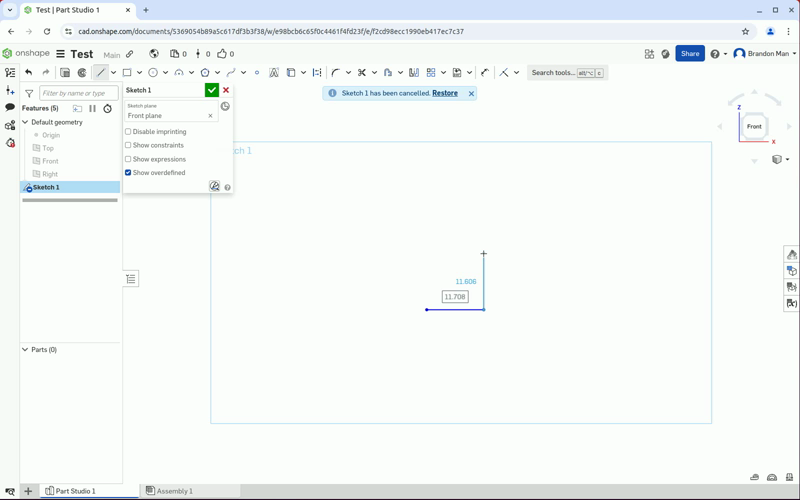
key_up(shift)
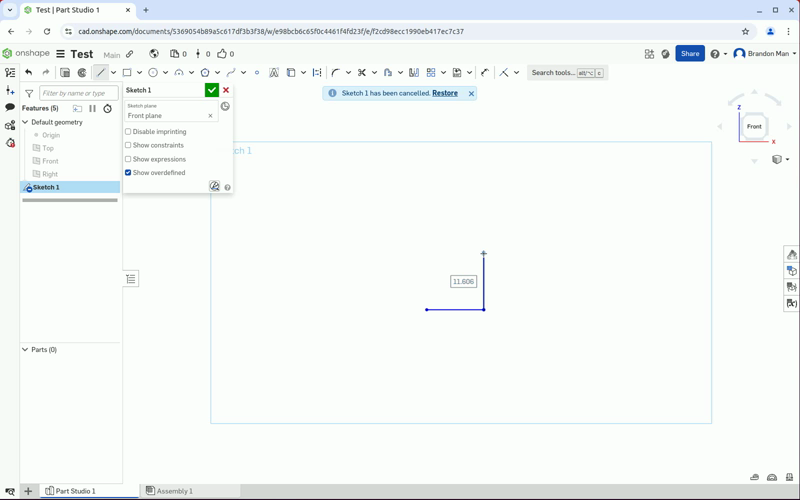
key_down(shift)
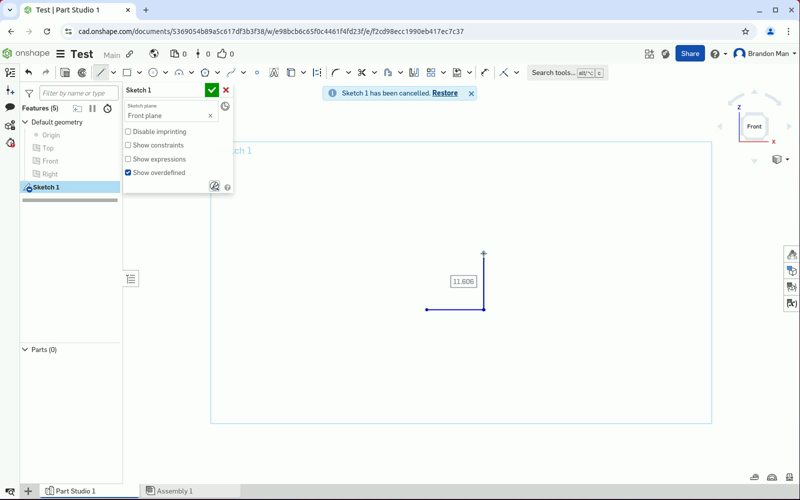
mouse_move(513, 253)
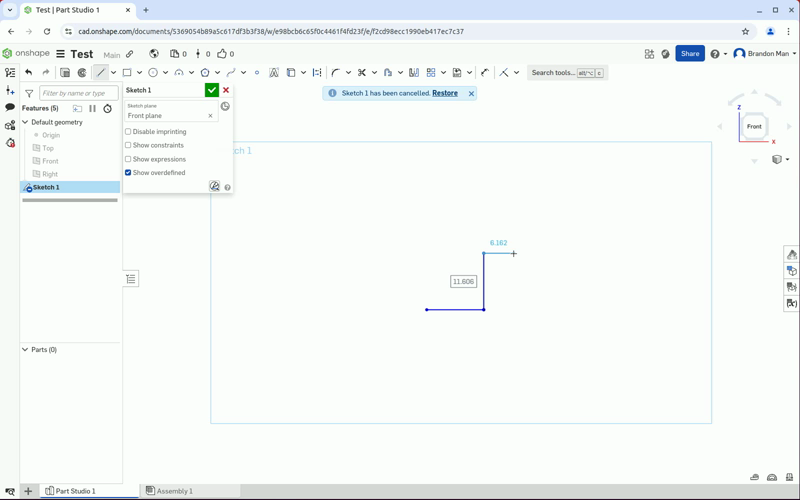
mouse_move(426, 253)
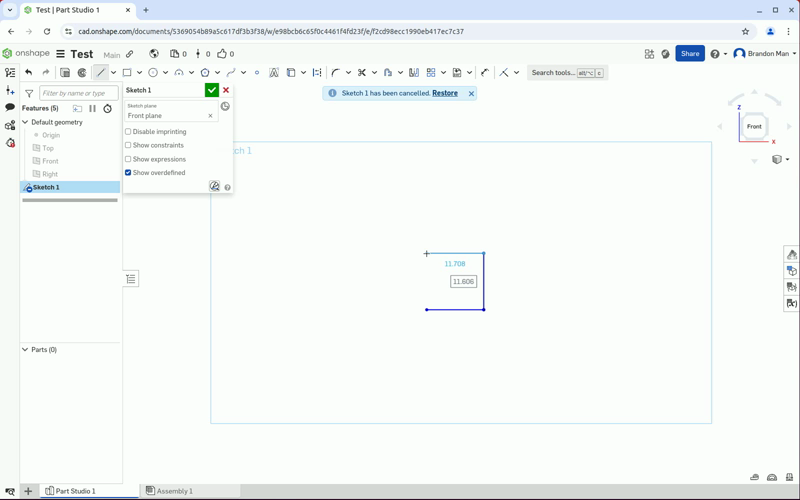
click(426, 253)
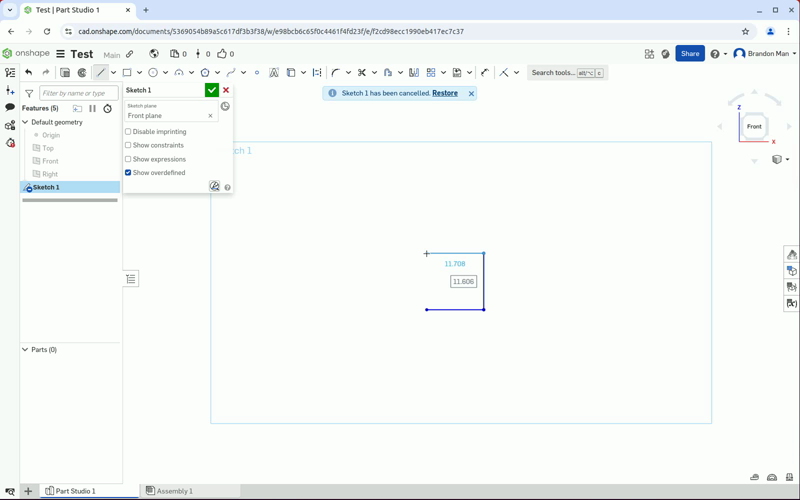
key_up(shift)
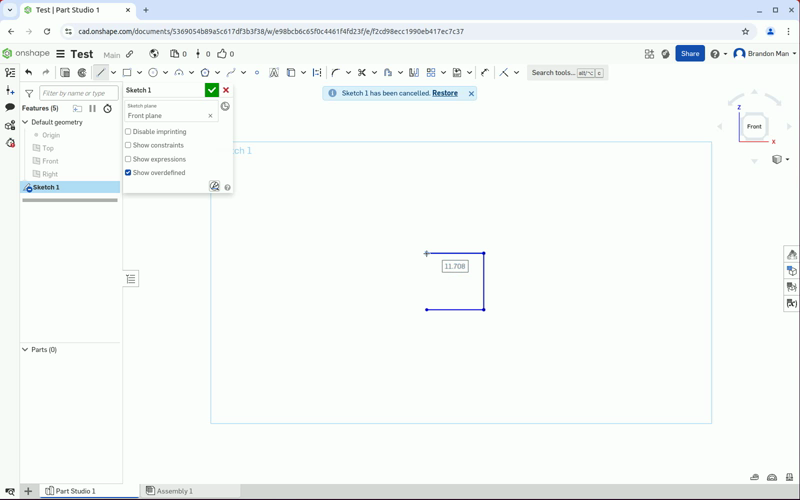
mouse_move(456, 253)
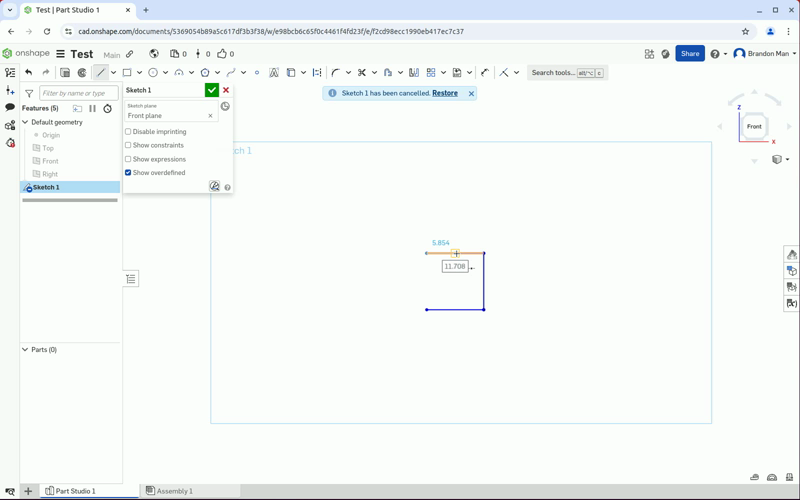
key_down(shift)
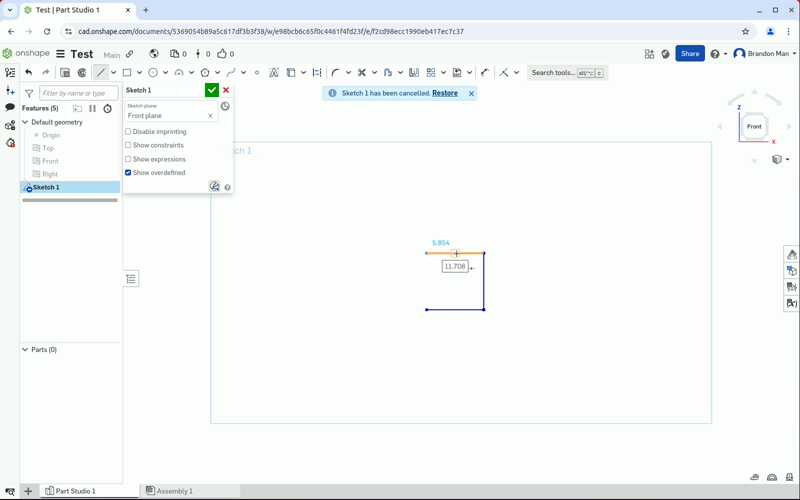
mouse_move(426, 309)
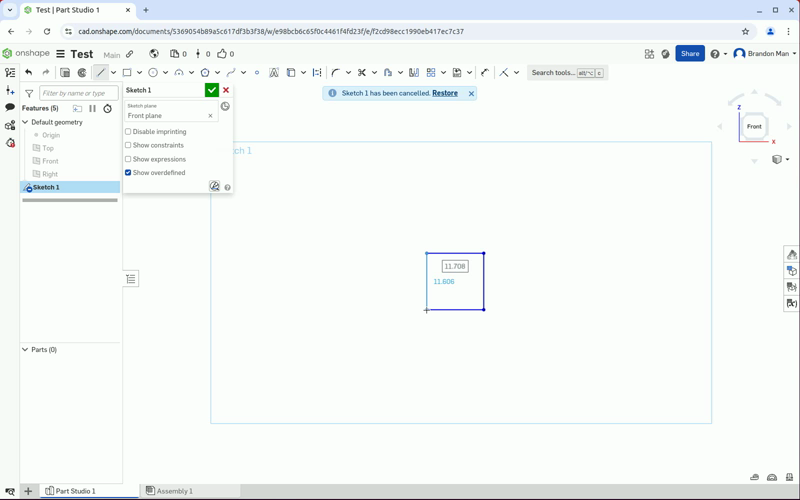
key_up(shift)
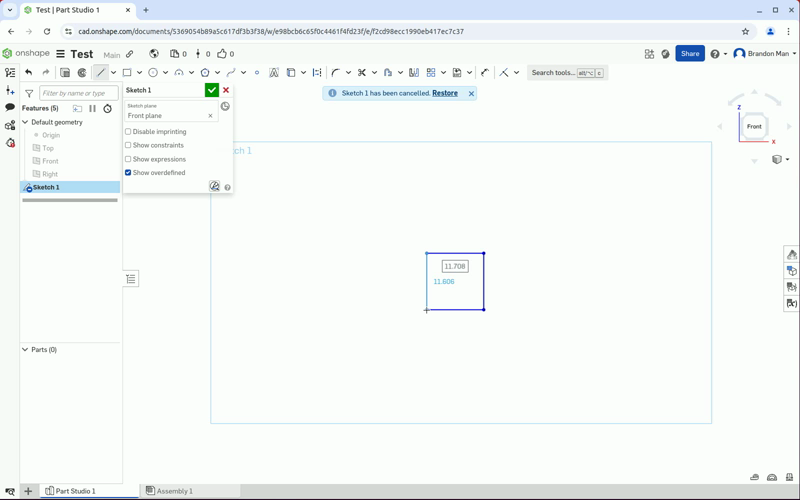
click(426, 309)
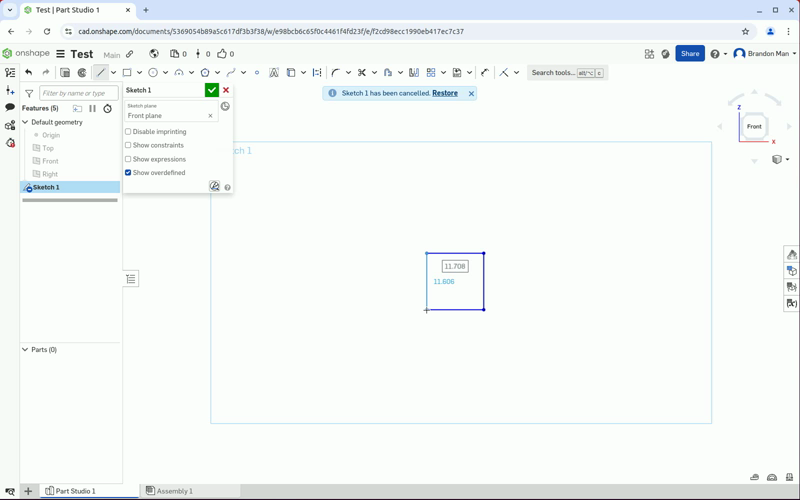
key(esc)
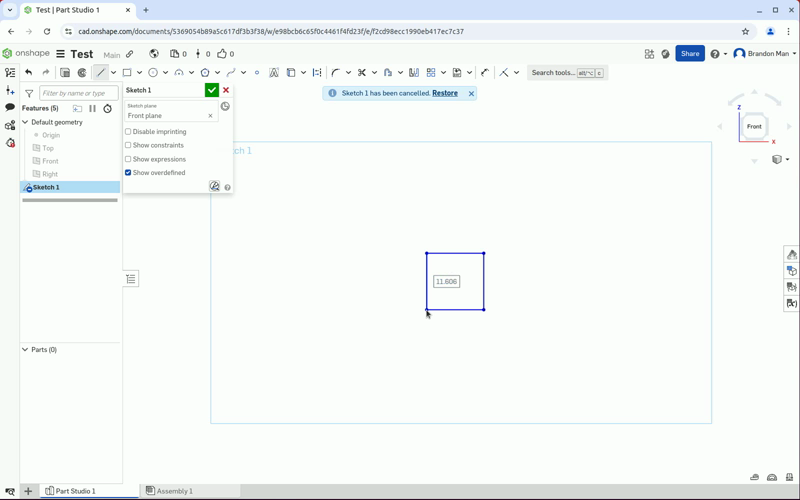
mouse_move(457, 290)
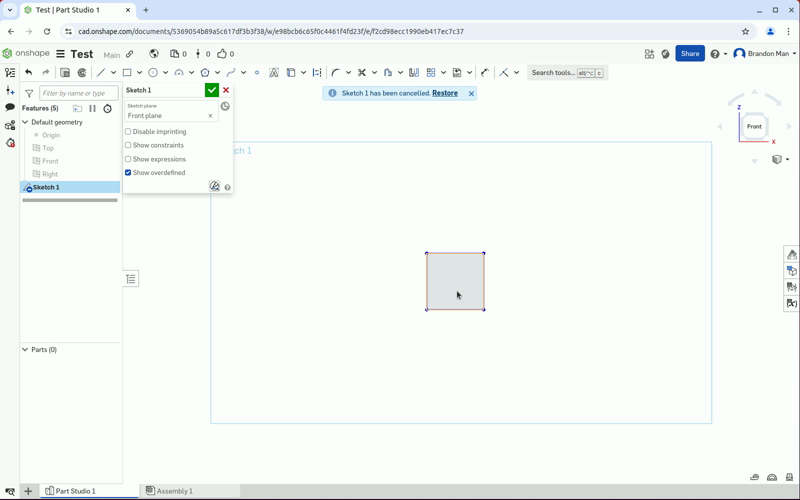
click(457, 290)
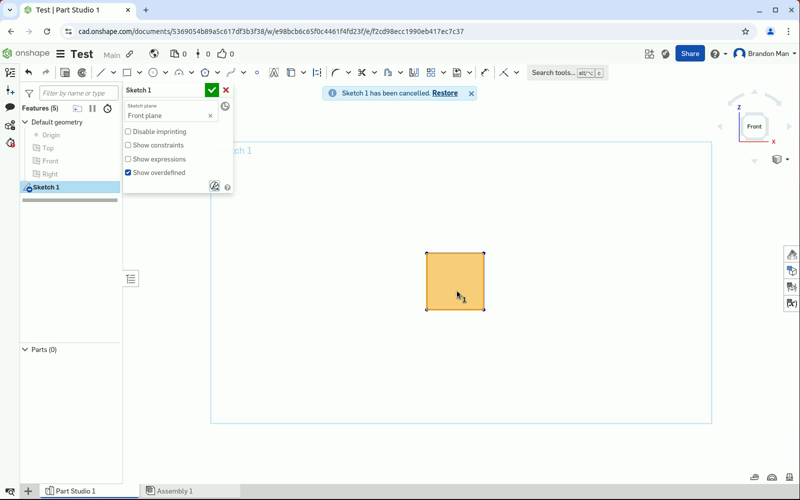
mouse_move(73, 352)
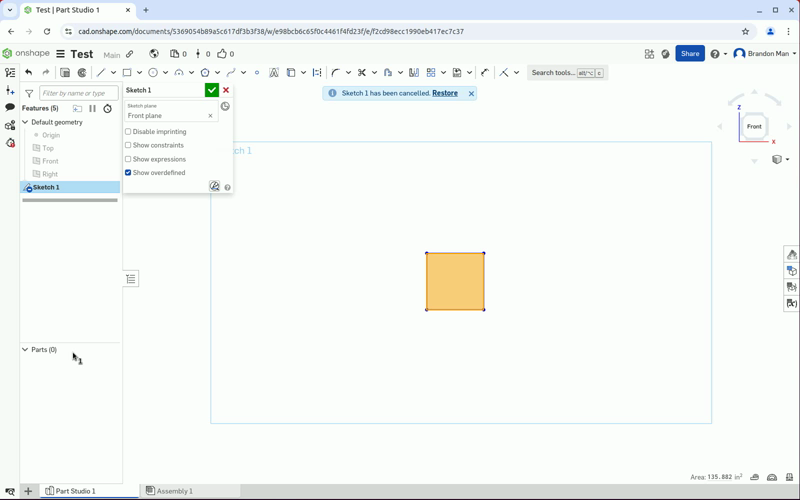
key(shift+y)
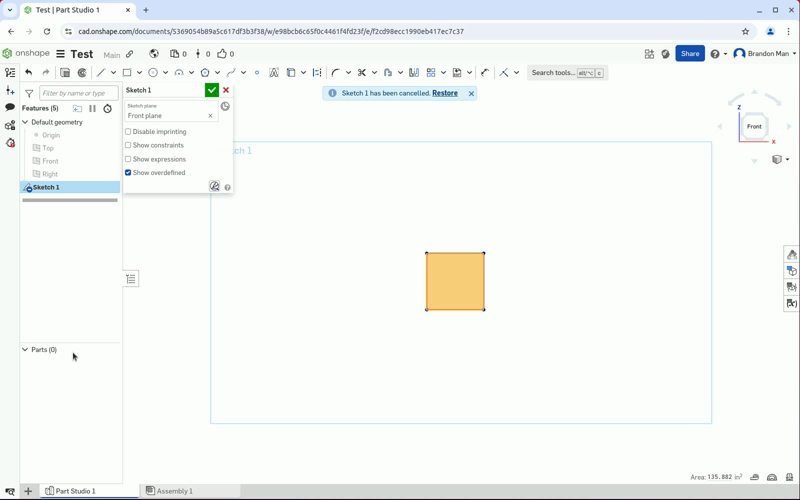
key(shift+e)
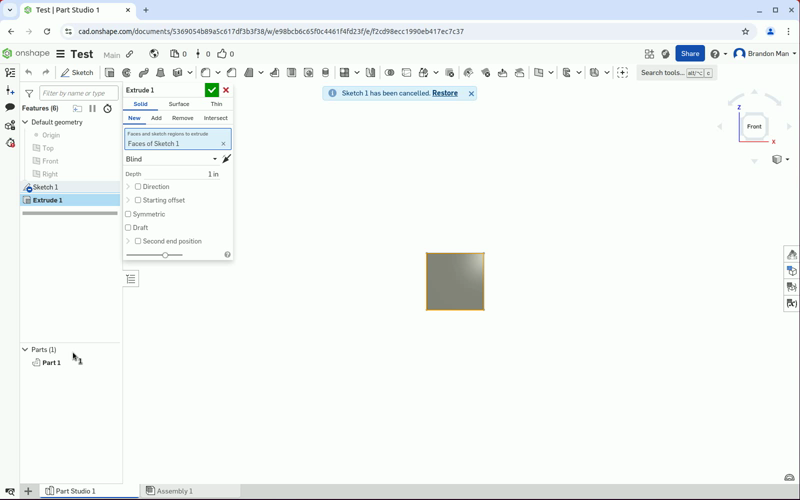
mouse_move(143, 106)
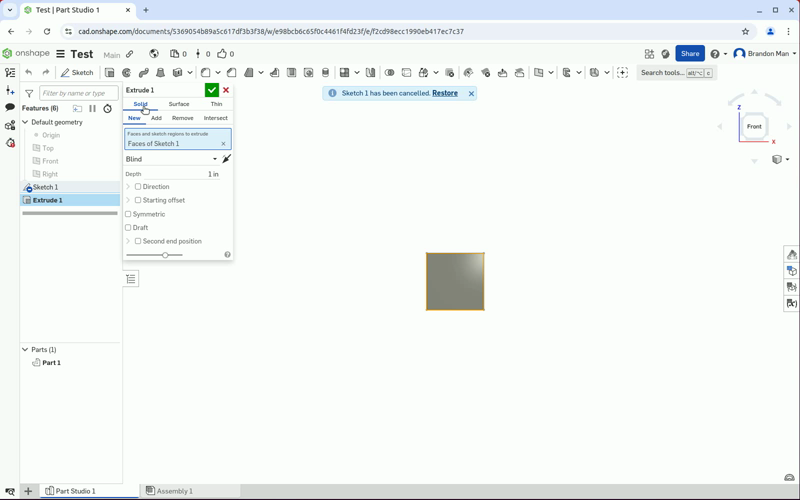
click(143, 106)
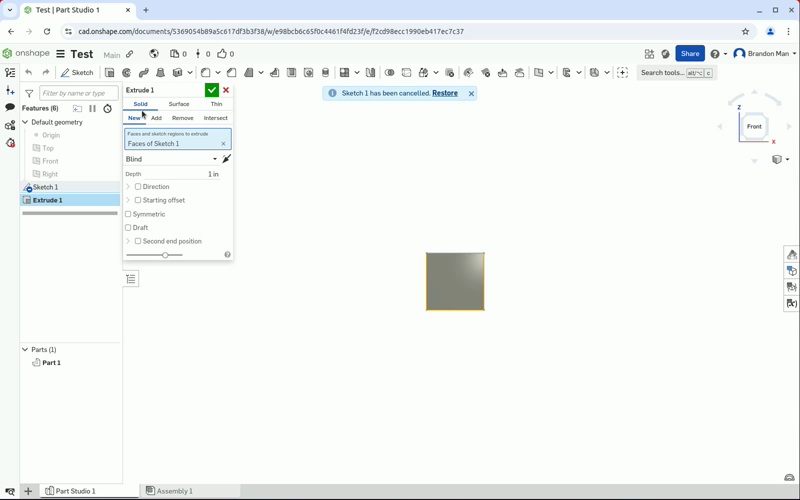
mouse_move(137, 120)
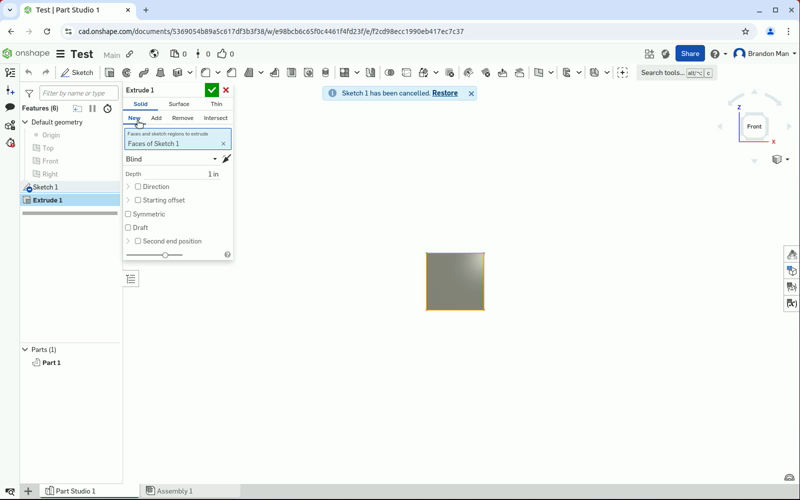
click(137, 120)
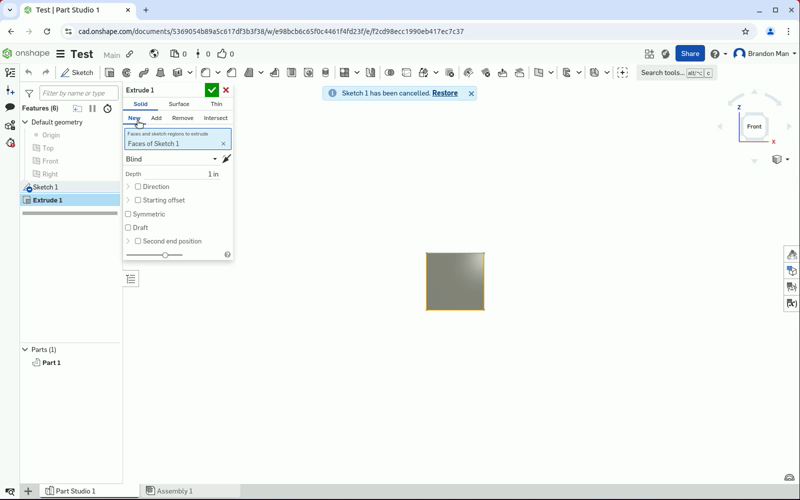
key(tab, 4)
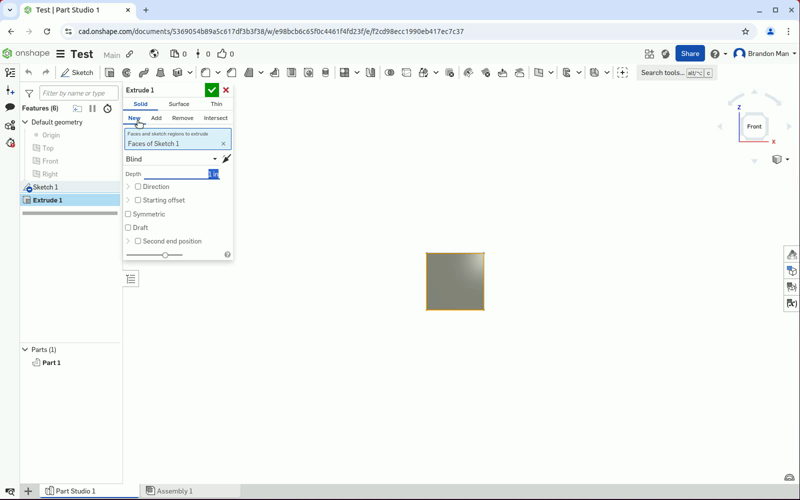
text(23.108)
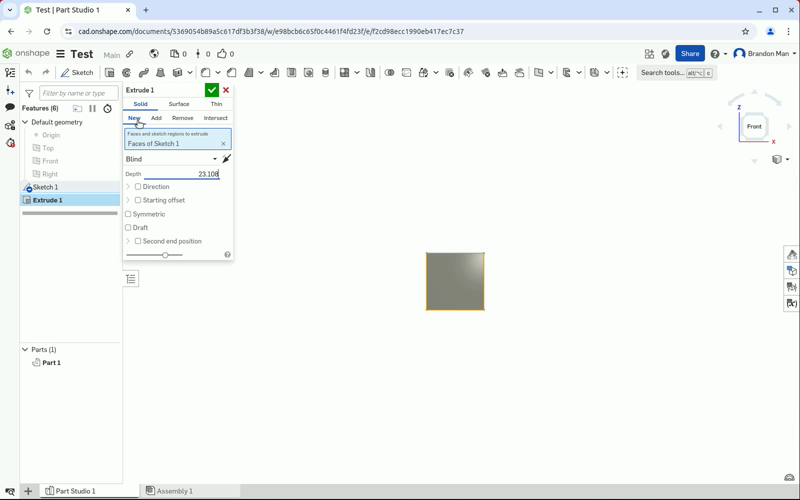
key(enter)
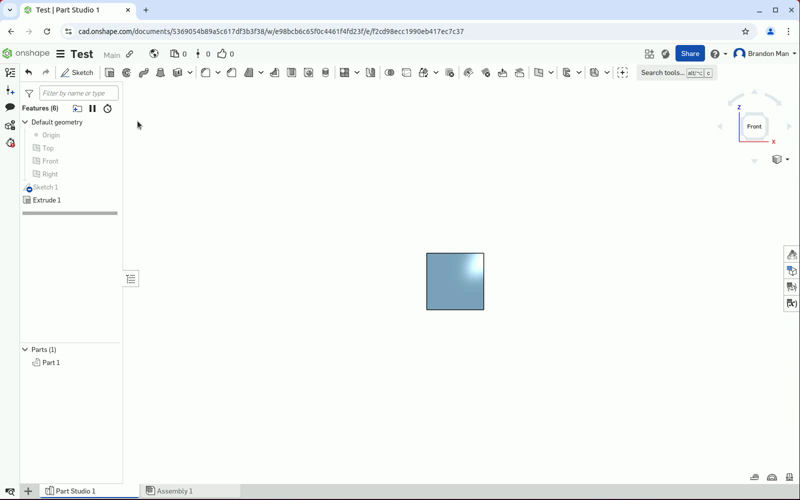
key(shift+h)
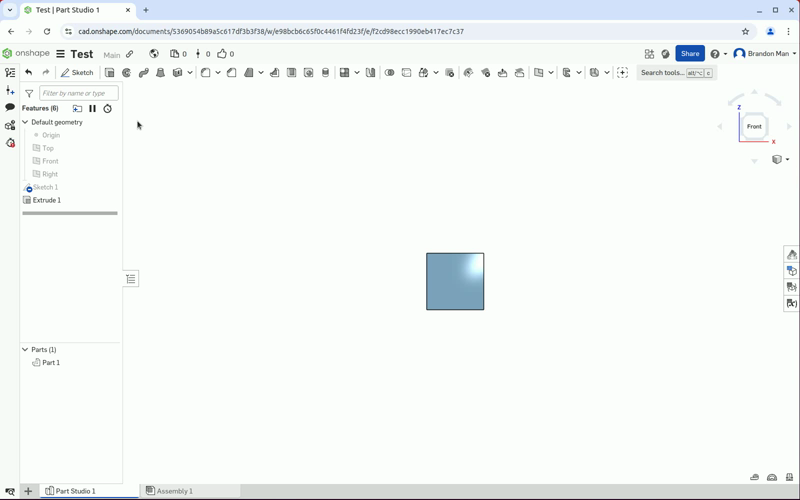
key(shift+h)
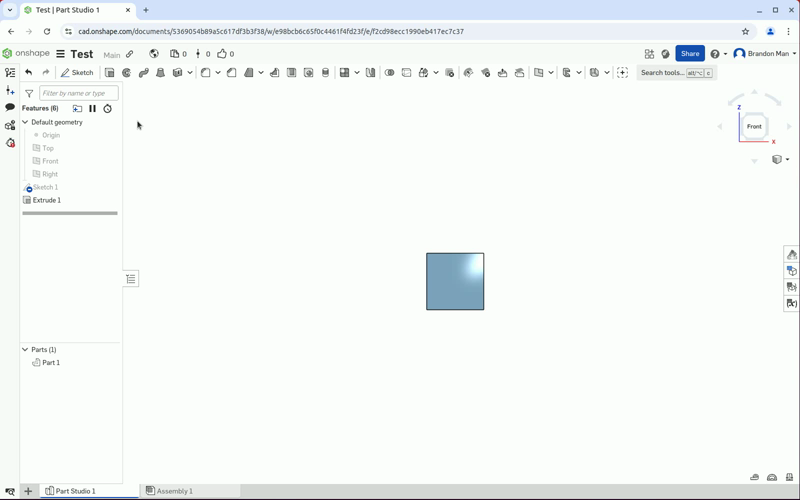
mouse_move(73, 189)
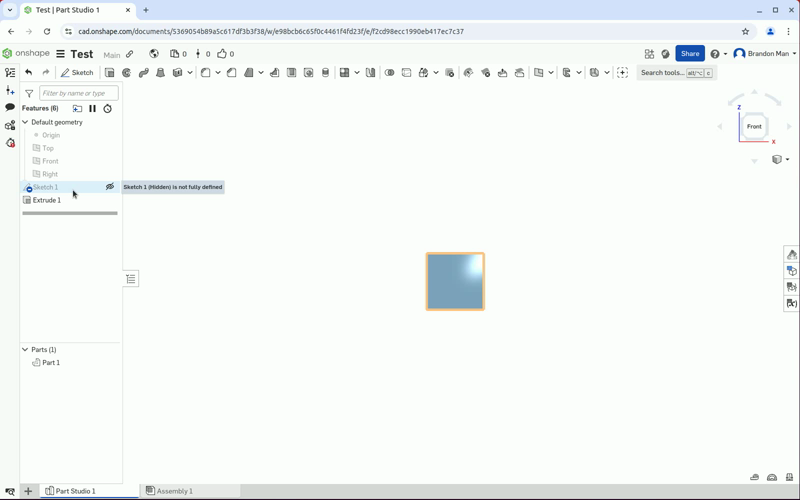
click(73, 189)
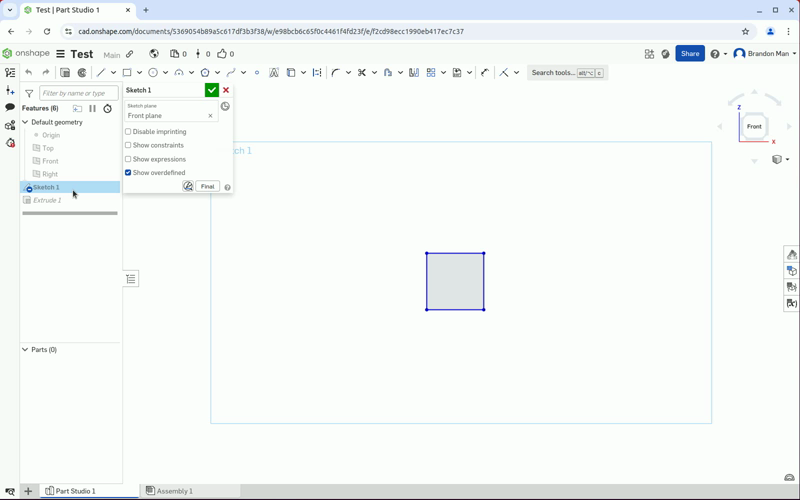
mouse_move(229, 92)
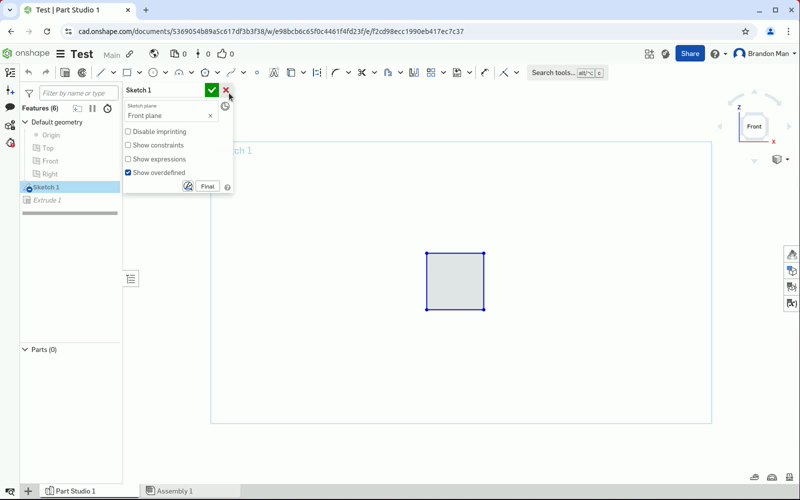
click(229, 92)
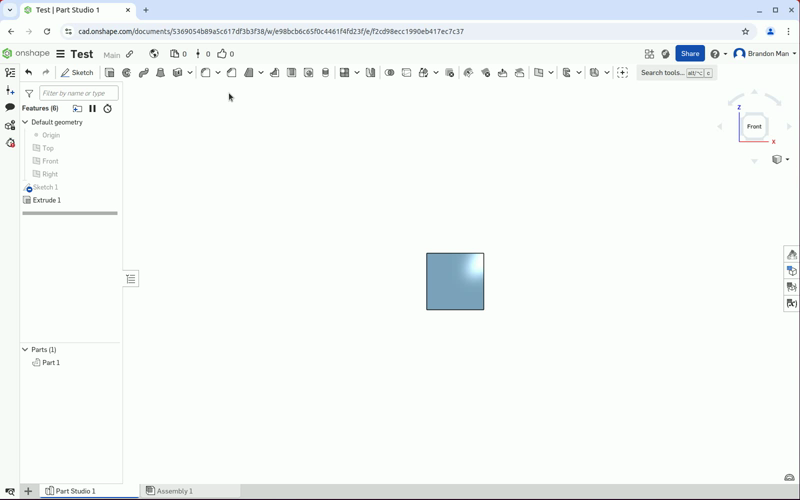
mouse_move(73, 352)
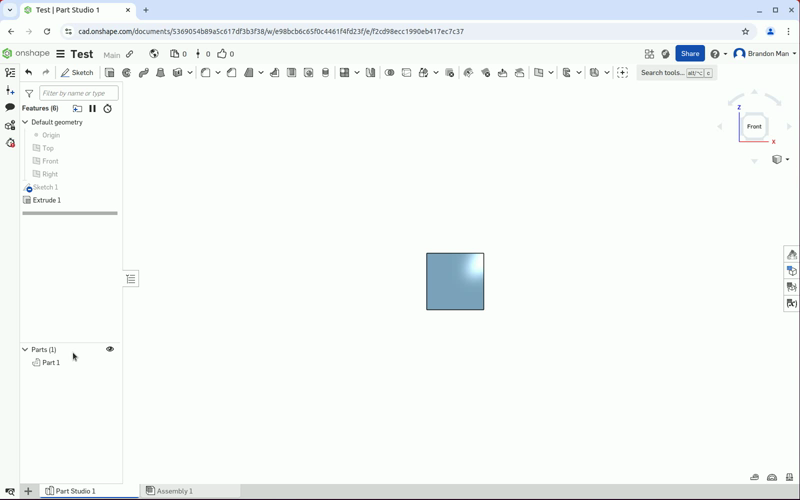
key(y)
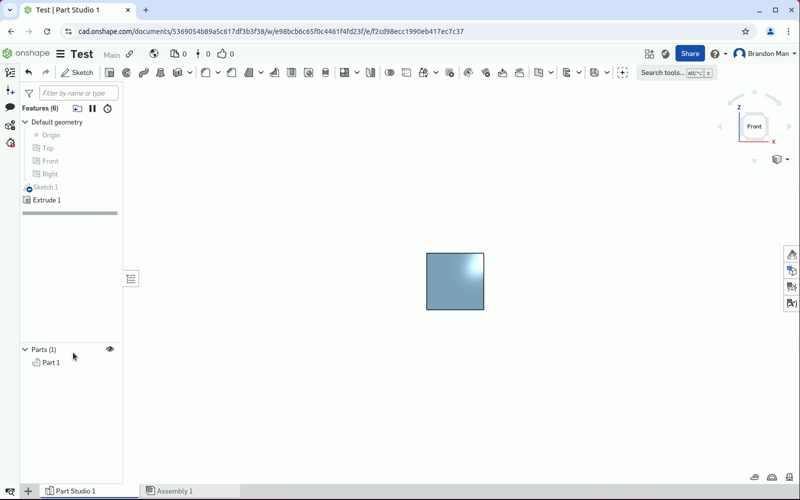
key(shift+p)
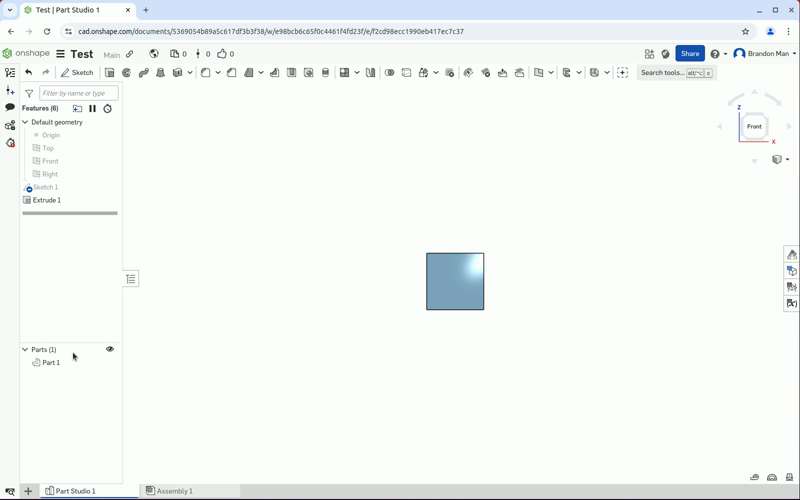
key(space)
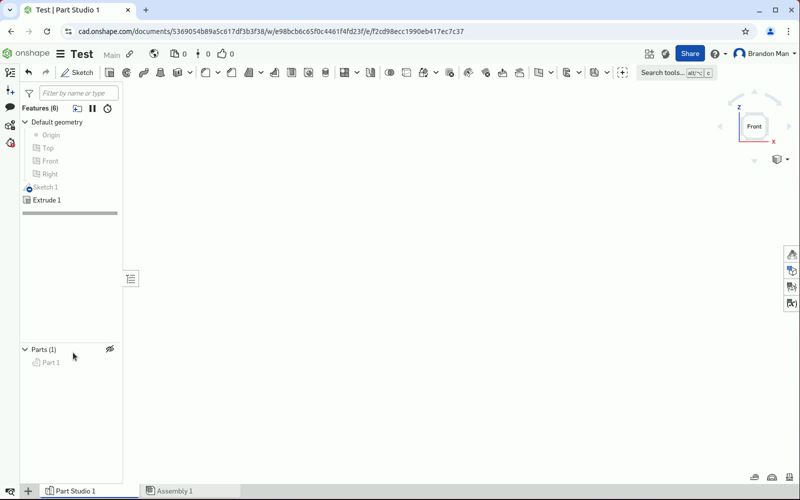
key_down(shift)
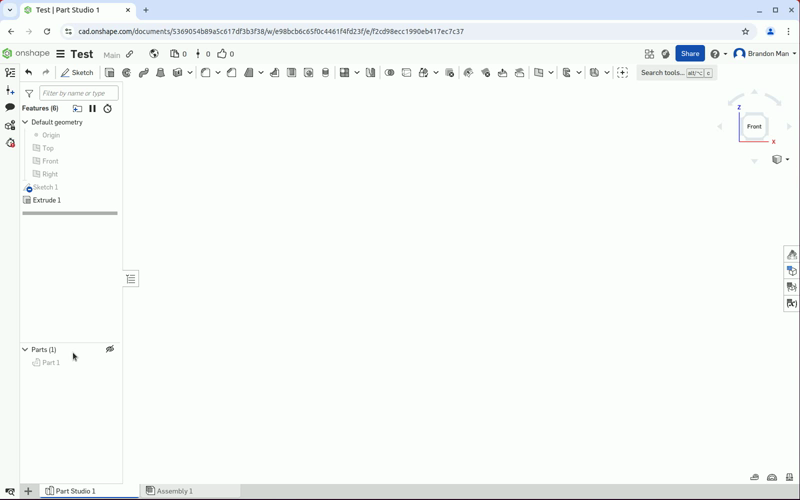
key(left)
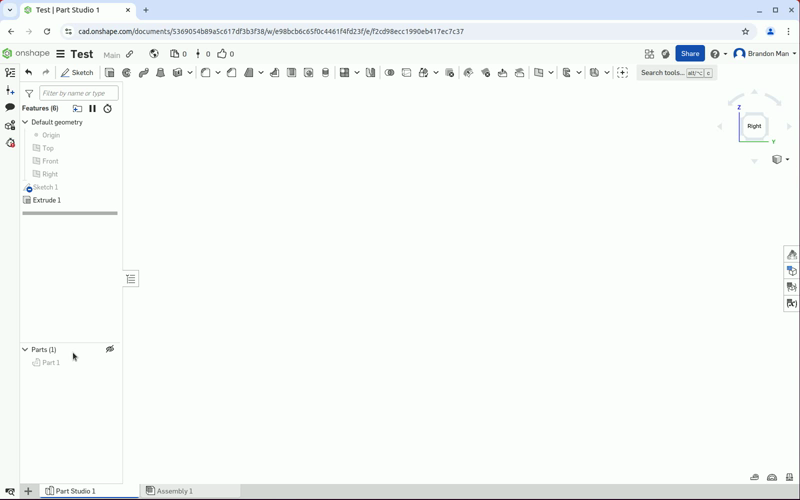
key_up(shift)
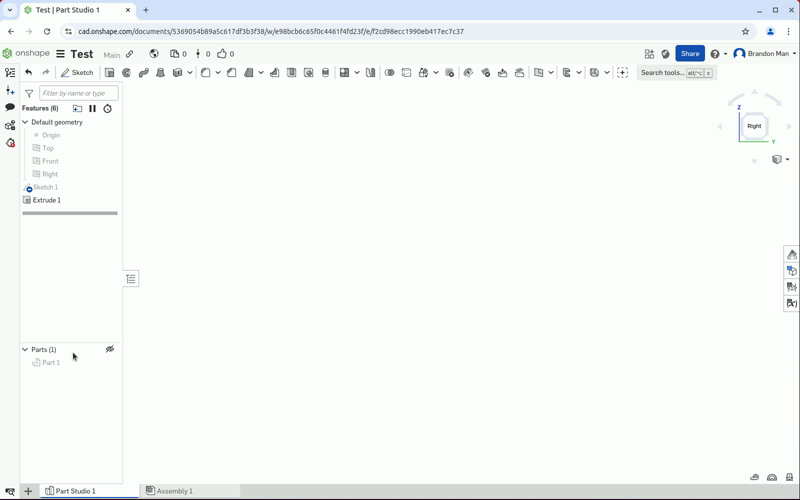
mouse_move(73, 352)
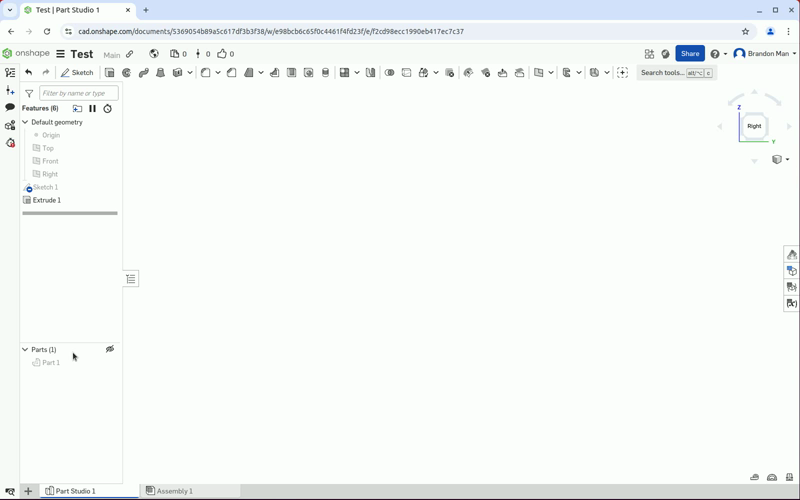
key(shift+y)
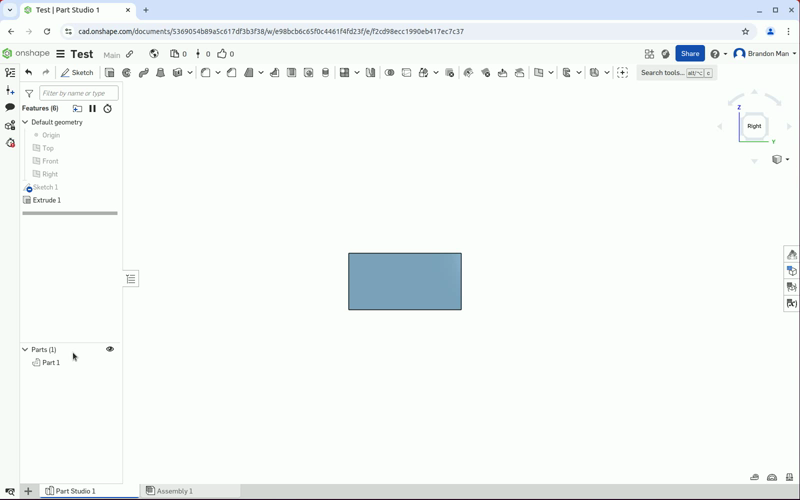
mouse_move(541, 75)
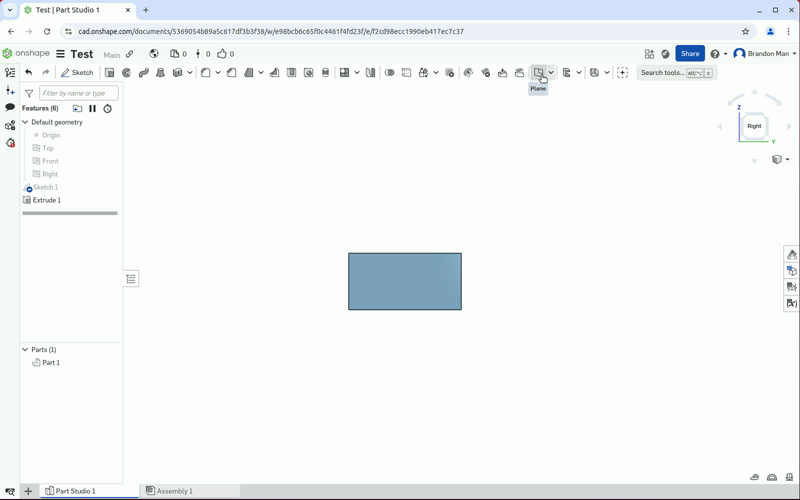
click(541, 75)
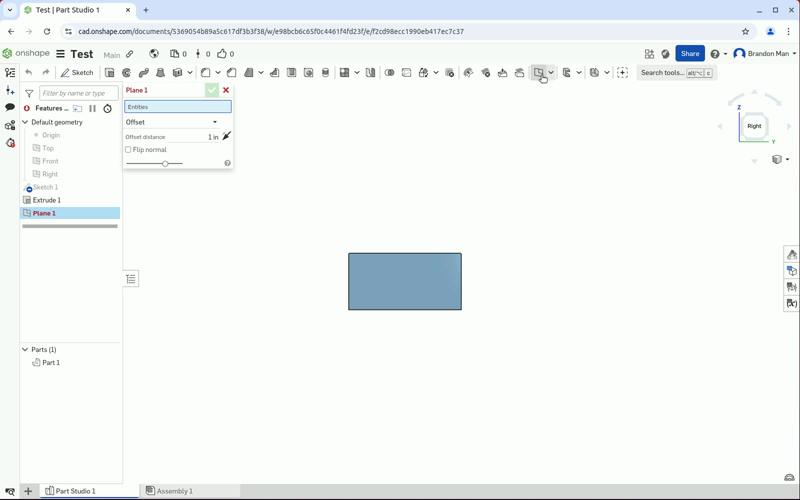
mouse_move(73, 176)
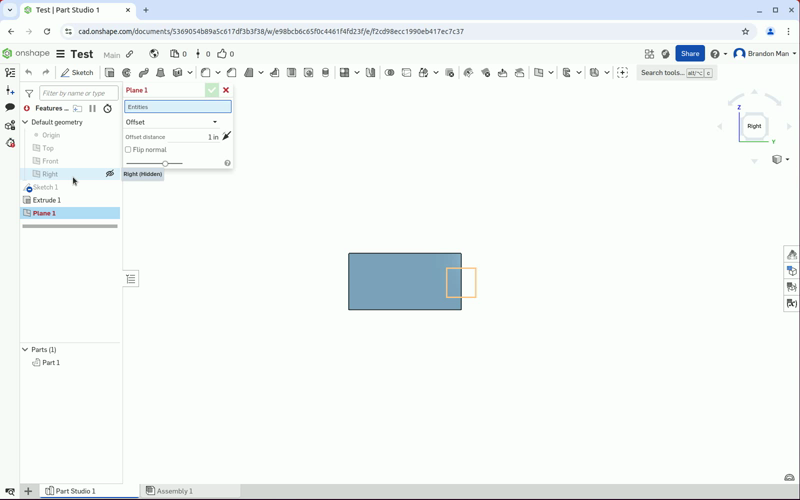
click(73, 176)
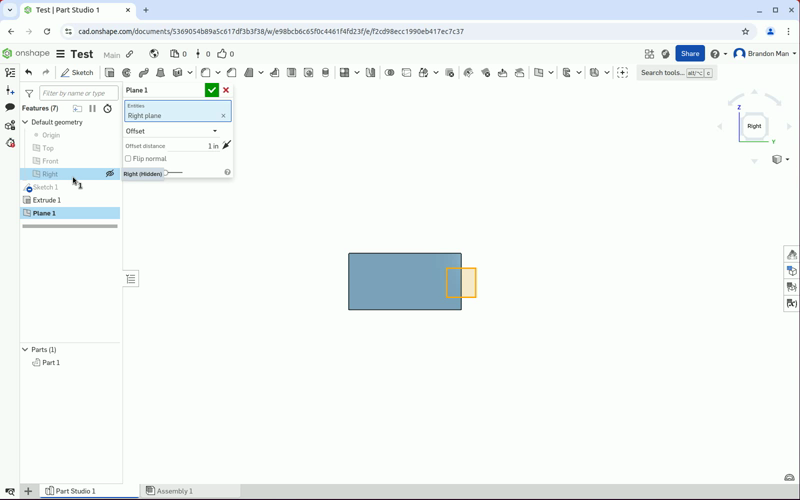
key(tab, 2)
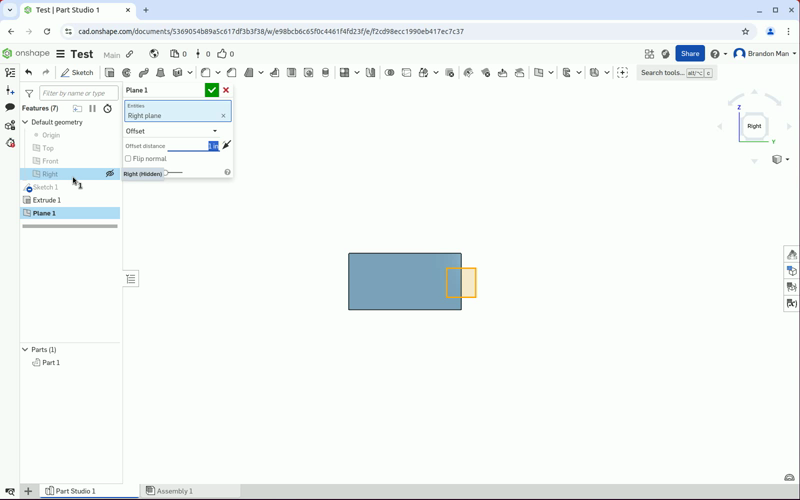
text(4.56)
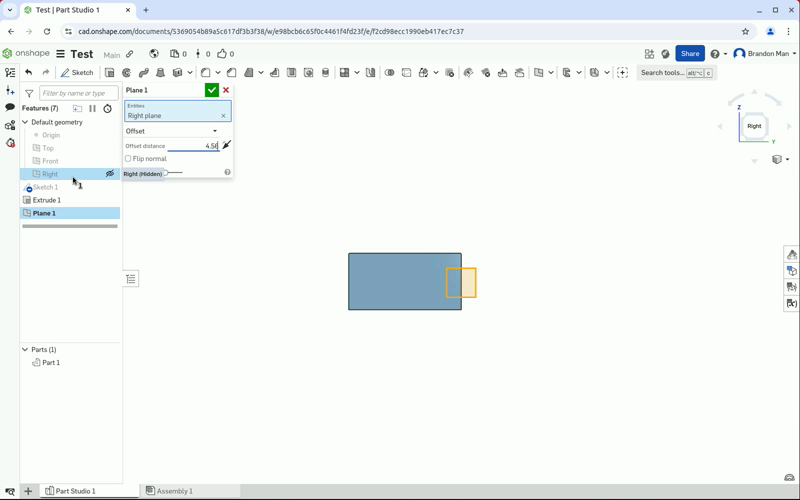
key(enter, 2)
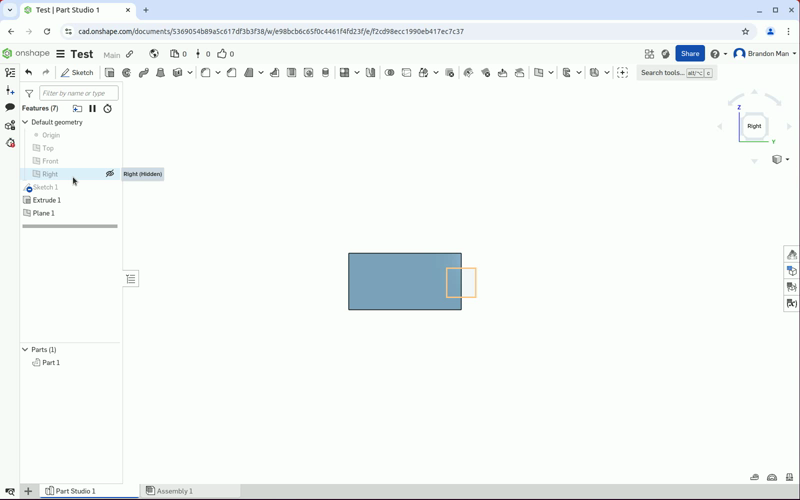
key(shift+s)
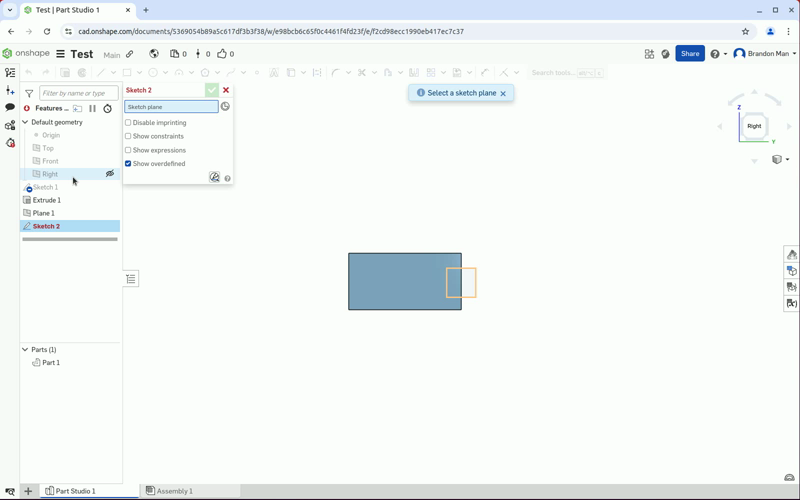
mouse_move(73, 215)
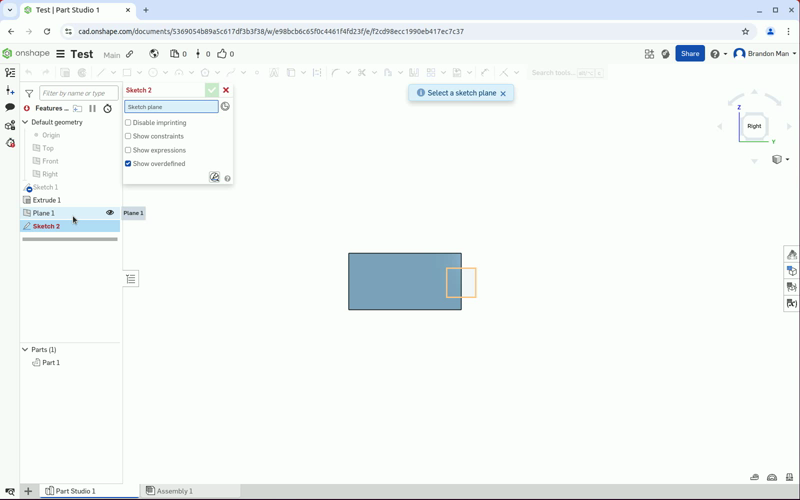
click(73, 215)
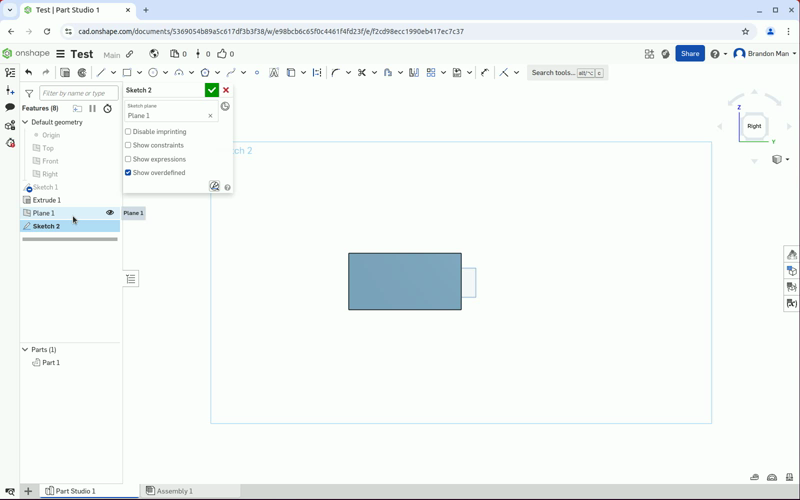
mouse_move(73, 352)
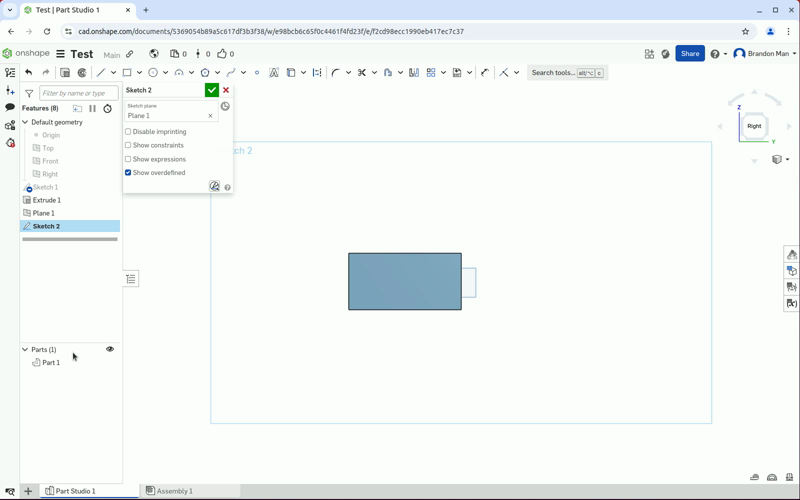
key(y)
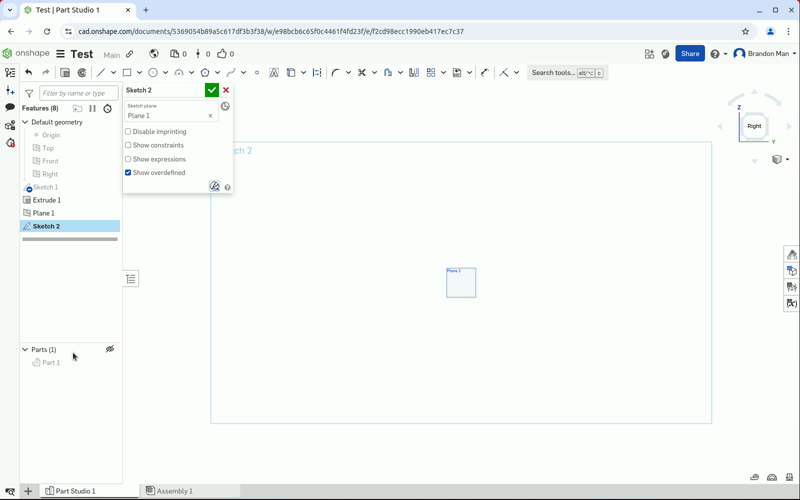
key(l)
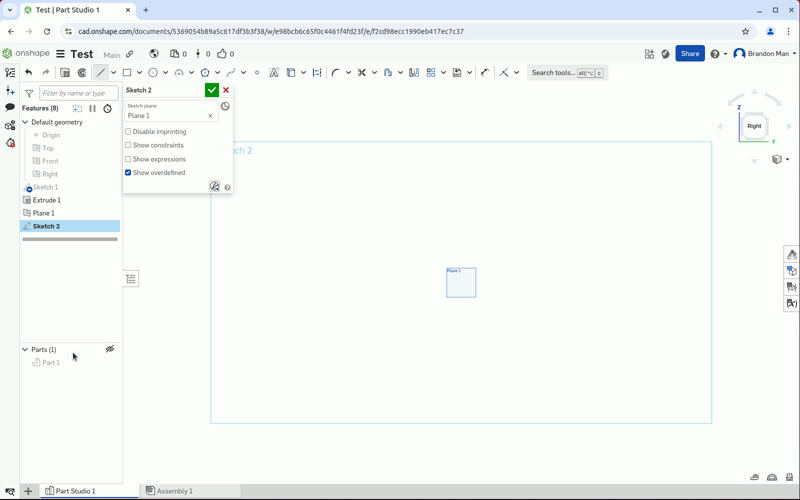
key_down(shift)
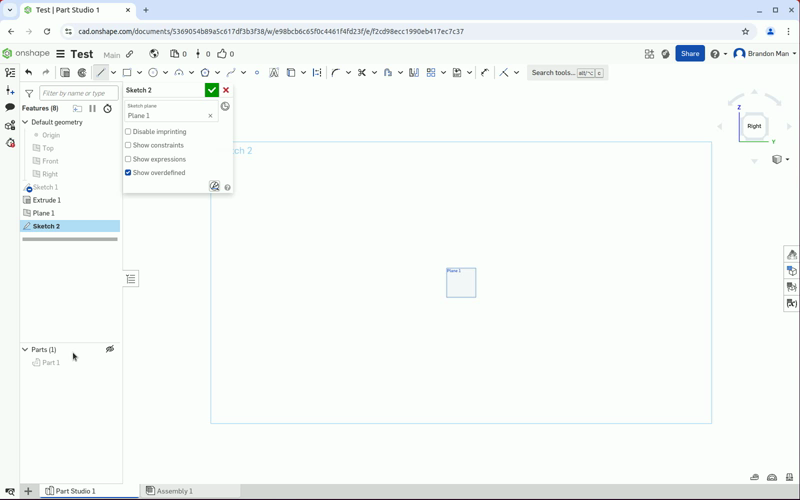
mouse_move(348, 281)
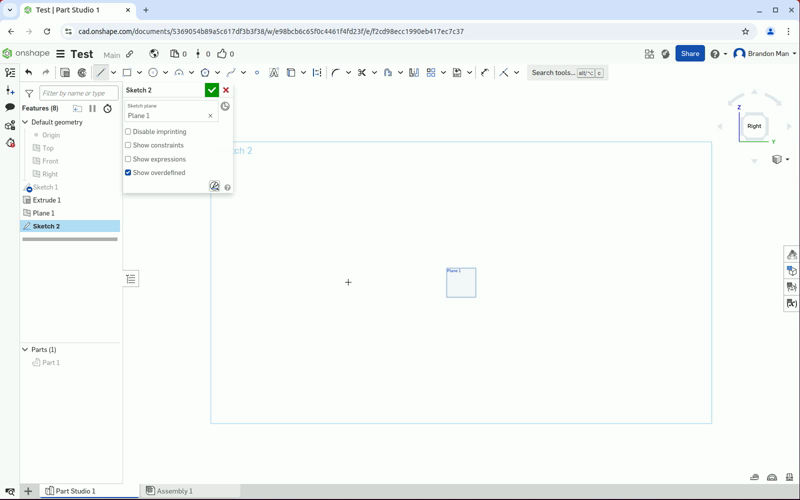
click(348, 281)
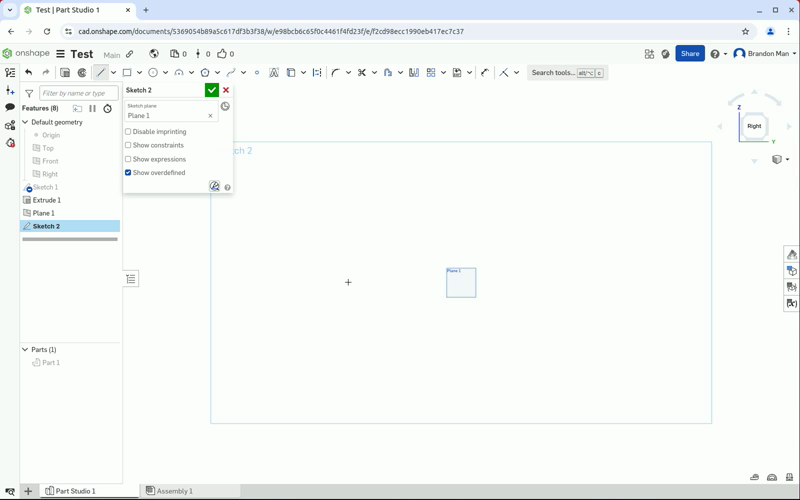
key_up(shift)
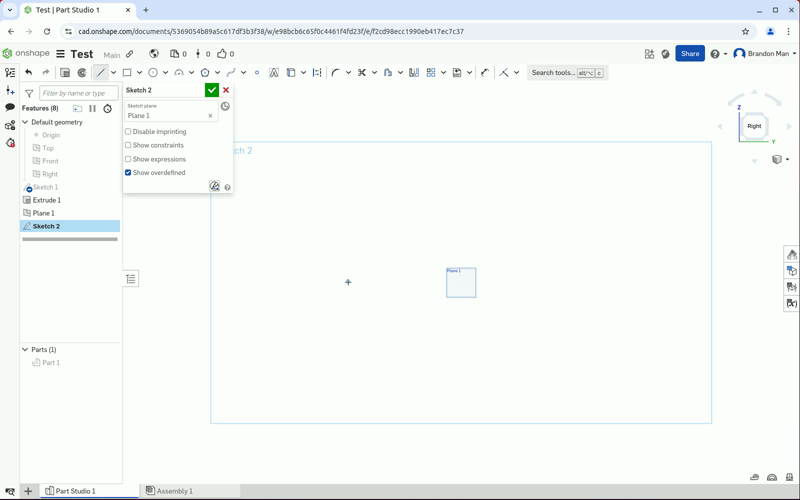
key_down(shift)
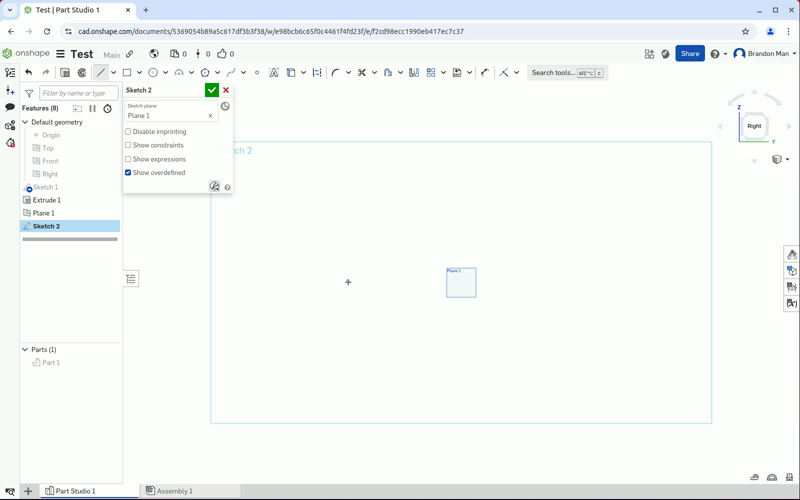
mouse_move(378, 281)
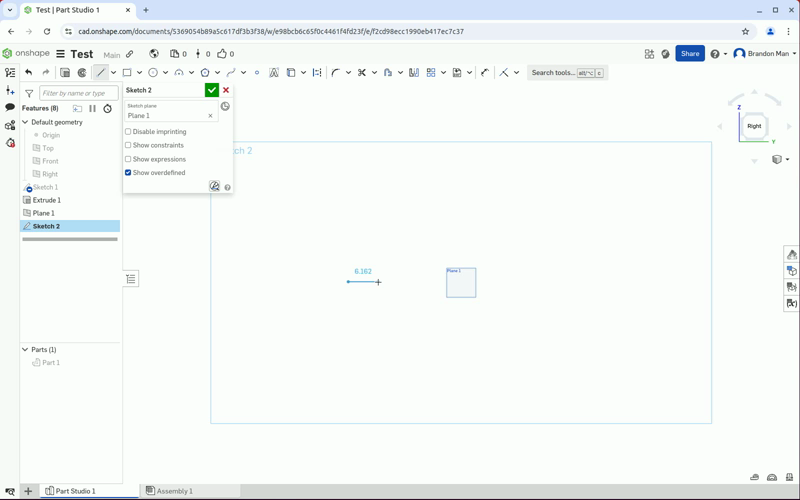
mouse_move(386, 281)
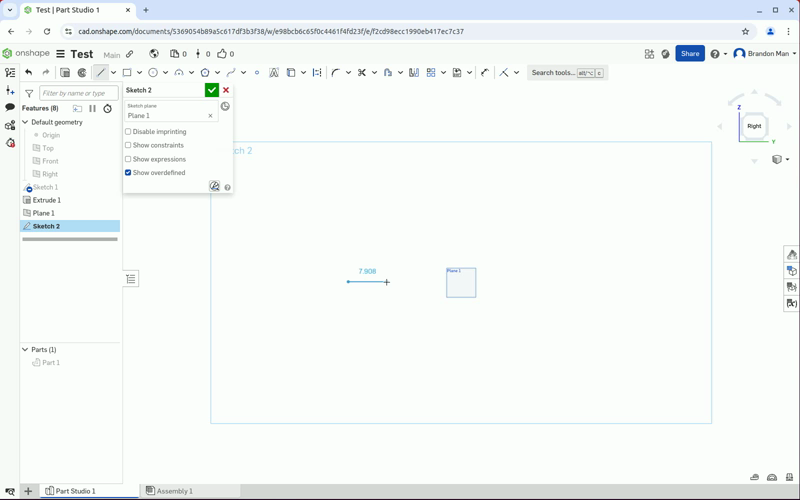
click(386, 281)
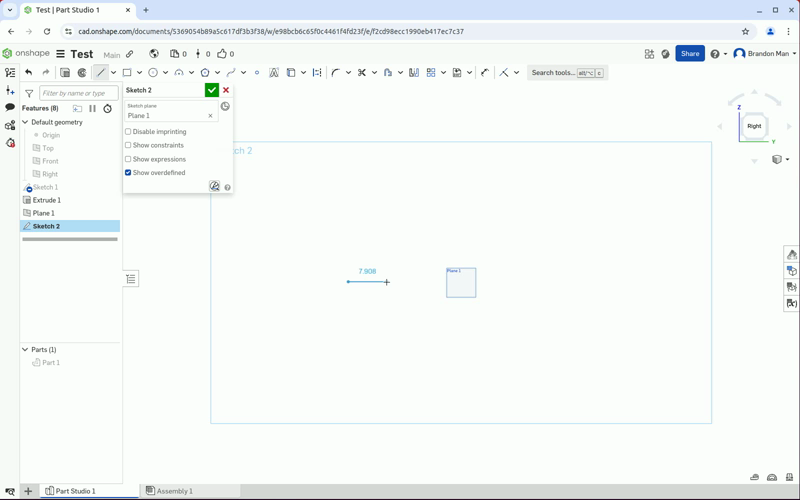
key_up(shift)
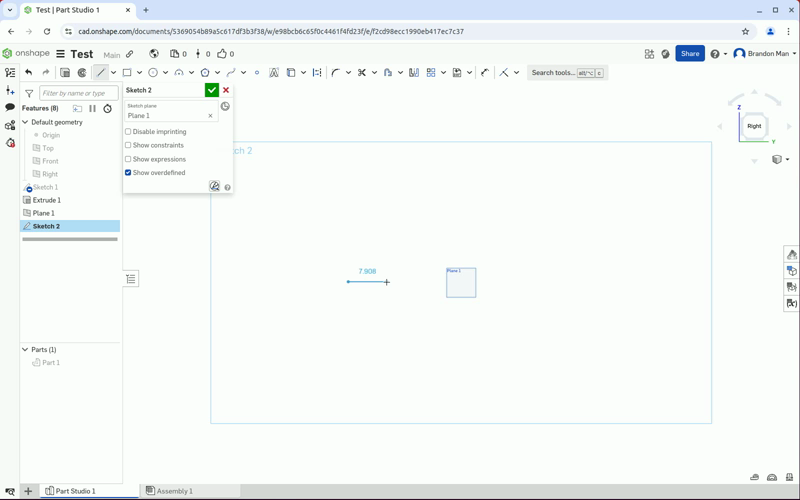
key_down(shift)
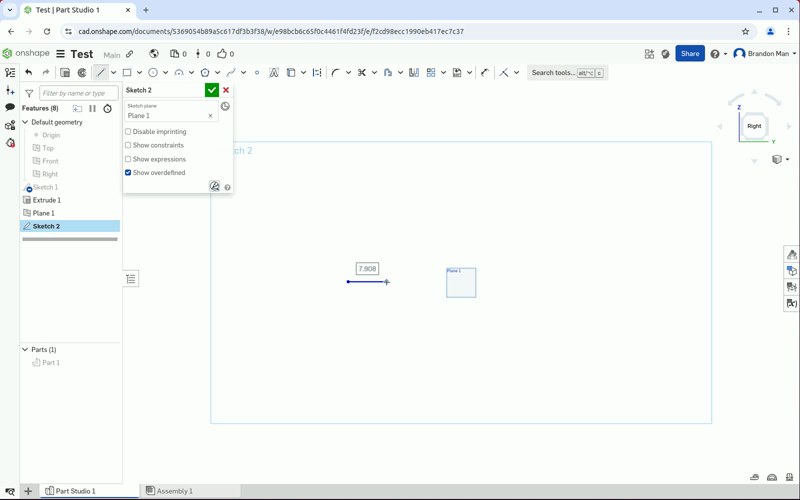
mouse_move(416, 281)
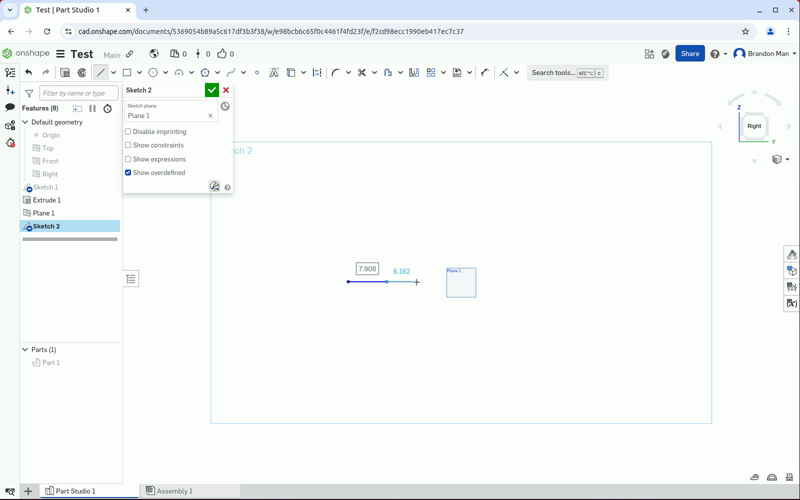
mouse_move(386, 253)
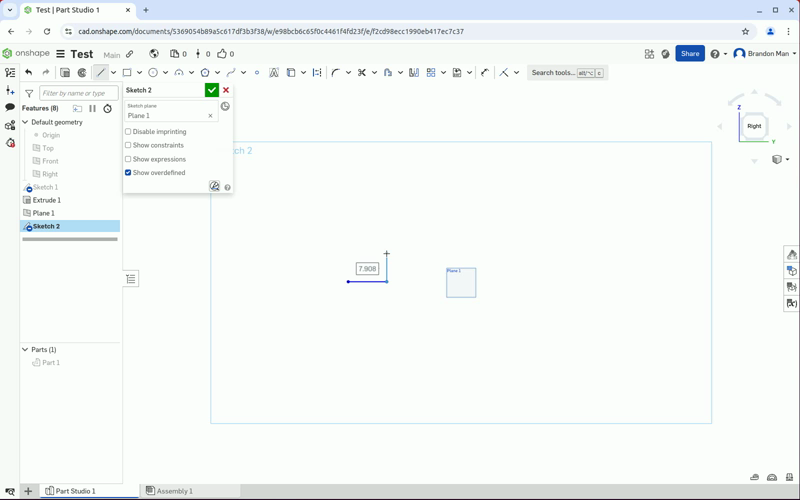
click(386, 253)
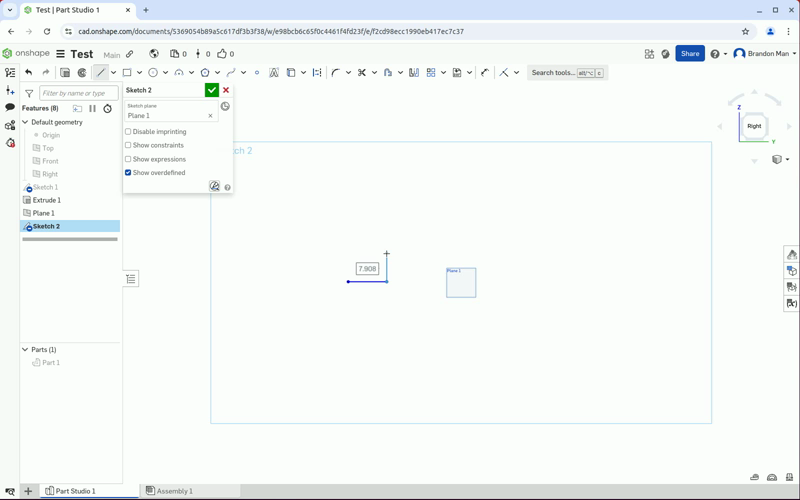
key_up(shift)
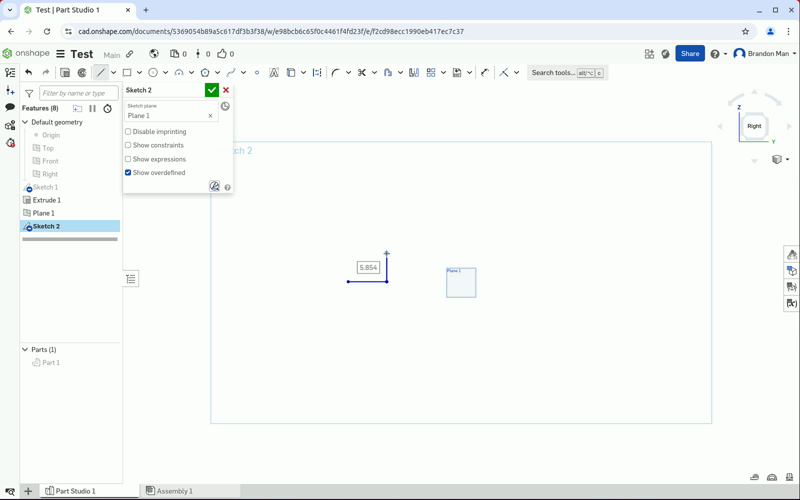
key_down(shift)
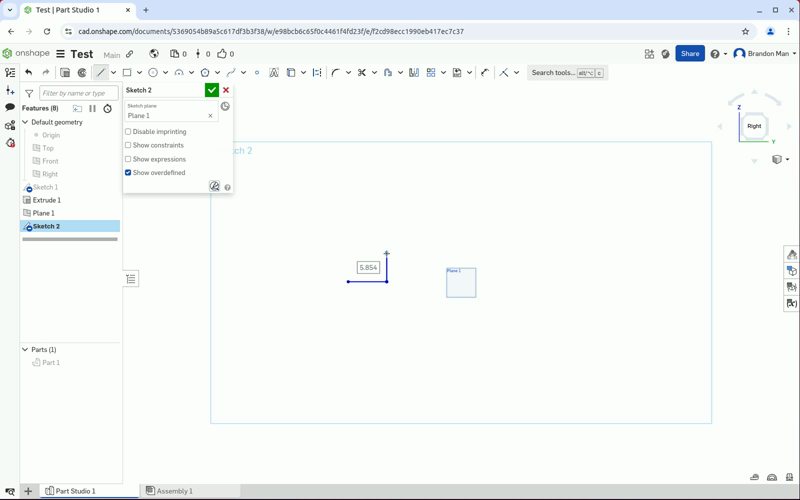
mouse_move(416, 253)
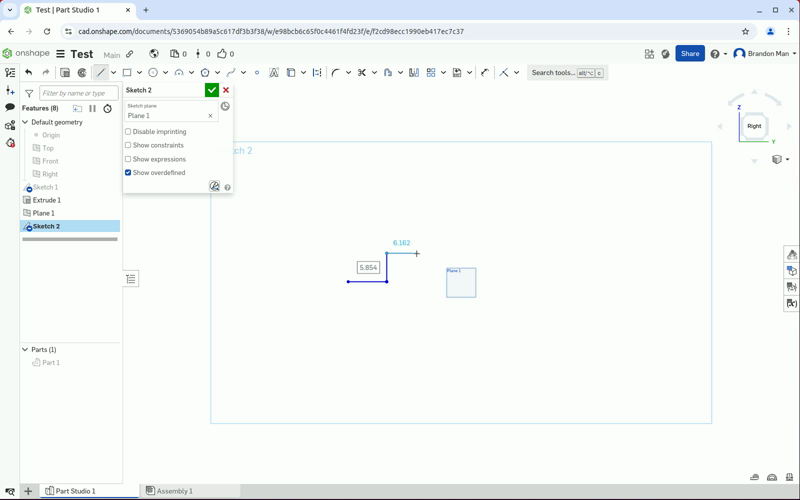
mouse_move(348, 253)
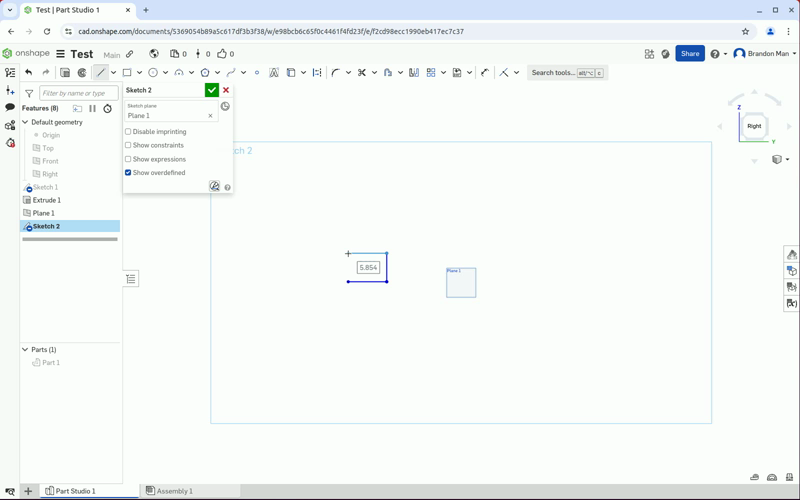
click(348, 253)
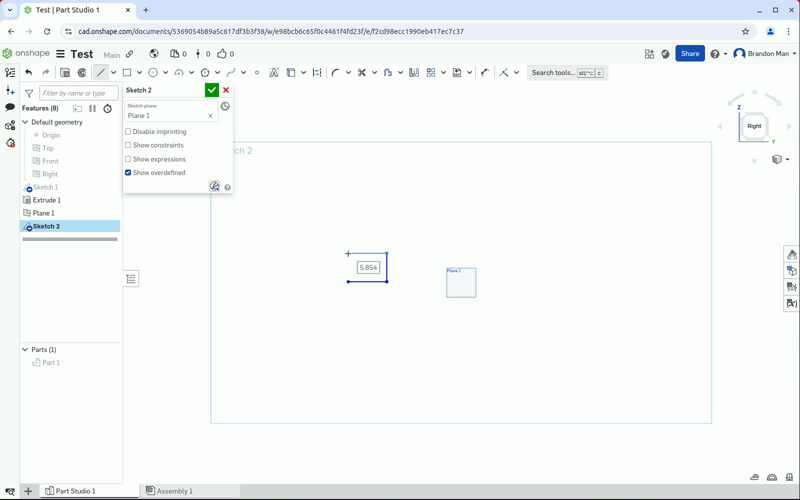
key_up(shift)
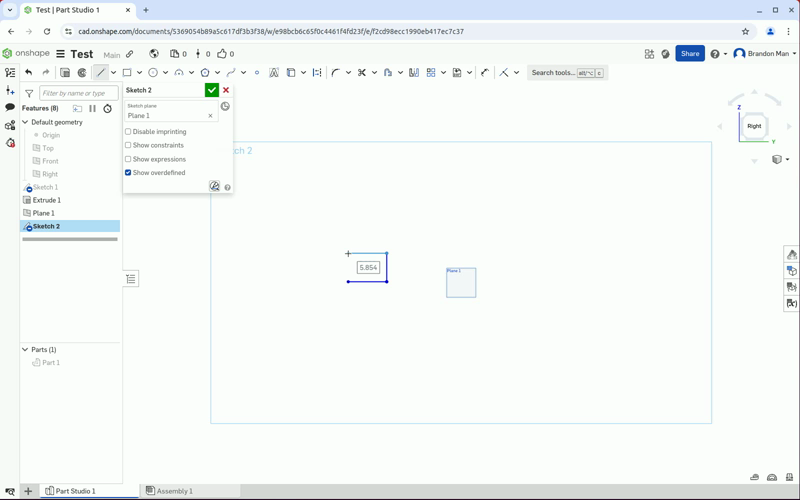
mouse_move(378, 253)
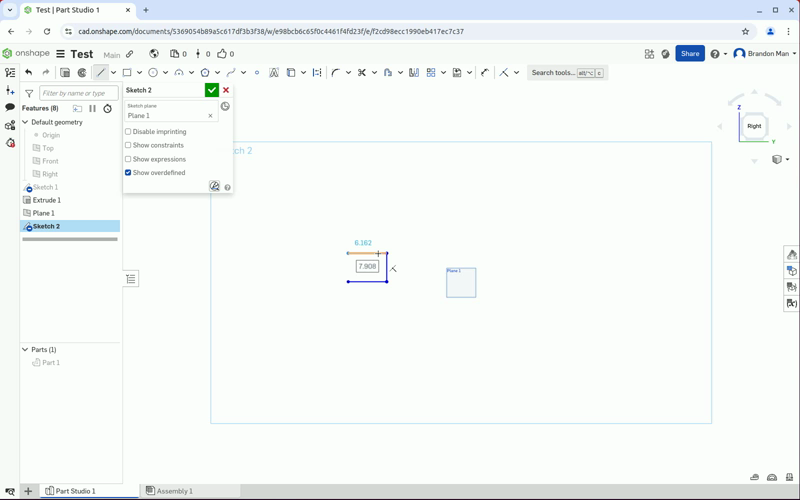
key_down(shift)
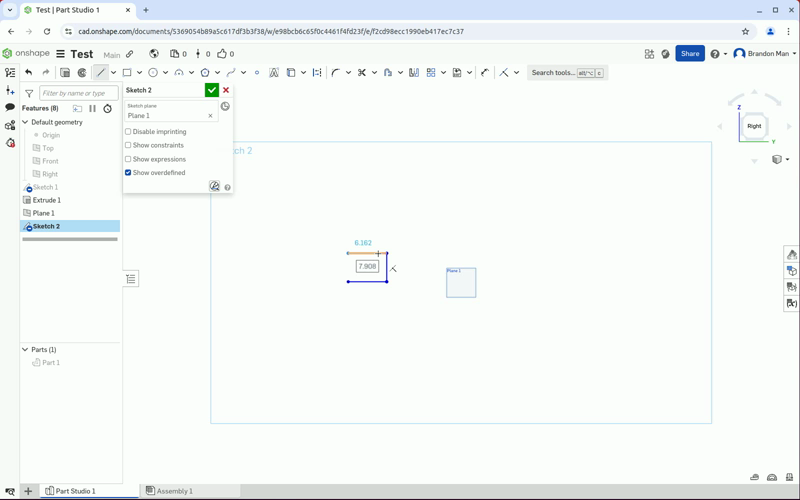
mouse_move(348, 281)
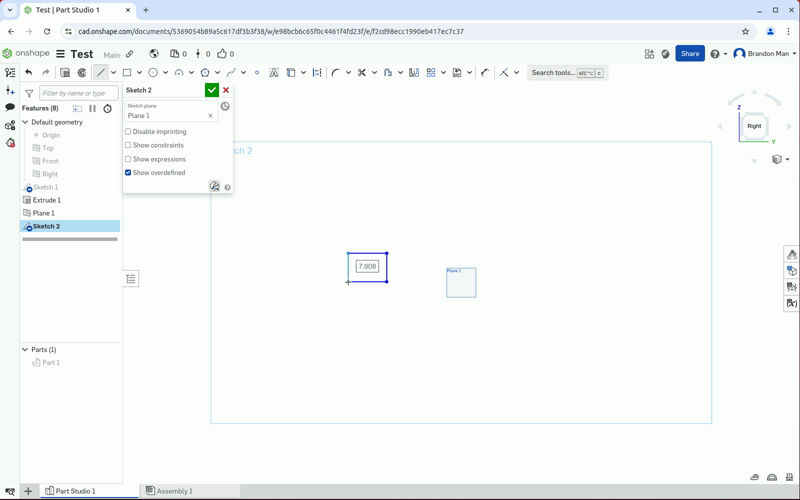
key_up(shift)
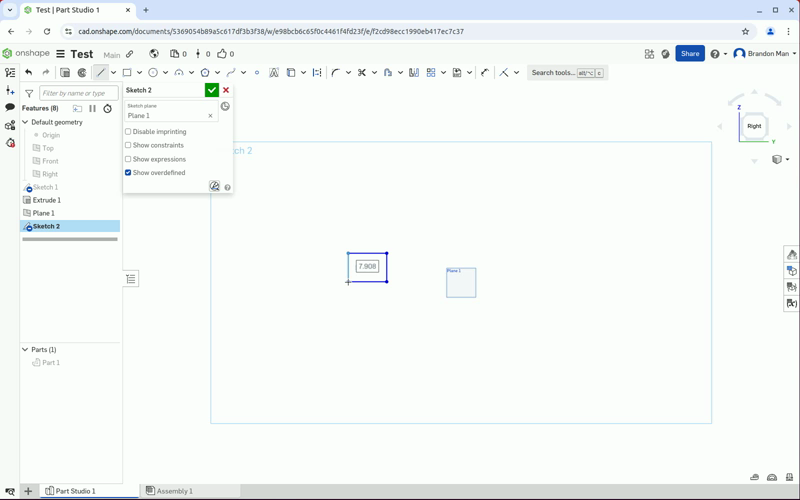
click(348, 281)
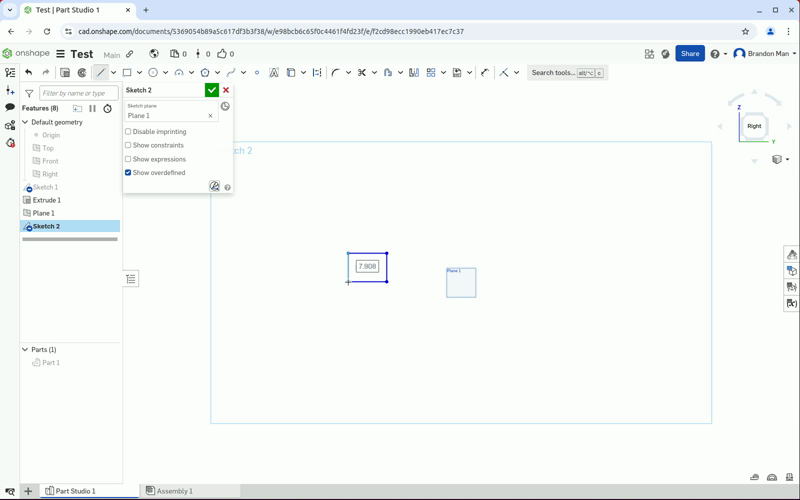
key(esc)
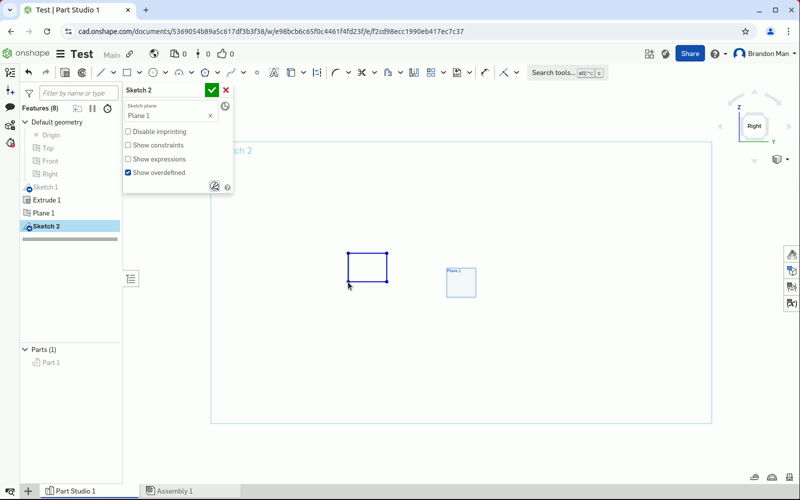
mouse_move(365, 271)
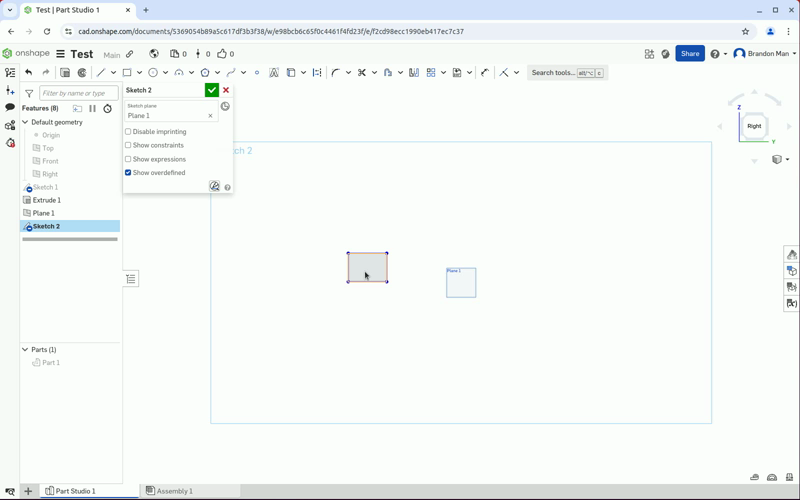
scroll(6)
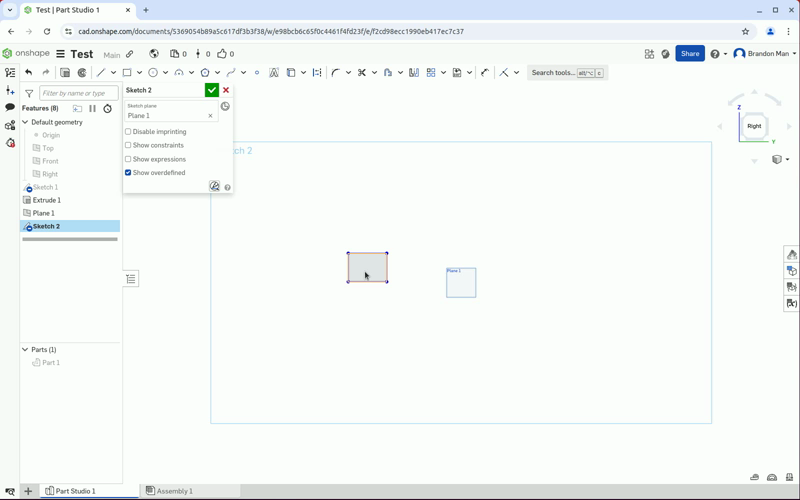
scroll(6)
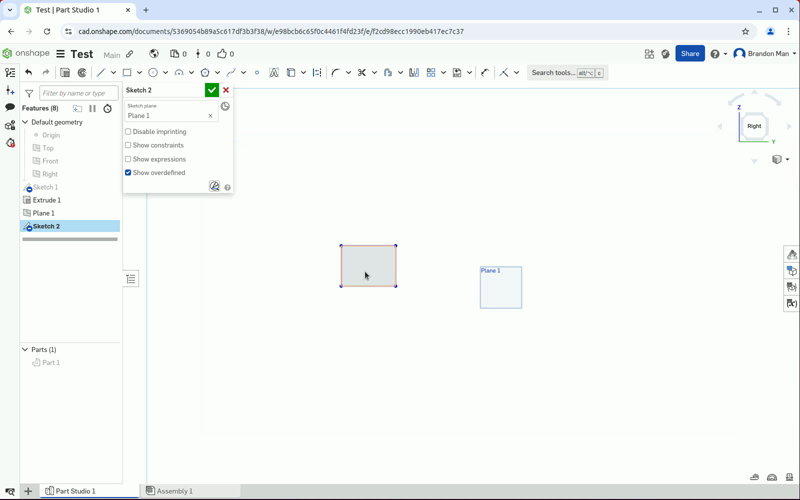
scroll(6)
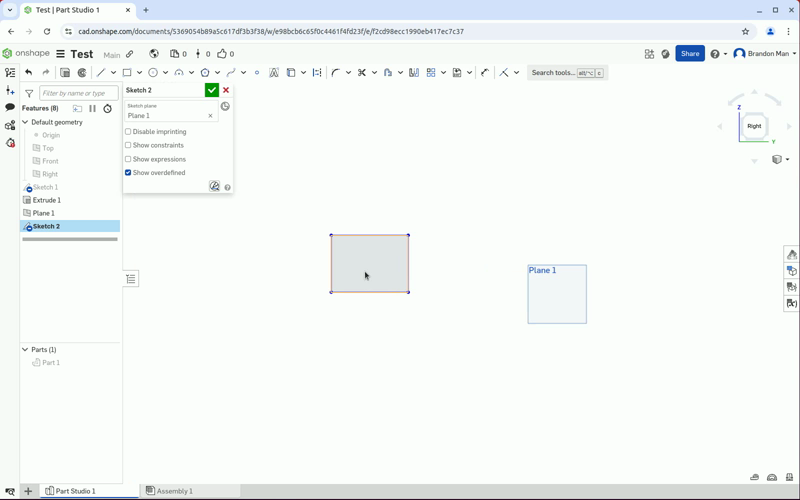
scroll(6)
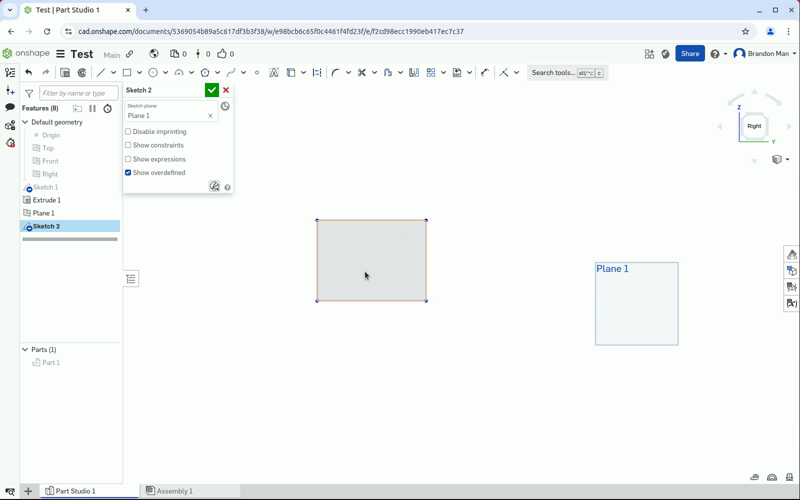
scroll(6)
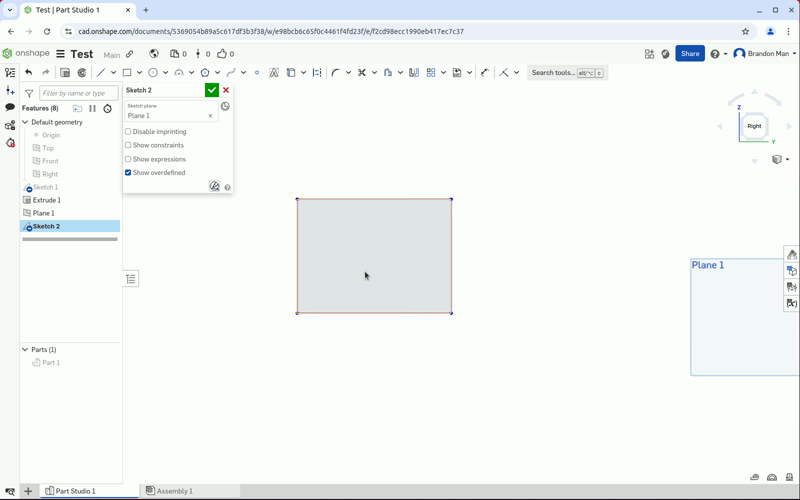
scroll(6)
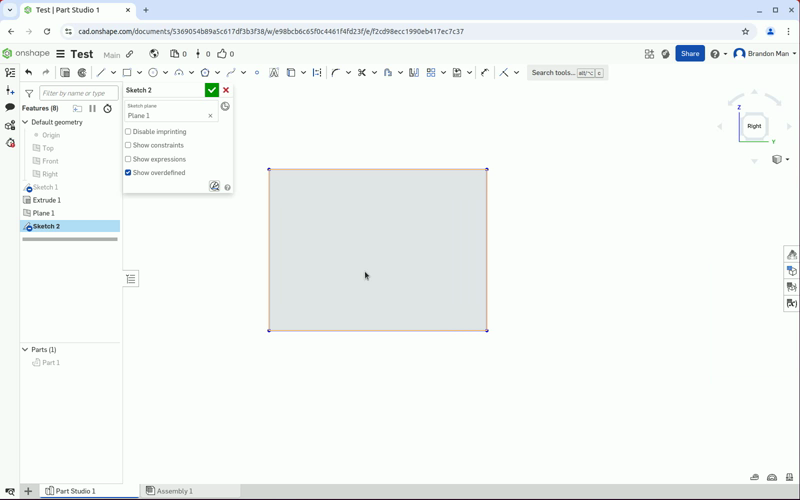
scroll(6)
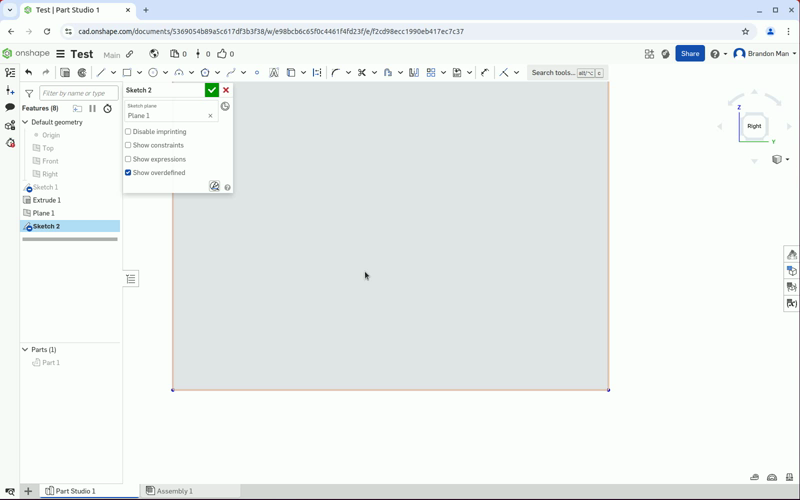
click(365, 271)
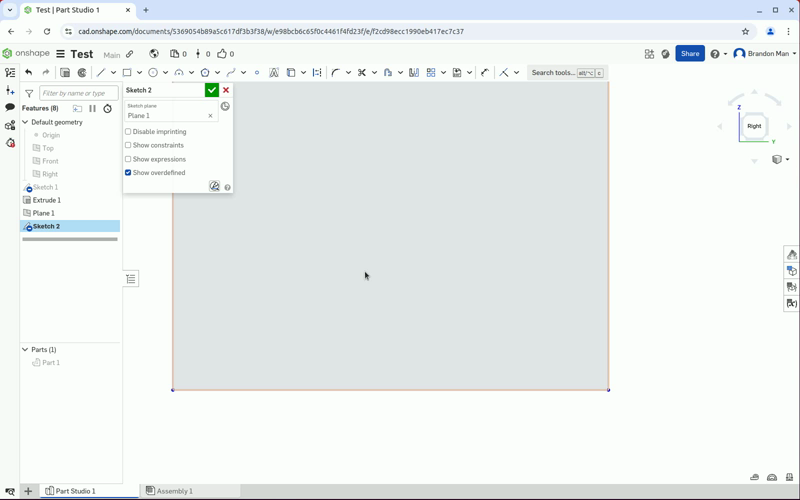
scroll(-6)
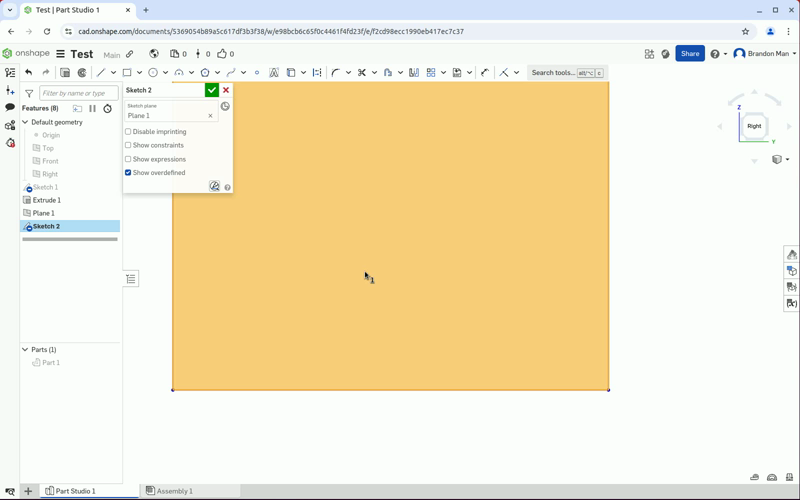
scroll(-6)
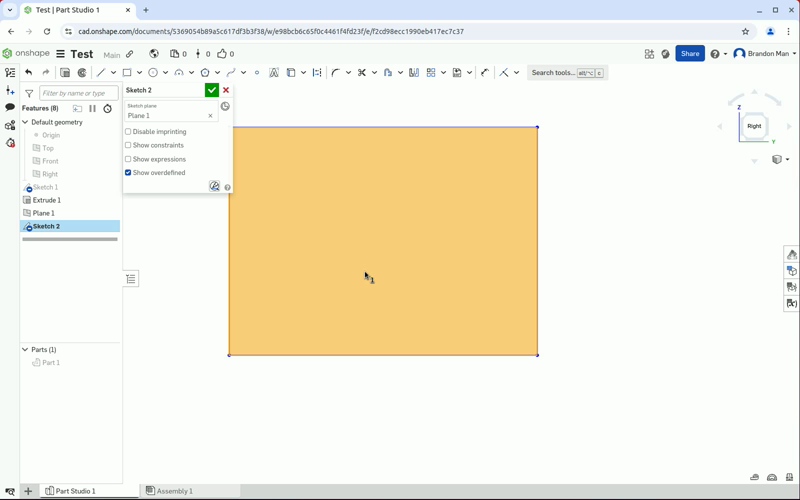
scroll(-6)
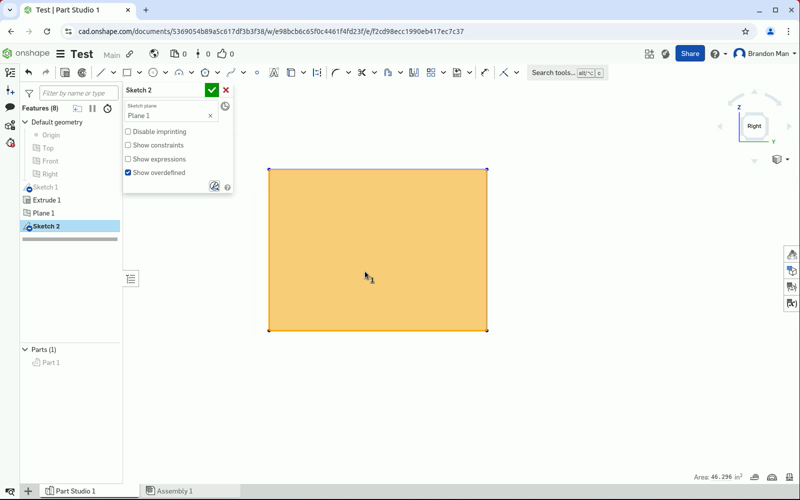
scroll(-6)
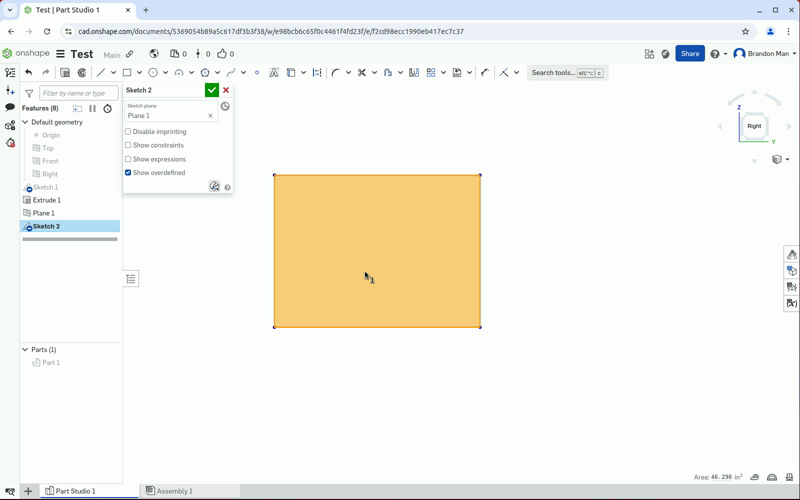
scroll(-6)
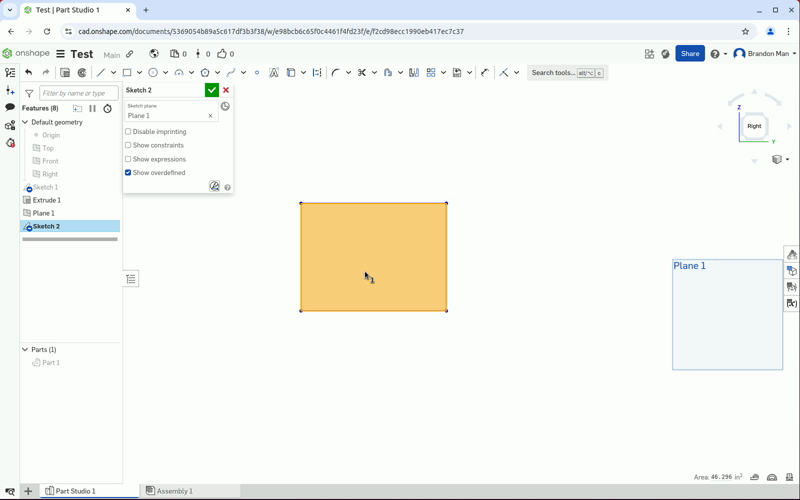
scroll(-6)
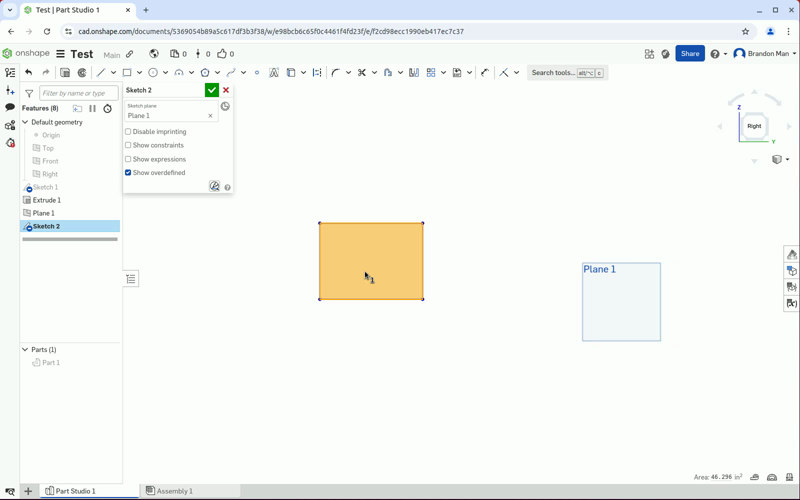
scroll(-6)
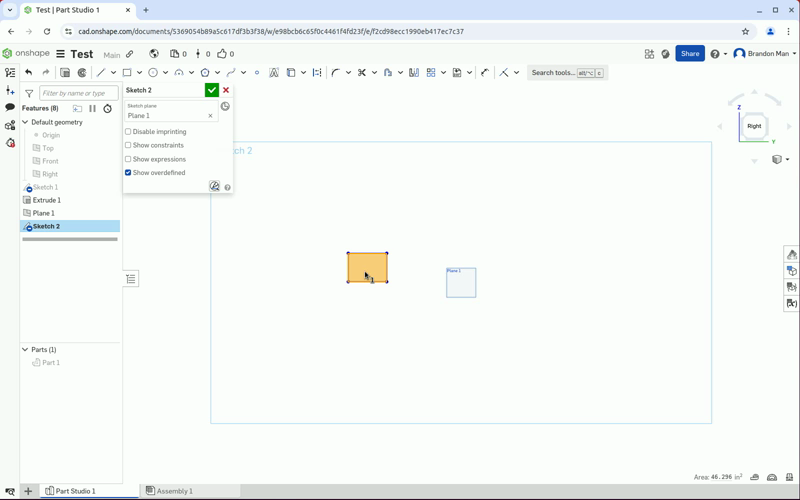
mouse_move(73, 352)
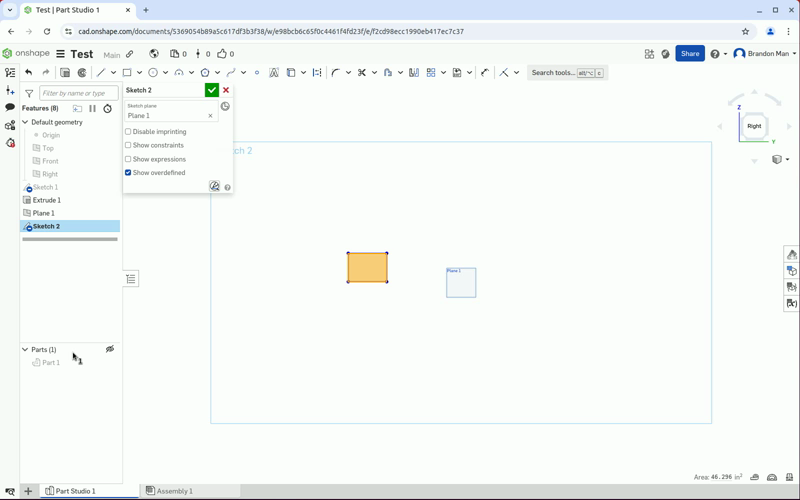
key(shift+y)
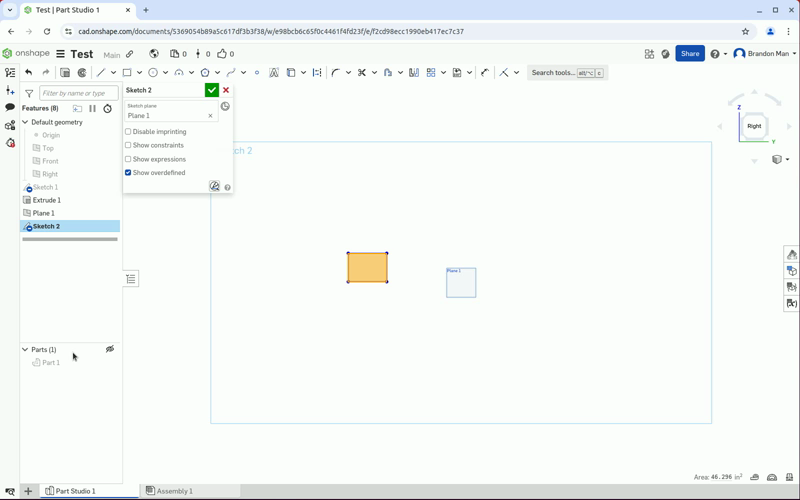
key(shift+e)
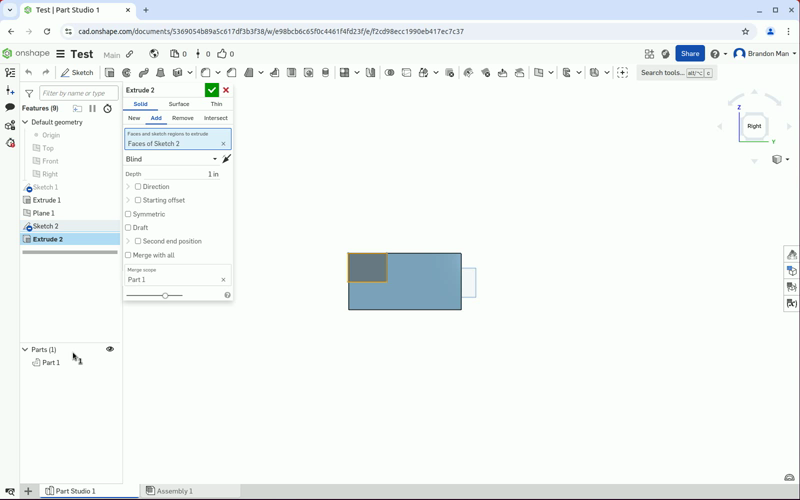
mouse_move(143, 106)
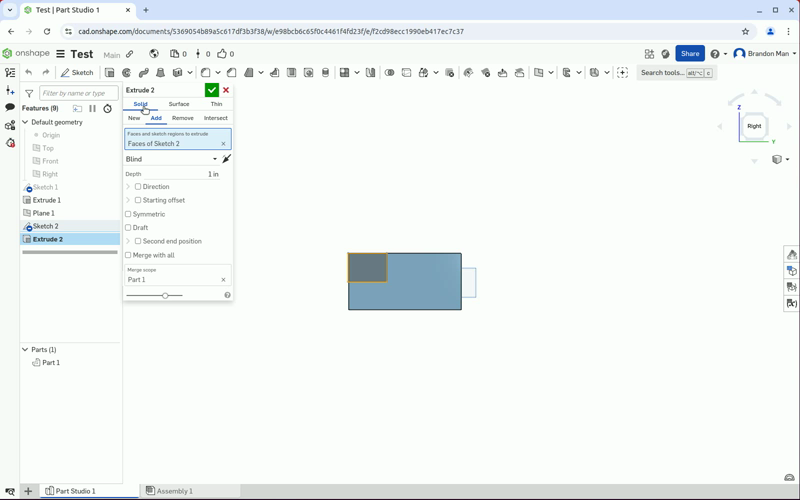
click(143, 106)
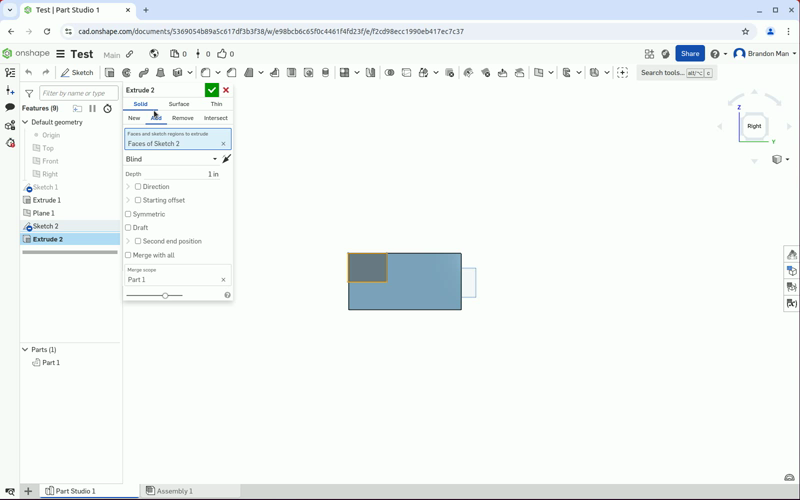
mouse_move(186, 120)
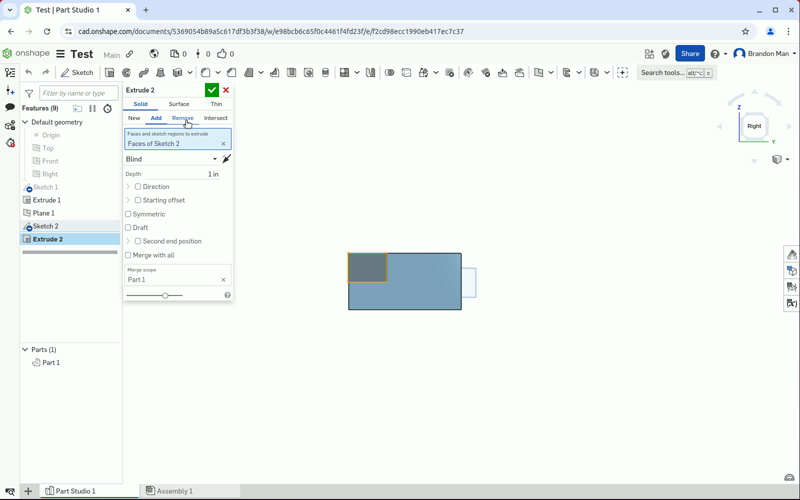
click(186, 120)
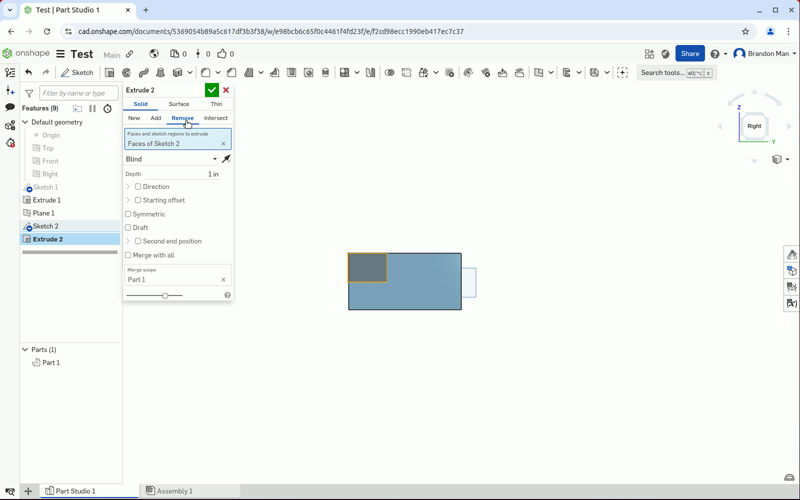
key(tab, 4)
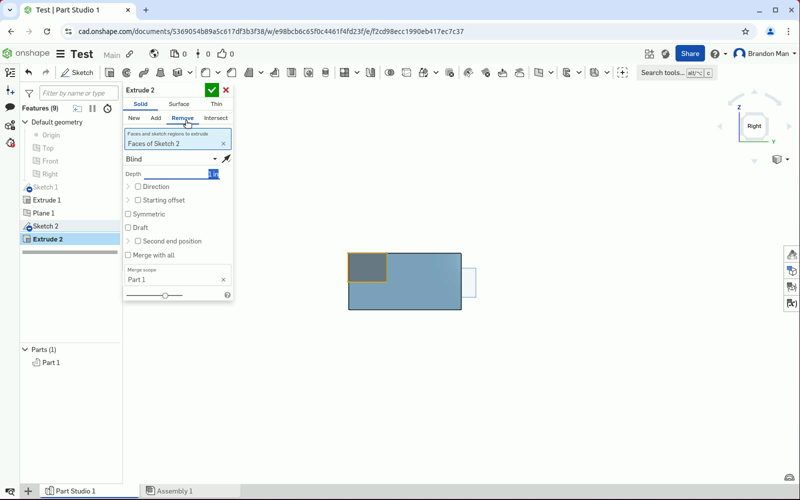
text(11.554)
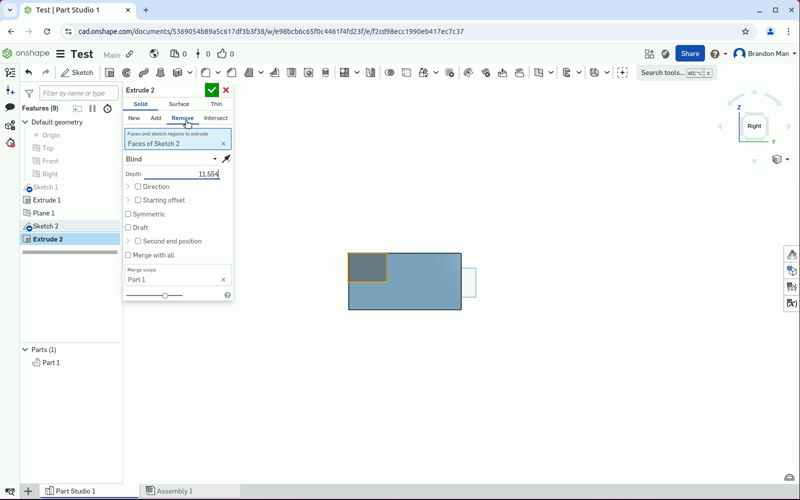
key(tab, 6)
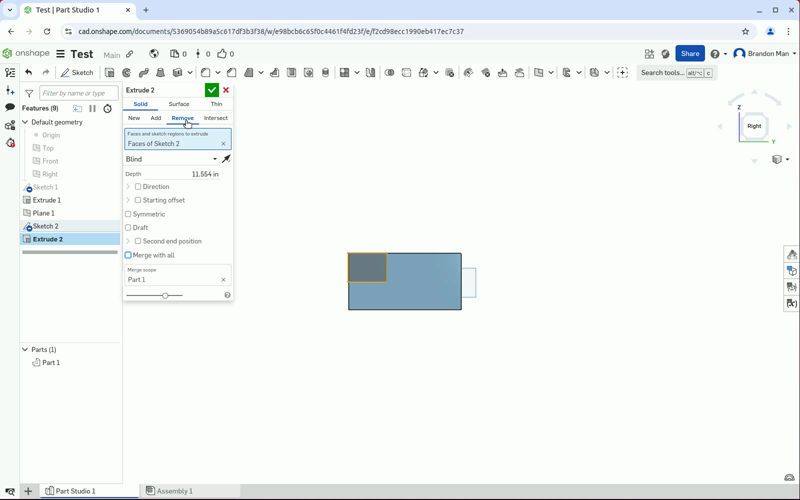
key(space)
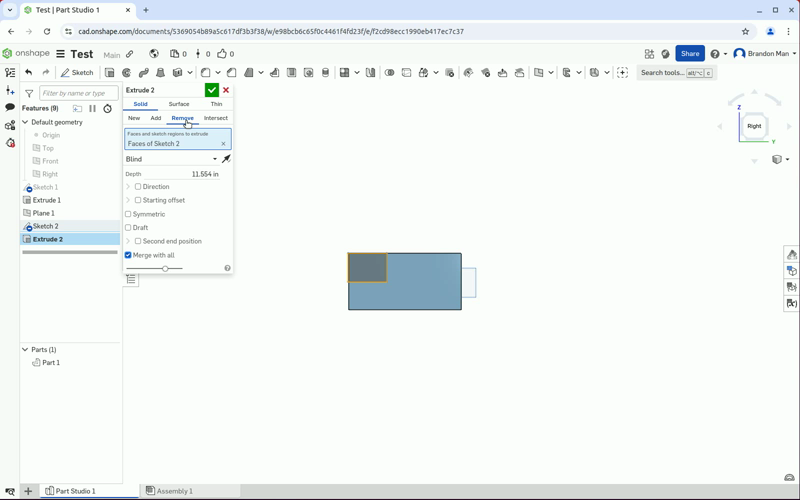
key(enter)
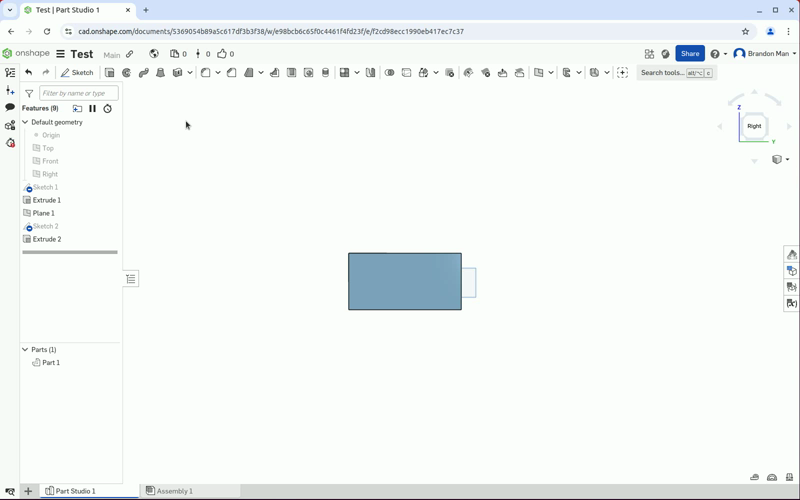
key(shift+h)
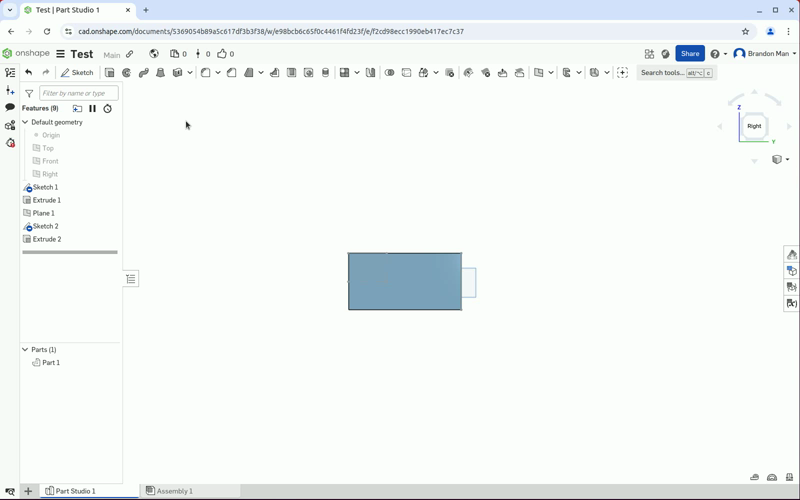
key(shift+h)
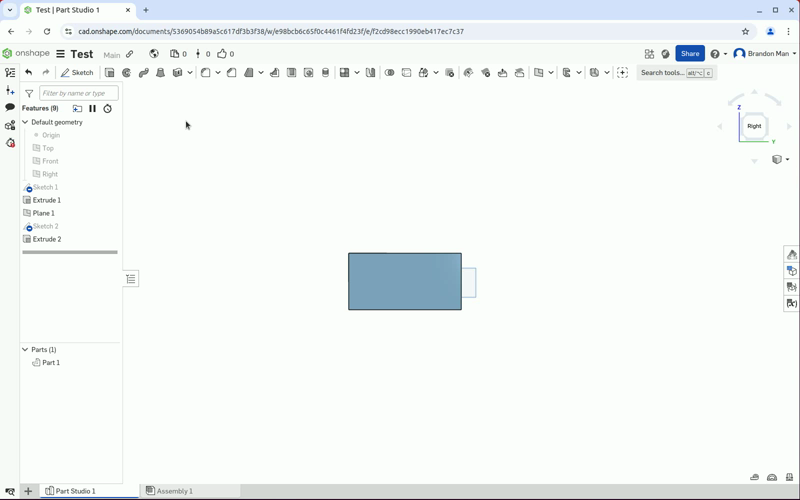
mouse_move(73, 189)
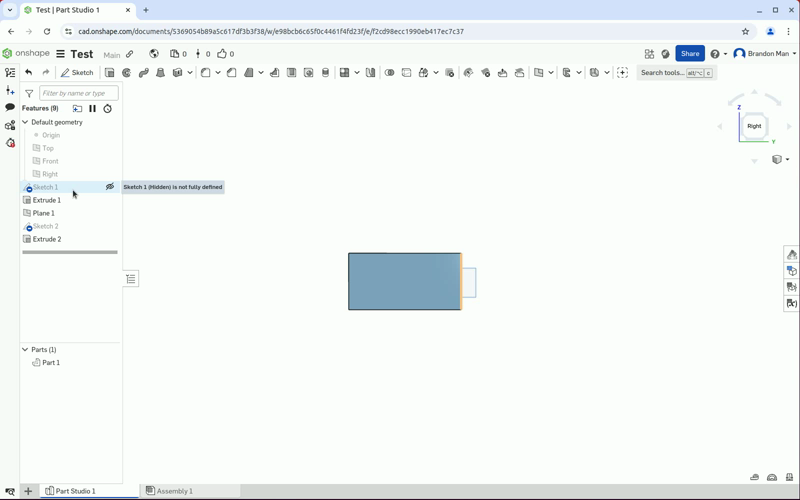
click(73, 189)
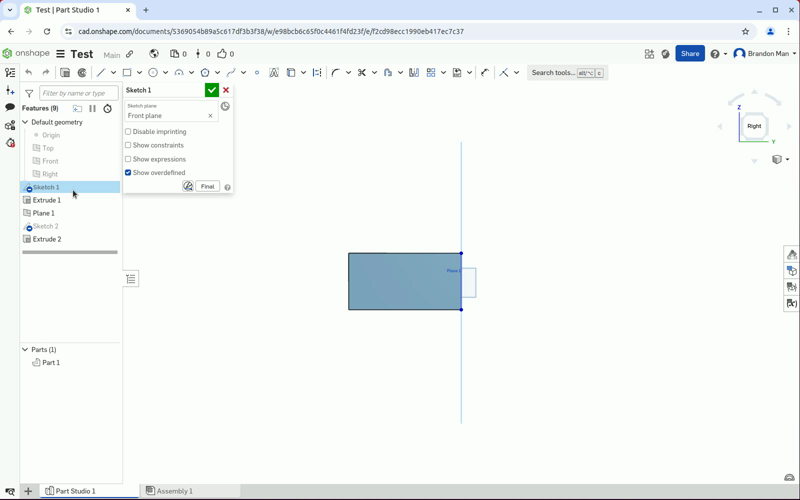
mouse_move(229, 92)
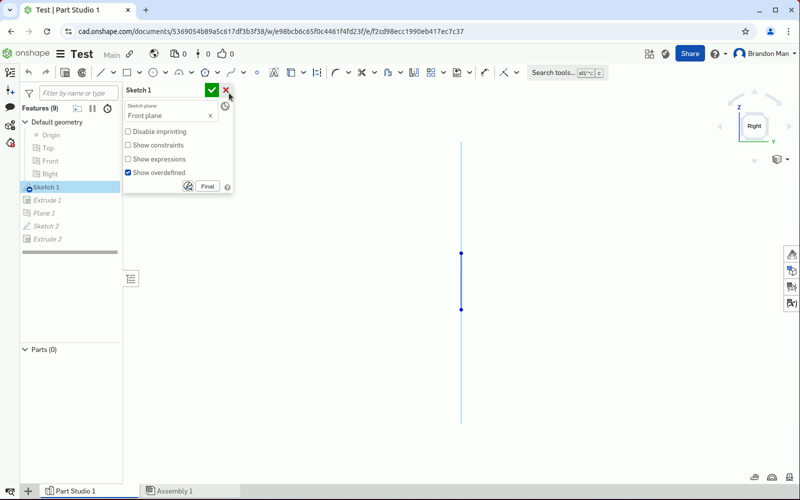
click(229, 92)
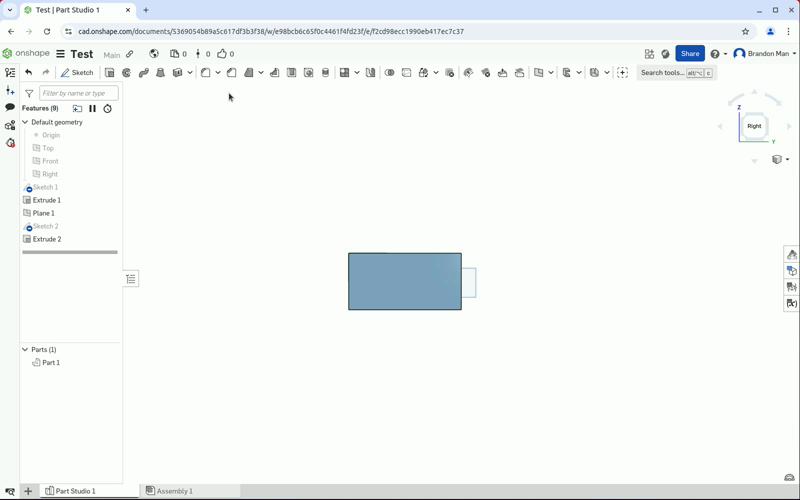
mouse_move(73, 352)
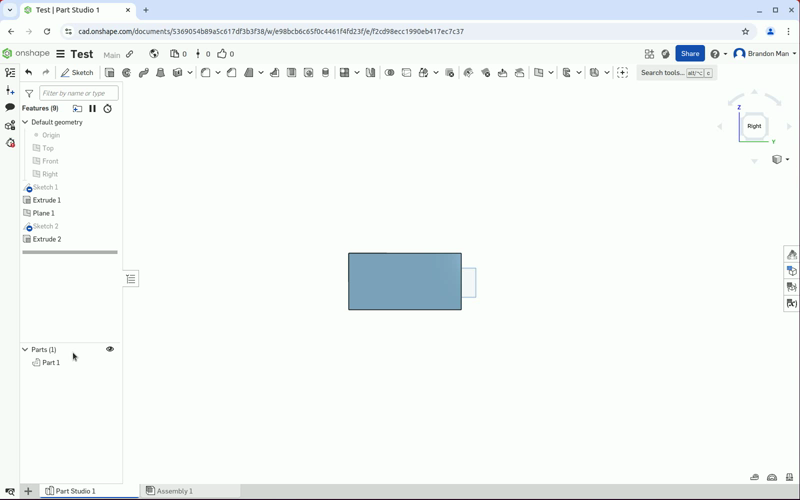
key(y)
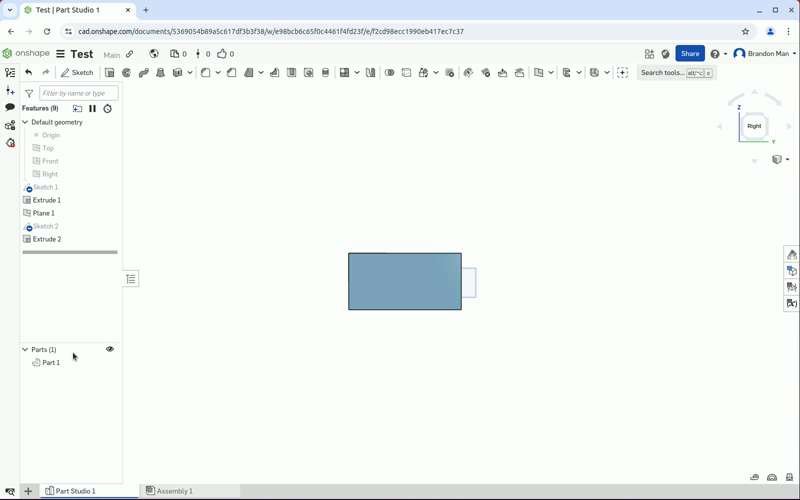
key(shift+p)
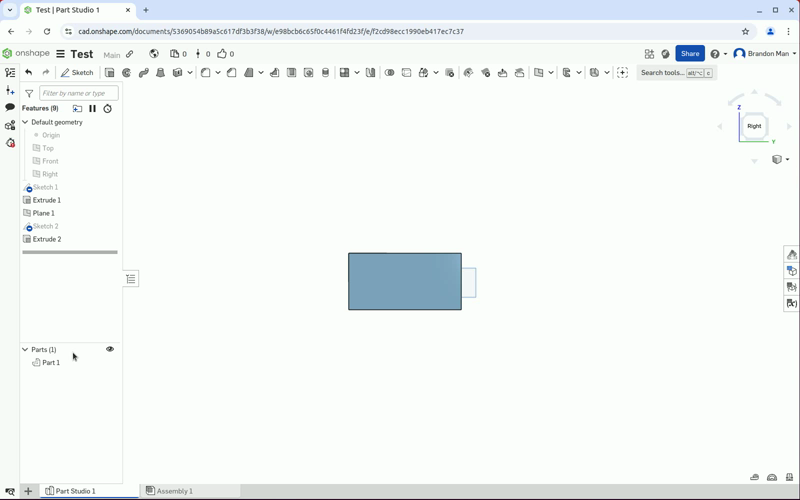
key(space)
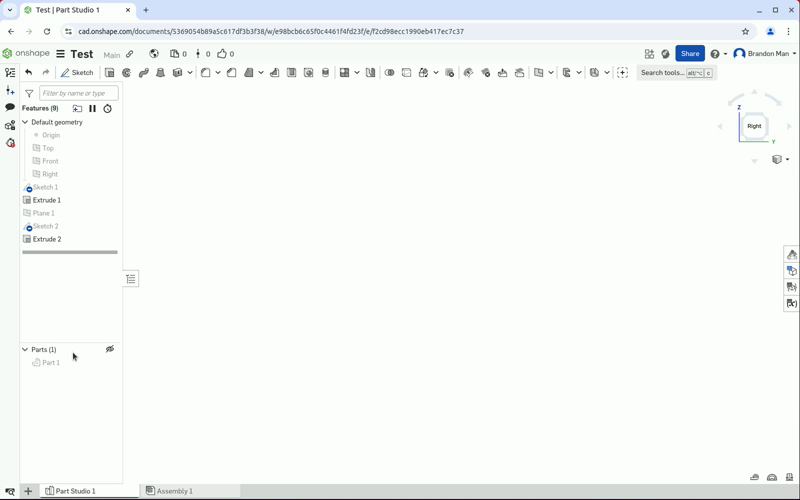
key_down(shift)
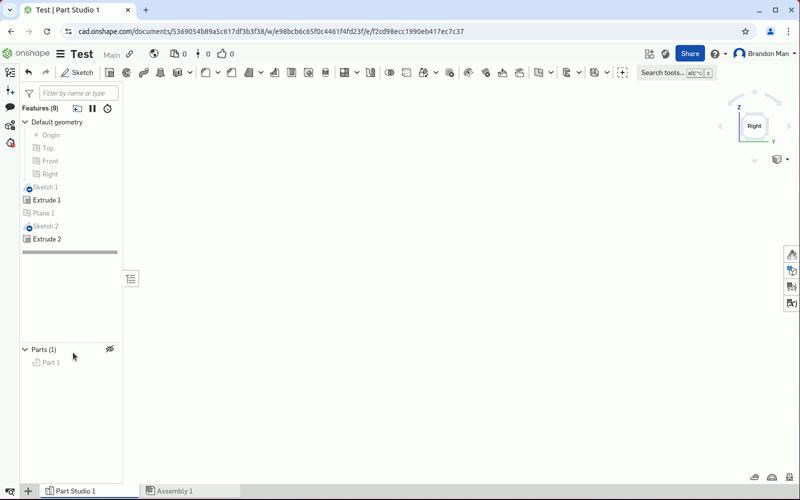
key(right)
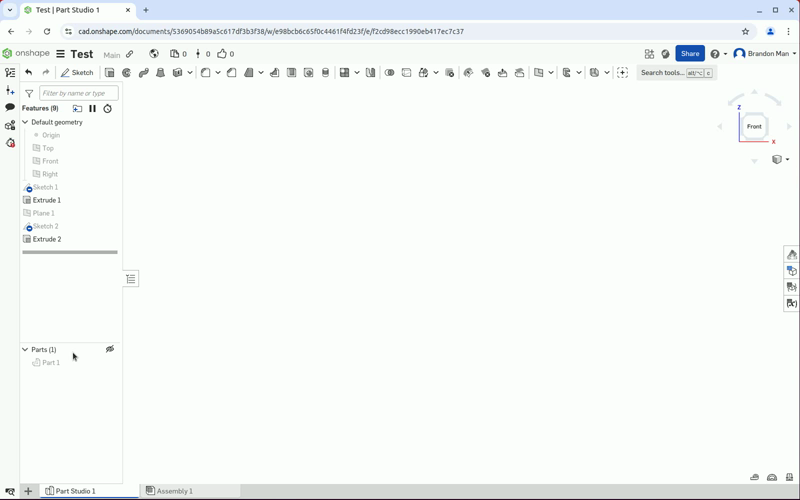
key_up(shift)
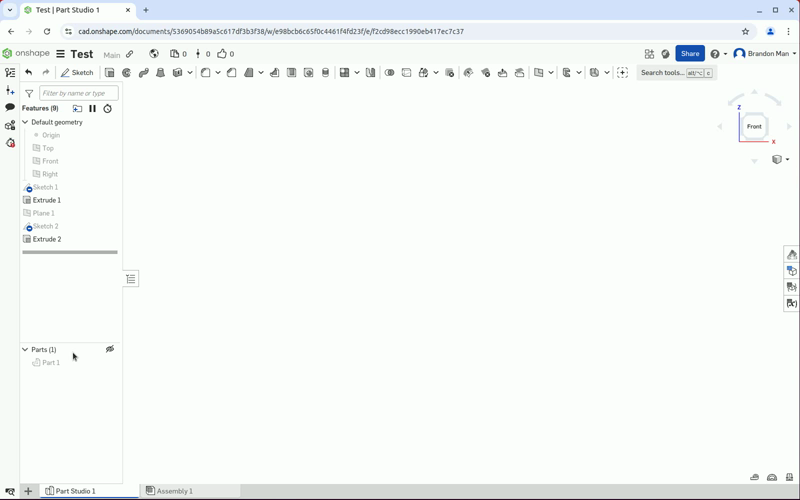
key(space)
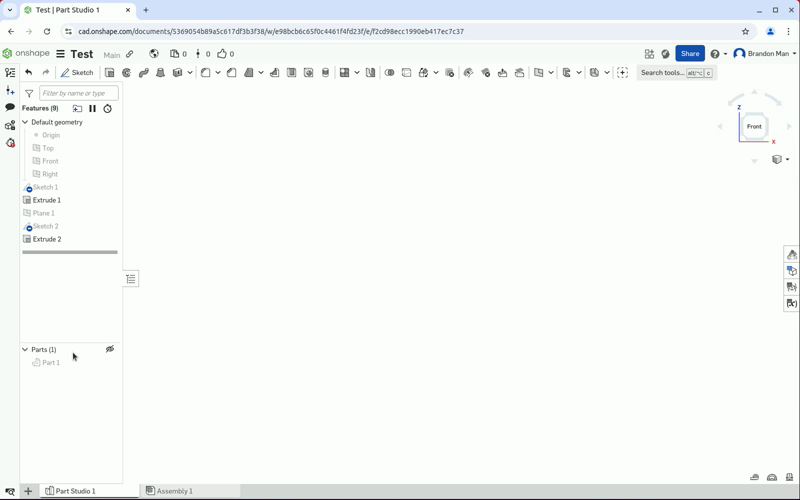
key_down(shift)
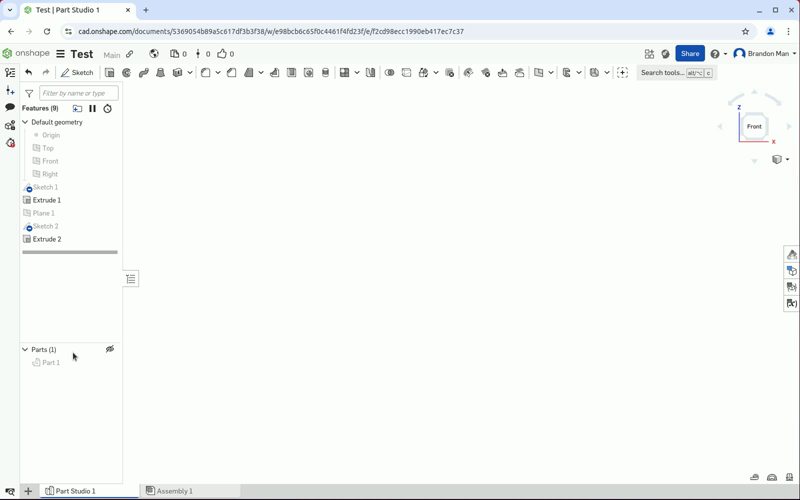
key(down)
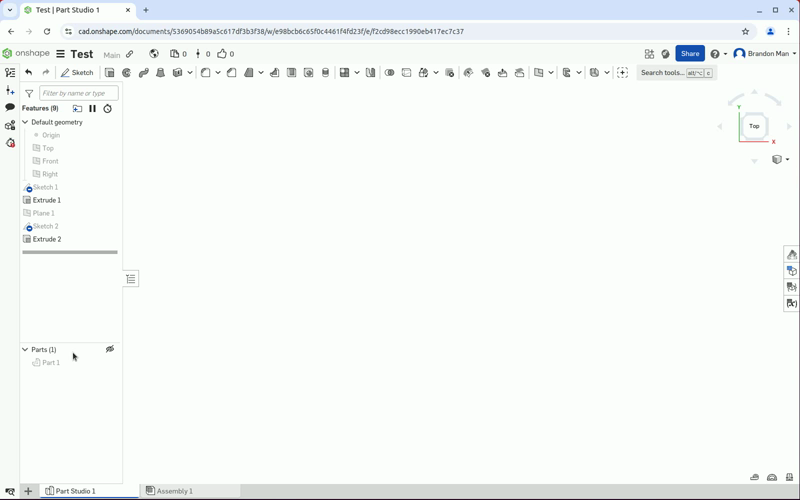
key_up(shift)
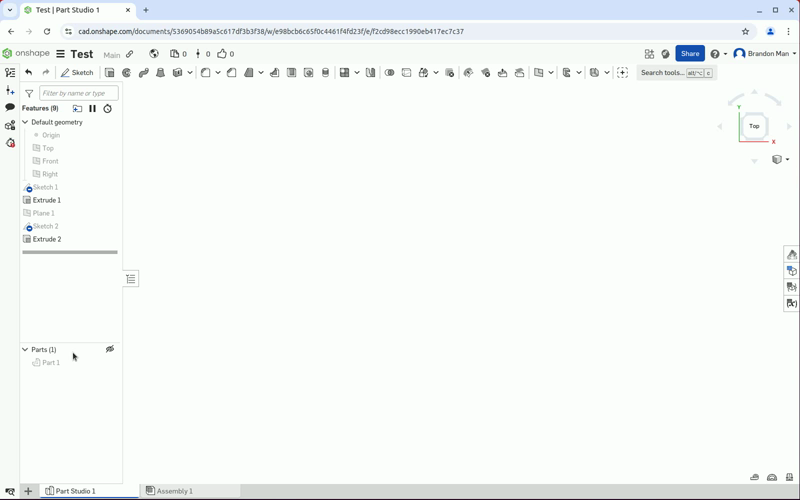
mouse_move(73, 352)
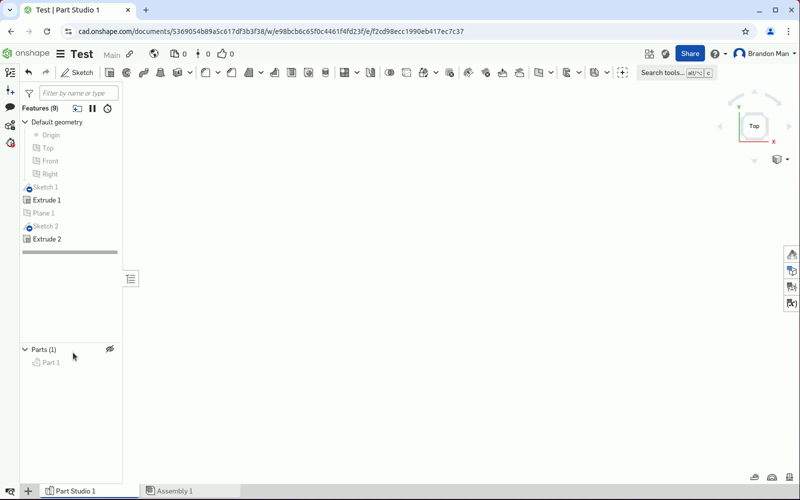
key(shift+y)
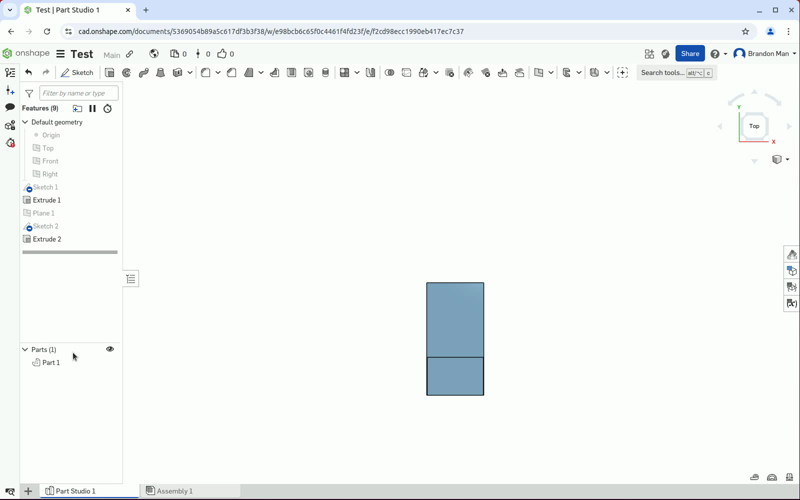
mouse_move(541, 75)
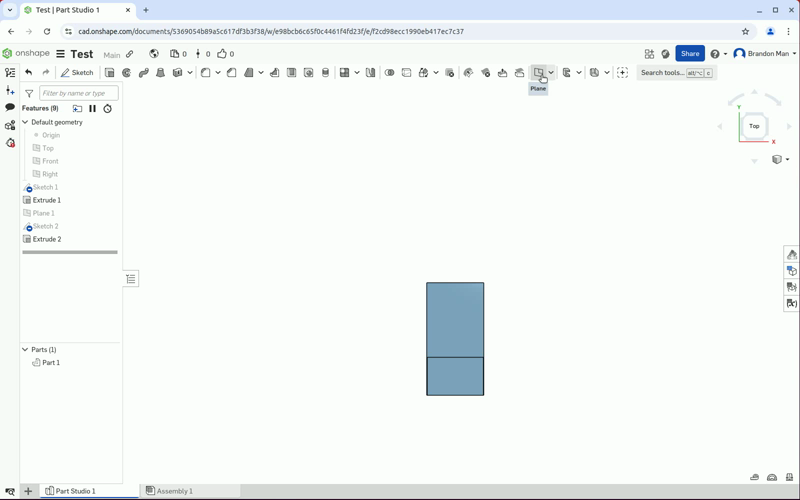
click(541, 75)
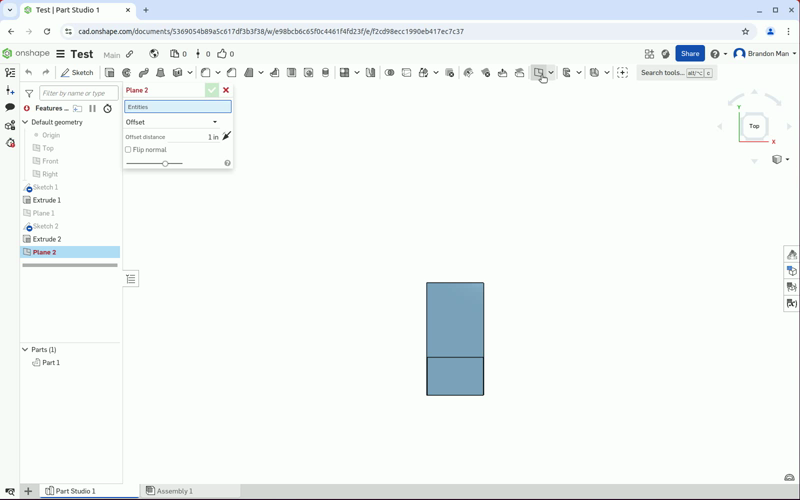
mouse_move(73, 150)
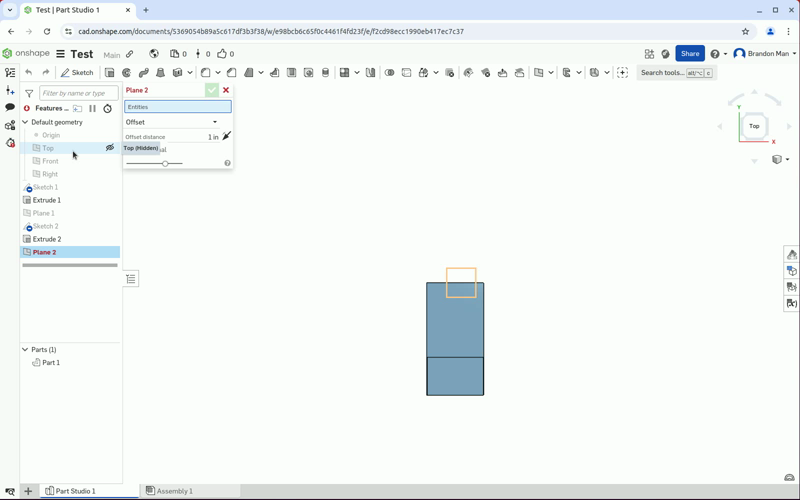
click(73, 150)
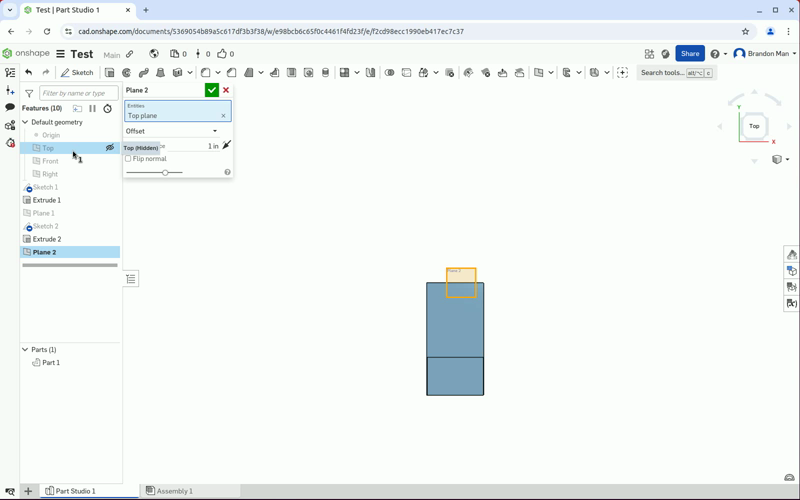
key(tab, 2)
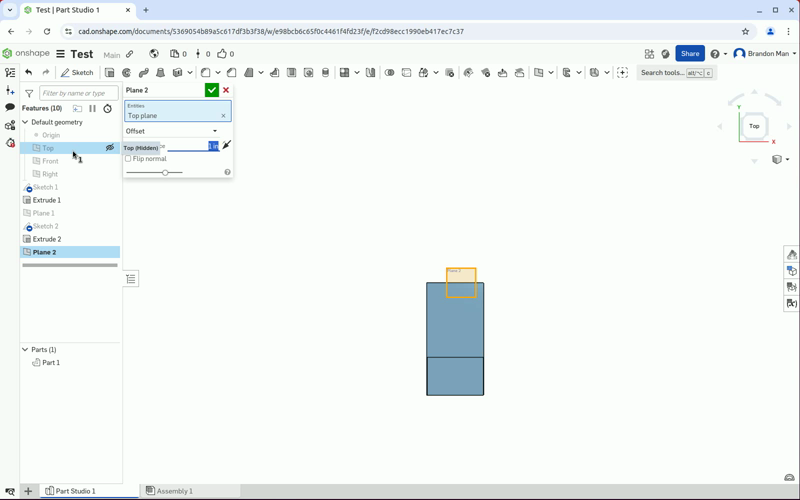
text(6.008)
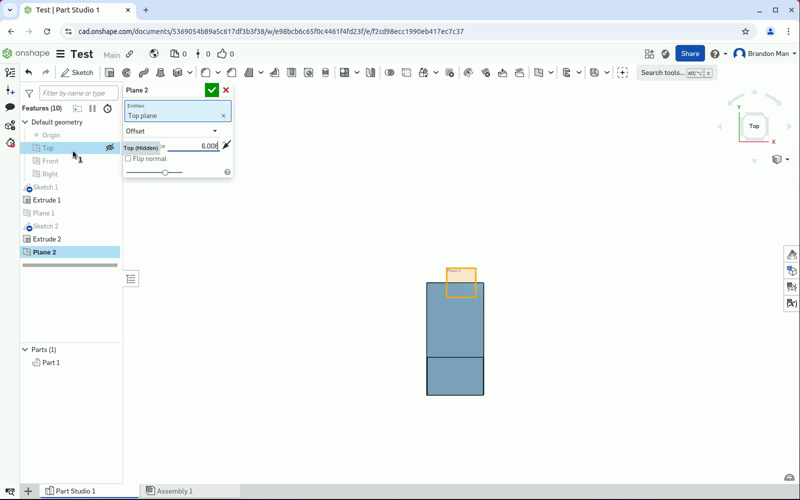
key(enter, 2)
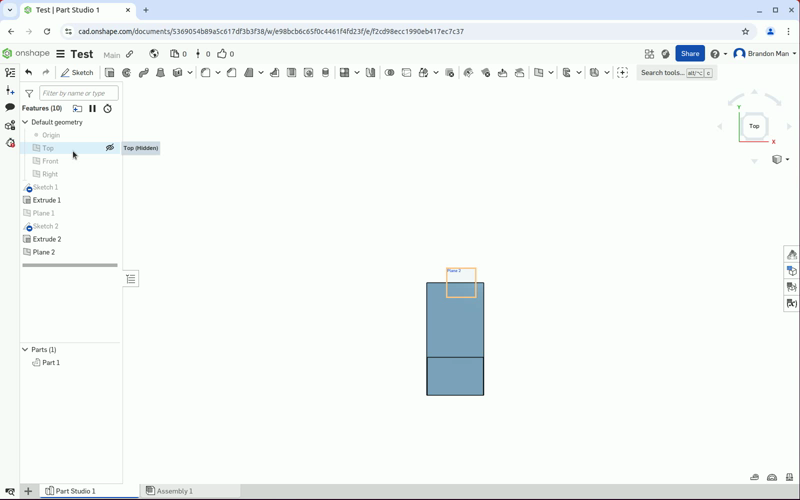
key(shift+s)
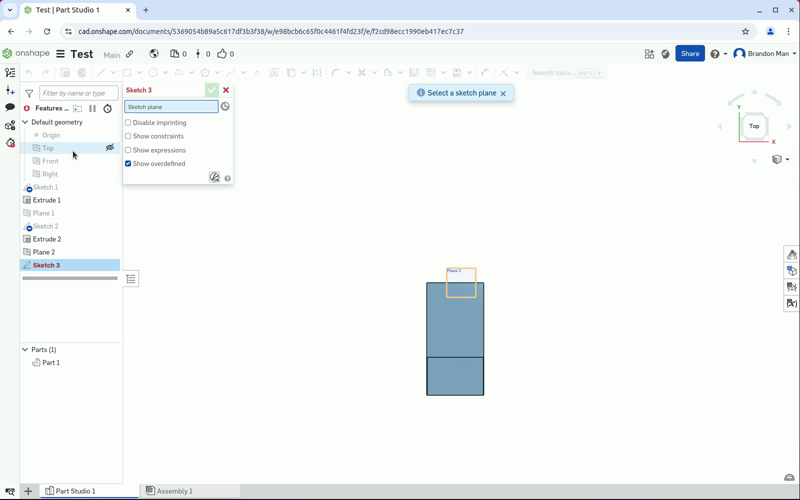
mouse_move(73, 254)
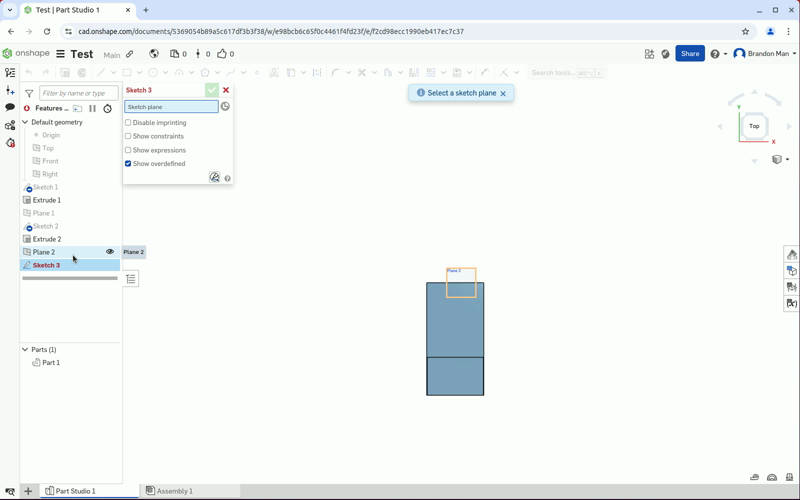
click(73, 254)
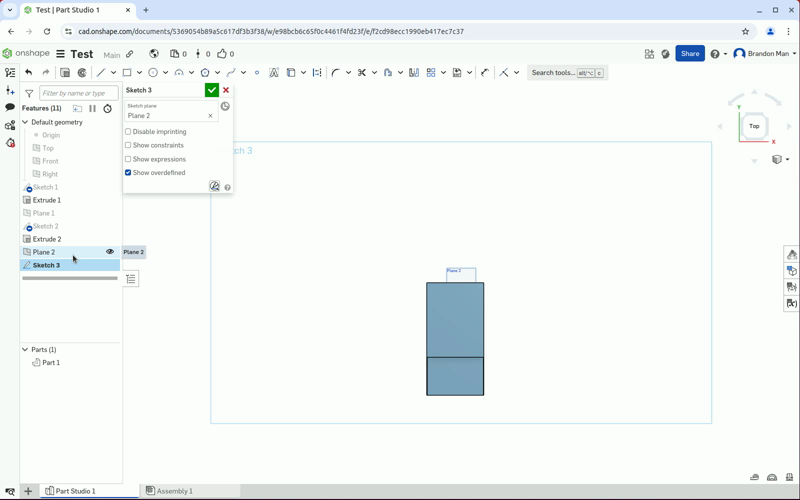
mouse_move(73, 352)
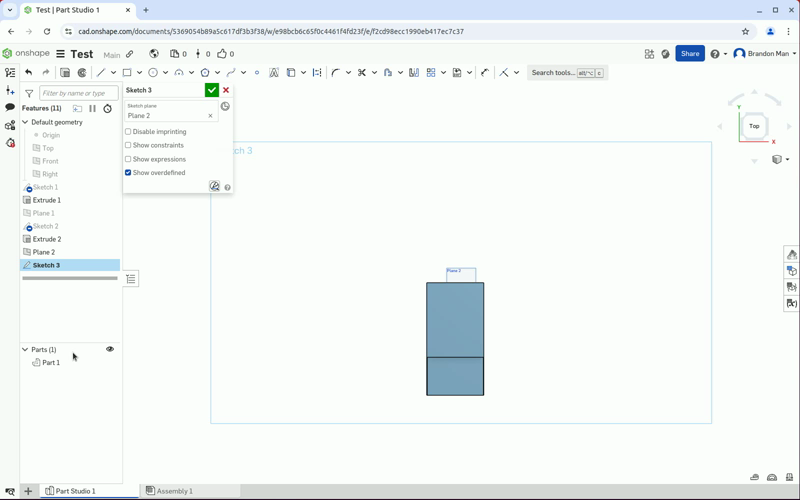
key(y)
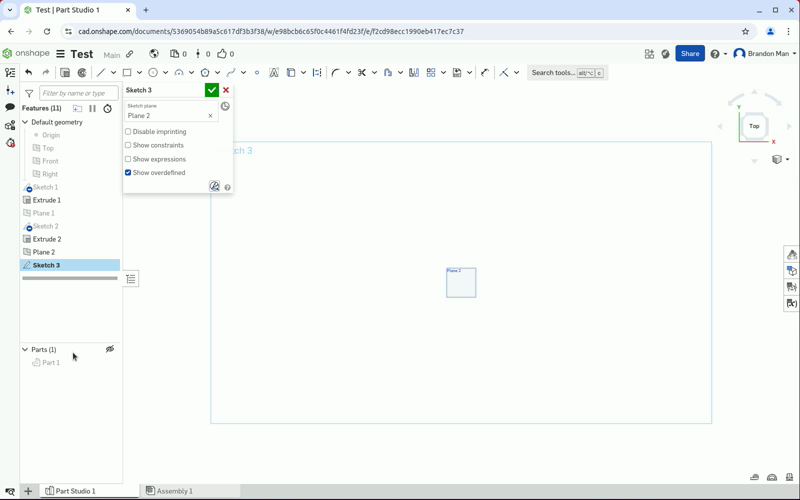
key(c)
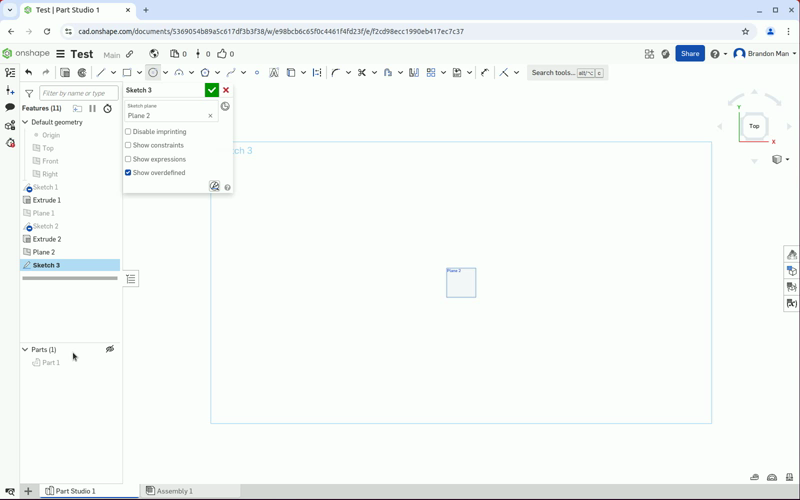
key_down(shift)
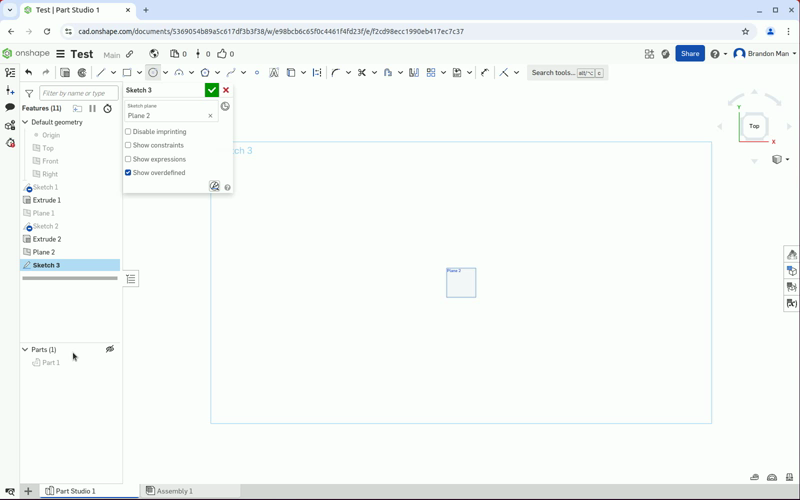
mouse_move(439, 311)
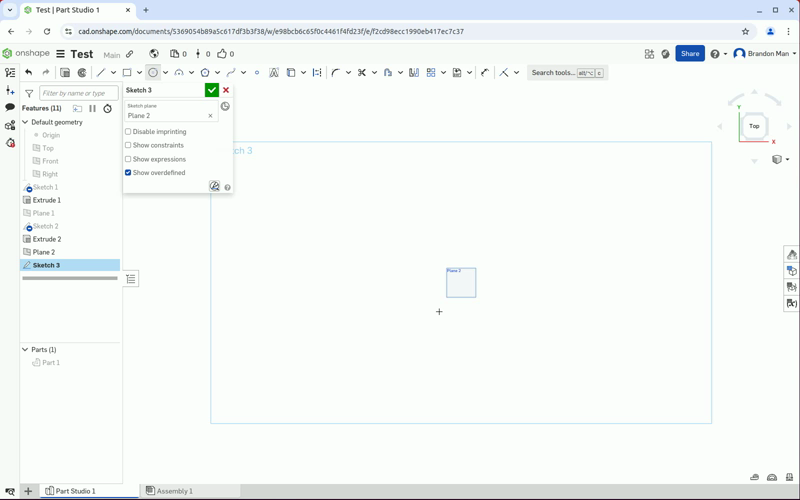
click(439, 311)
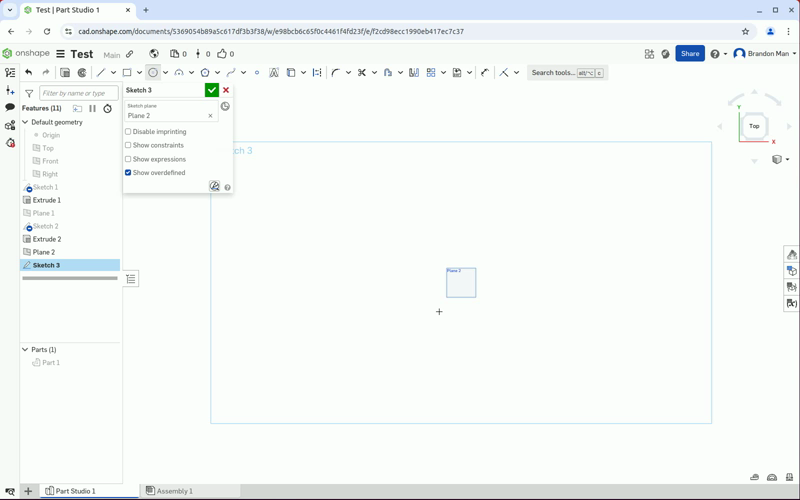
key_up(shift)
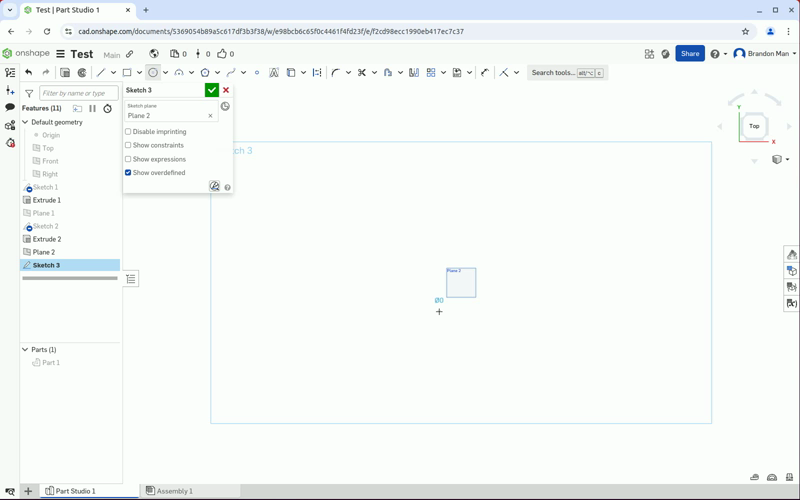
mouse_move(444, 311)
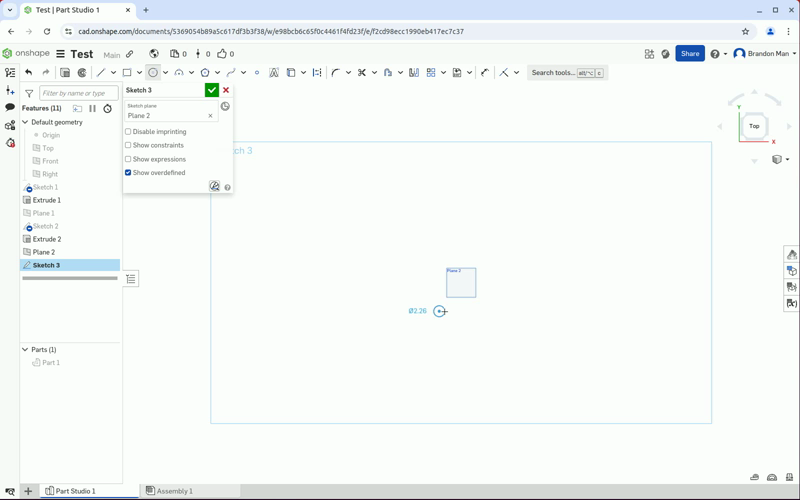
click(444, 311)
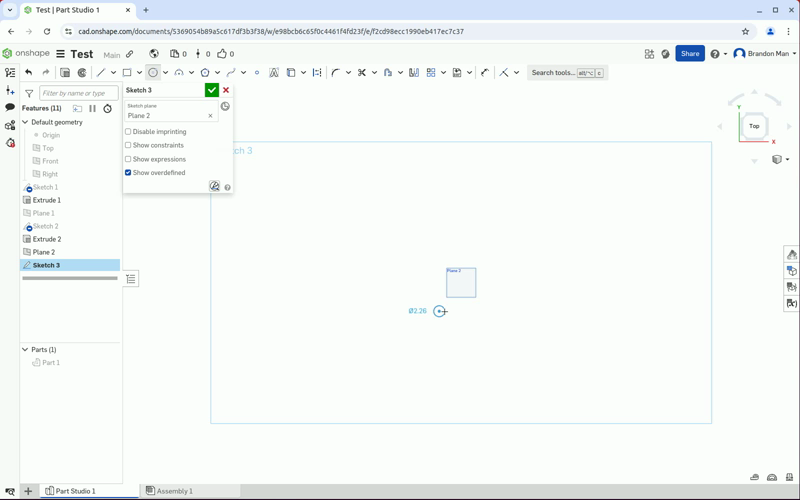
key(esc)
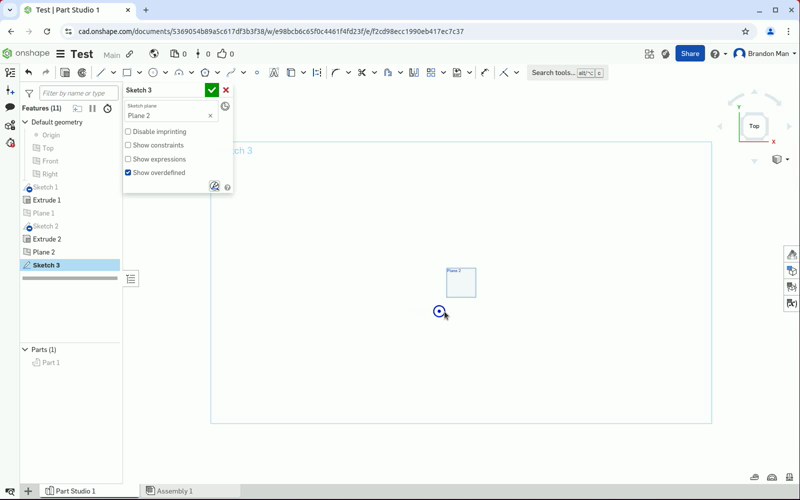
mouse_move(434, 313)
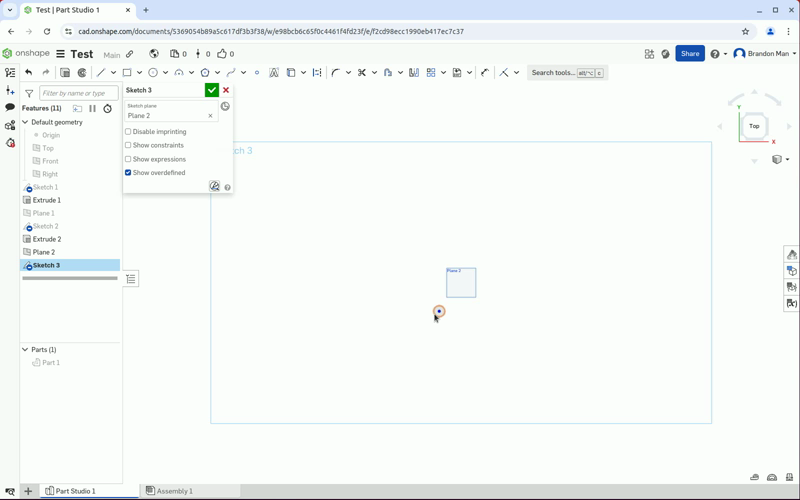
scroll(6)
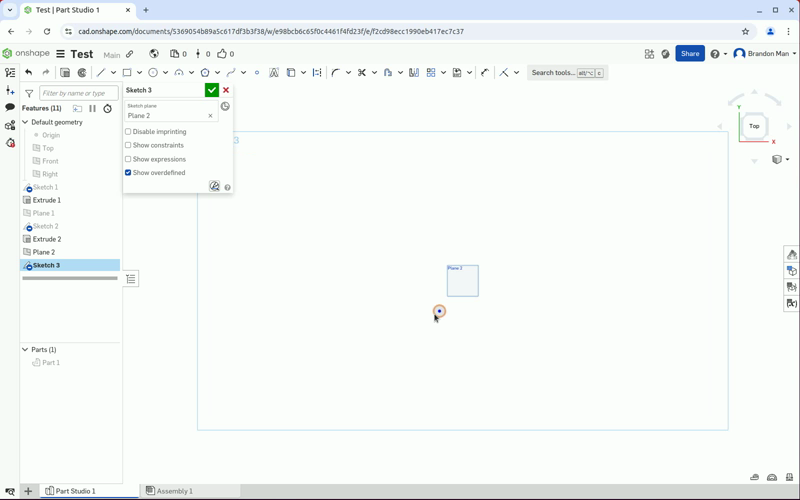
scroll(6)
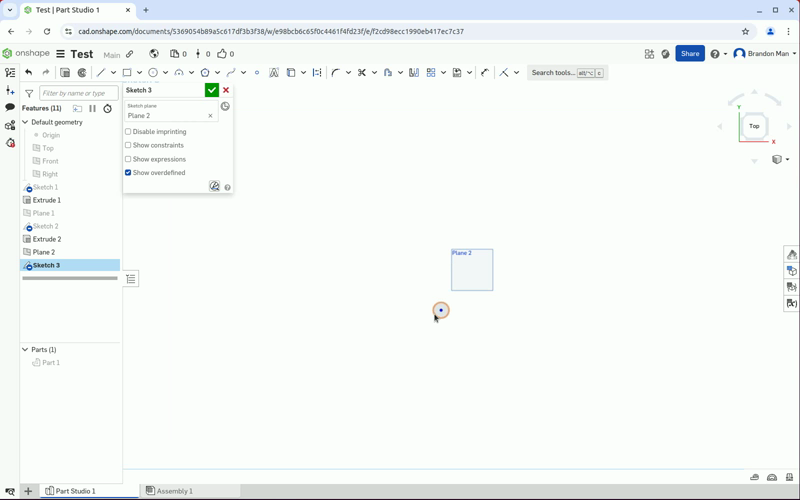
scroll(6)
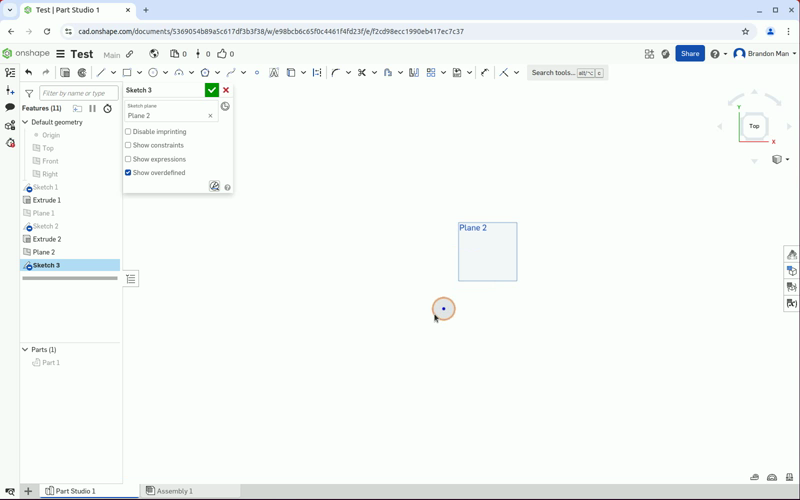
scroll(6)
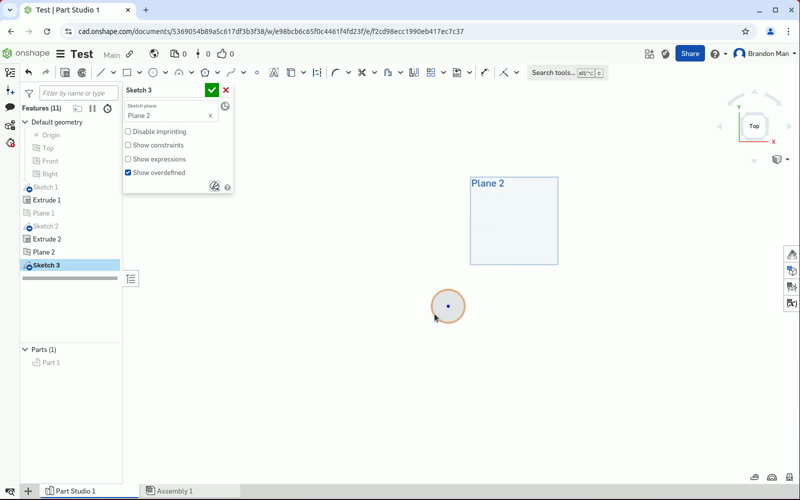
scroll(6)
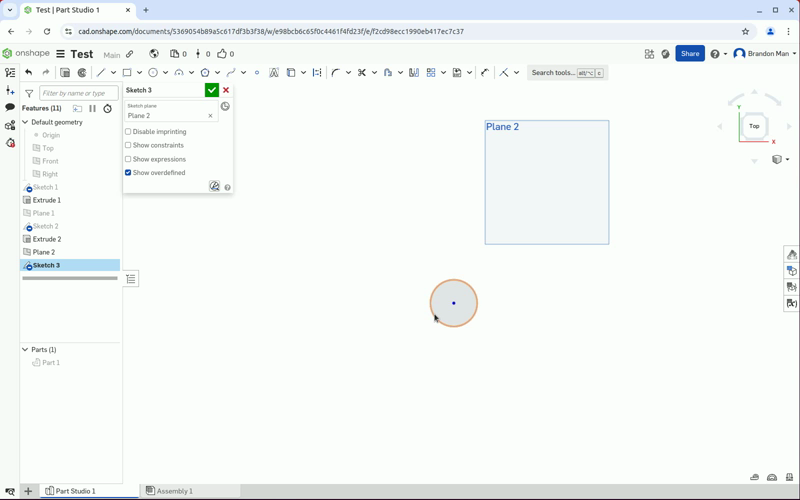
scroll(6)
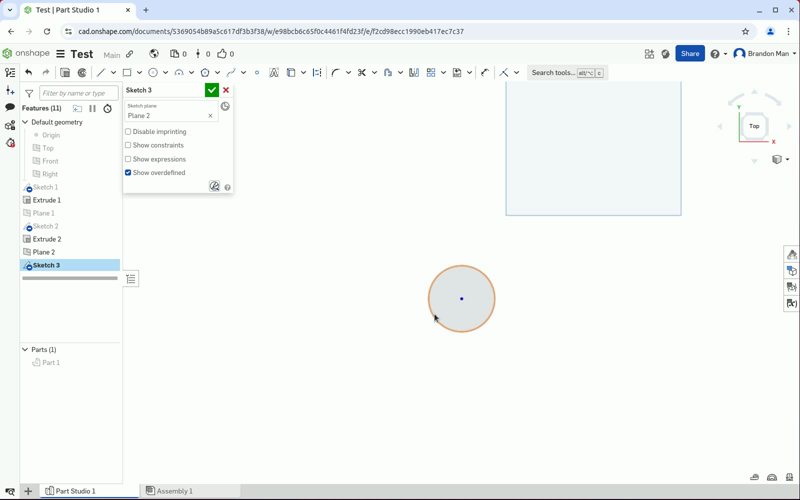
scroll(6)
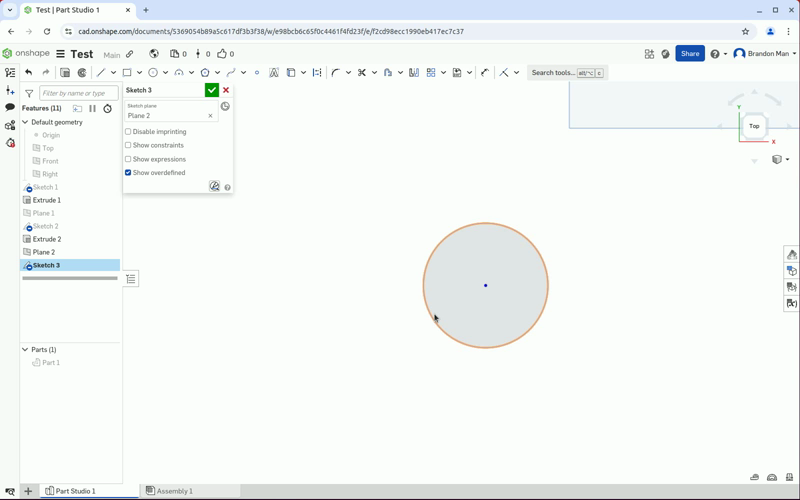
click(434, 313)
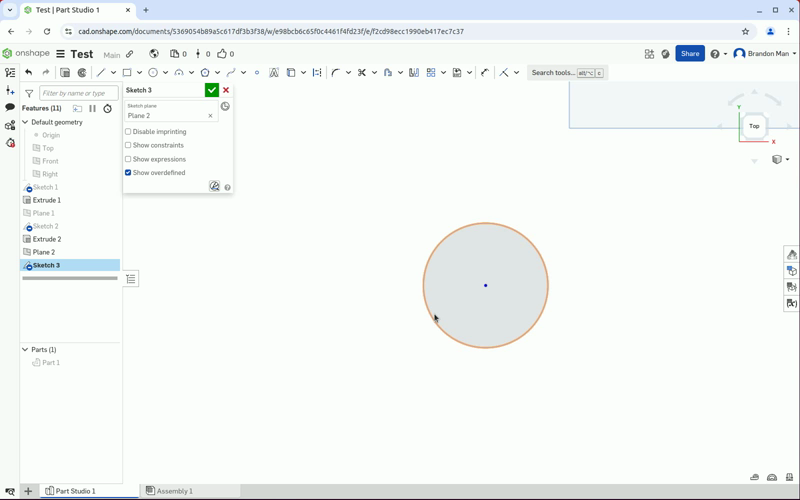
scroll(-6)
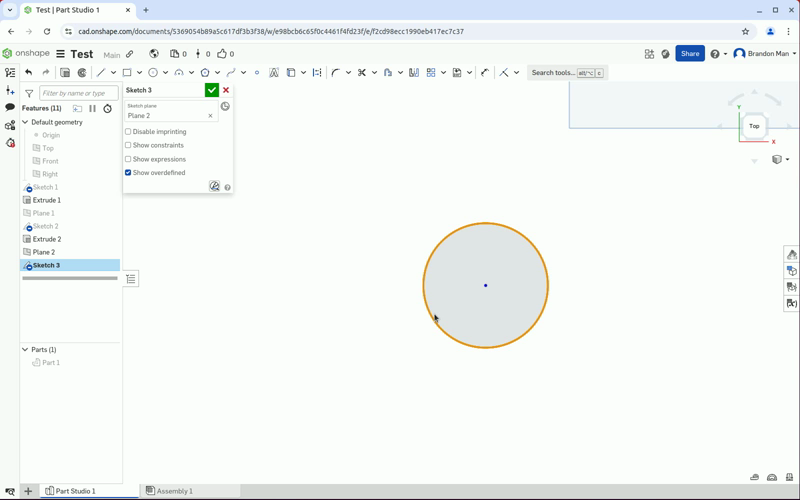
scroll(-6)
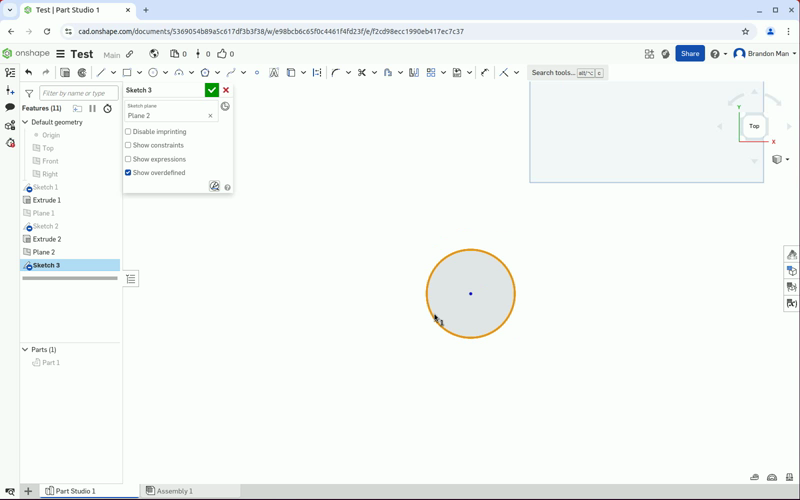
scroll(-6)
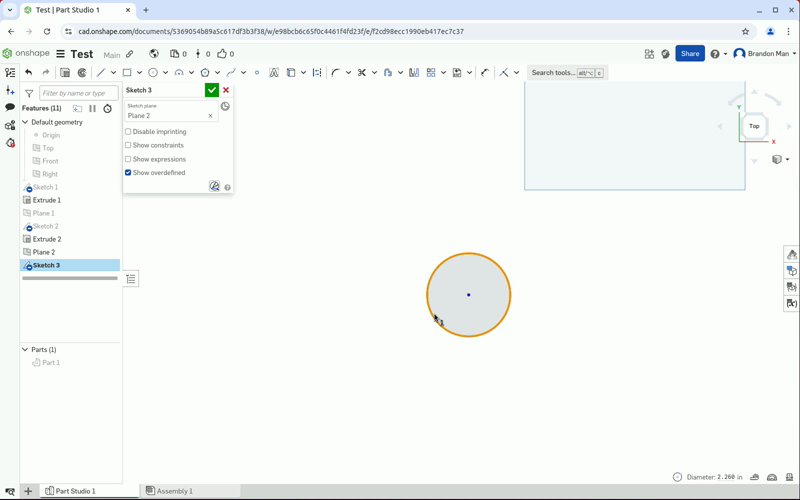
scroll(-6)
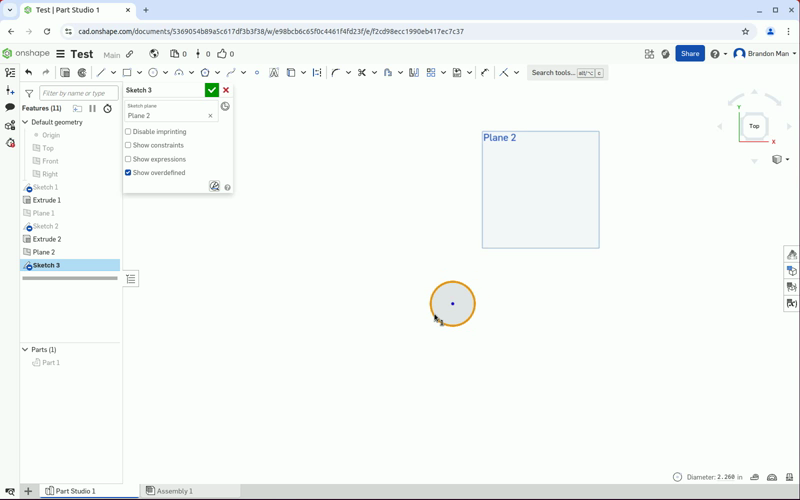
scroll(-6)
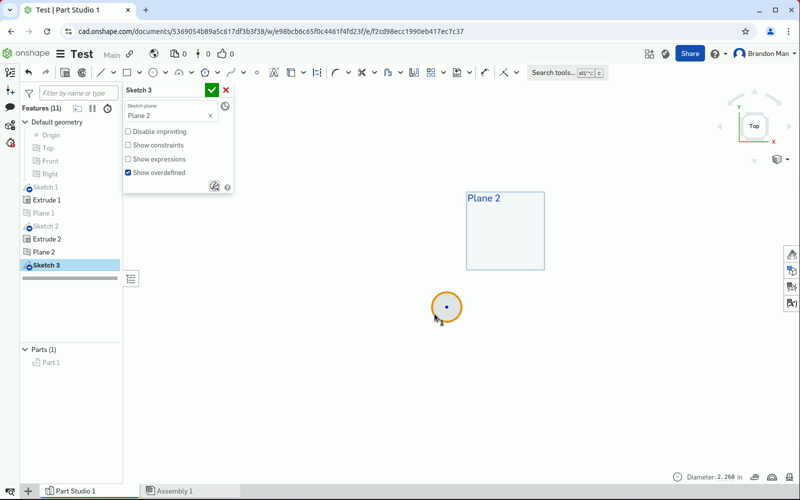
scroll(-6)
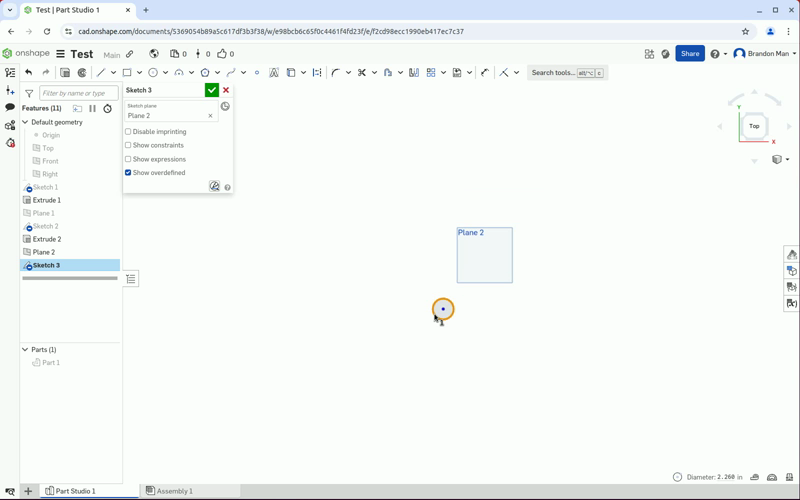
scroll(-6)
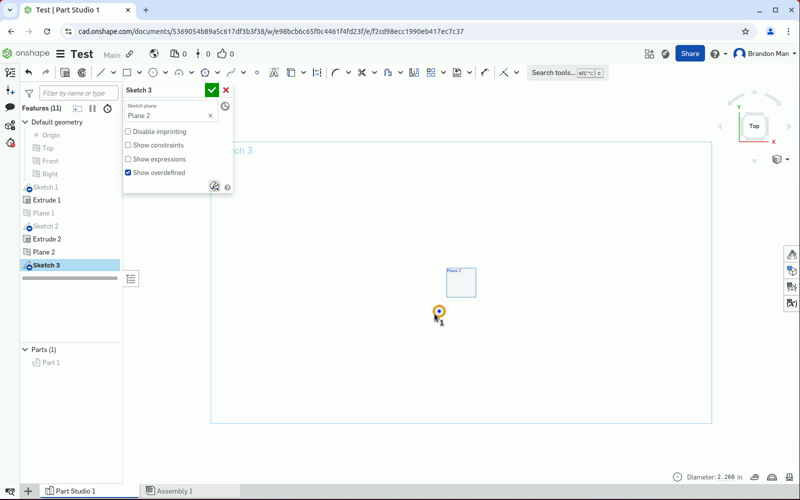
mouse_move(73, 352)
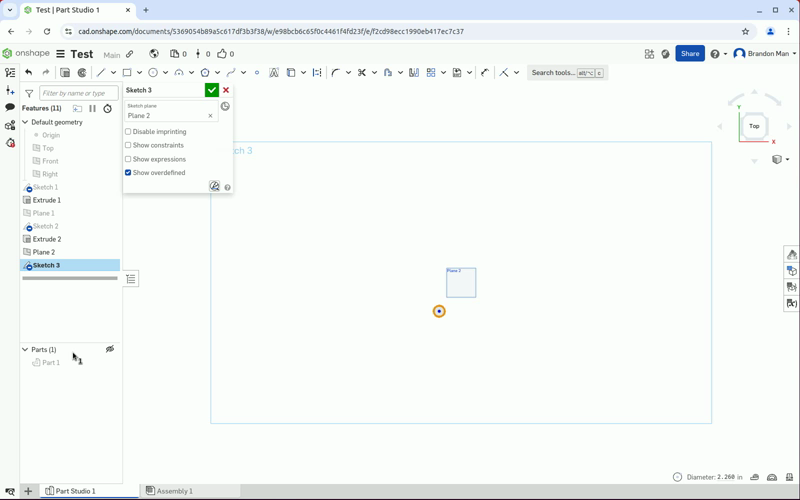
key(shift+y)
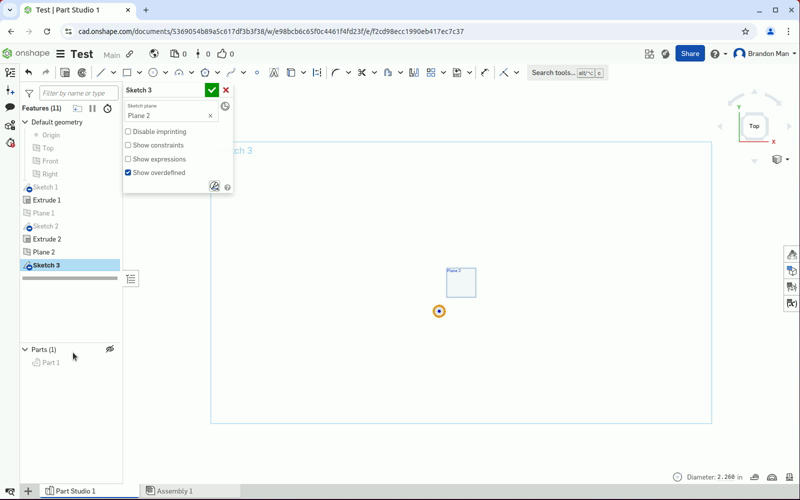
key(shift+e)
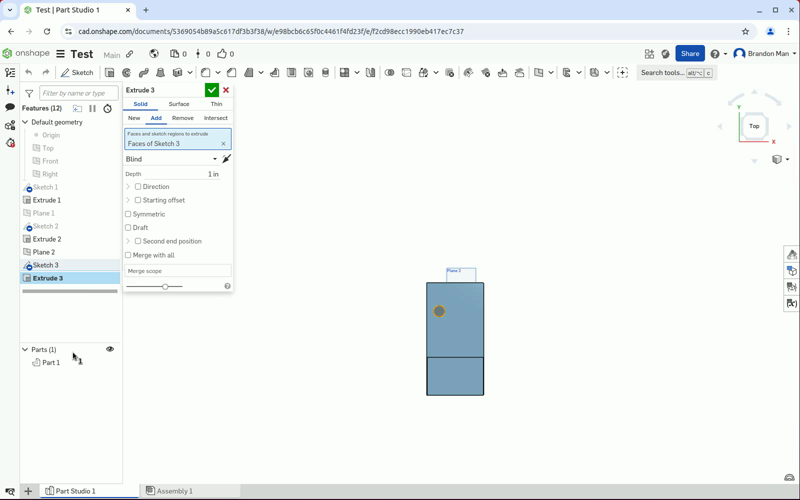
mouse_move(143, 106)
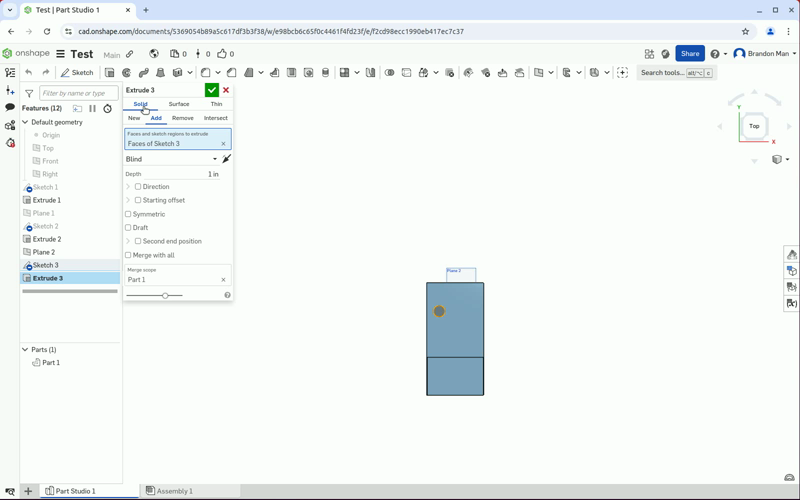
click(143, 106)
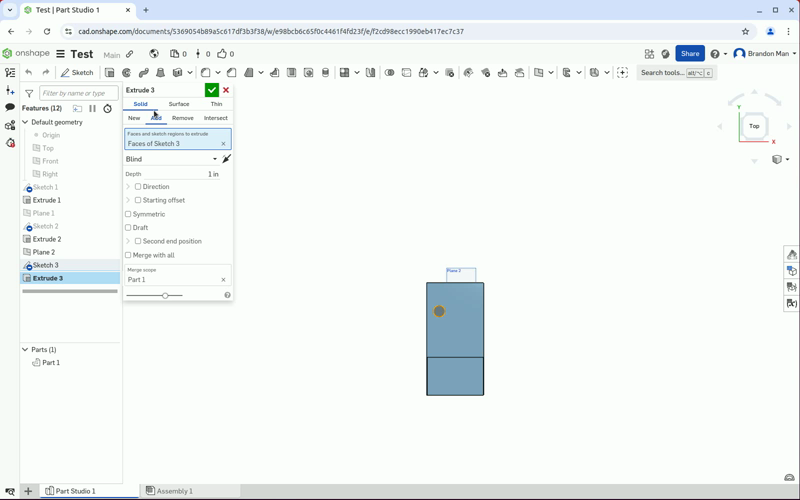
mouse_move(186, 120)
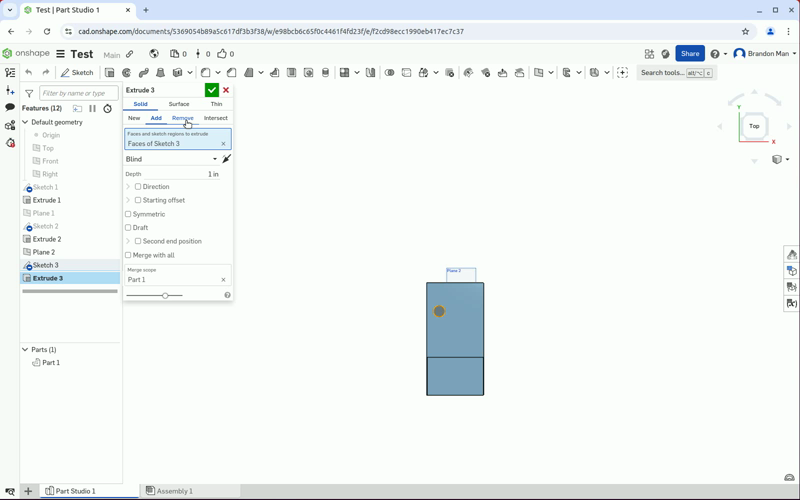
click(186, 120)
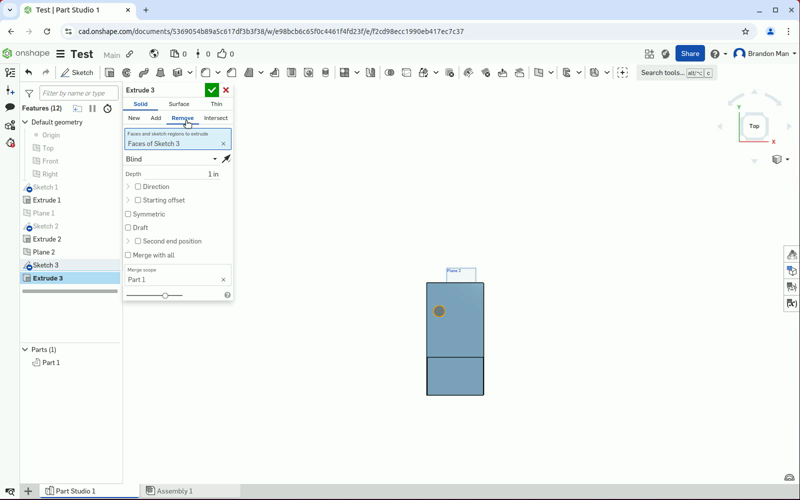
key(tab, 4)
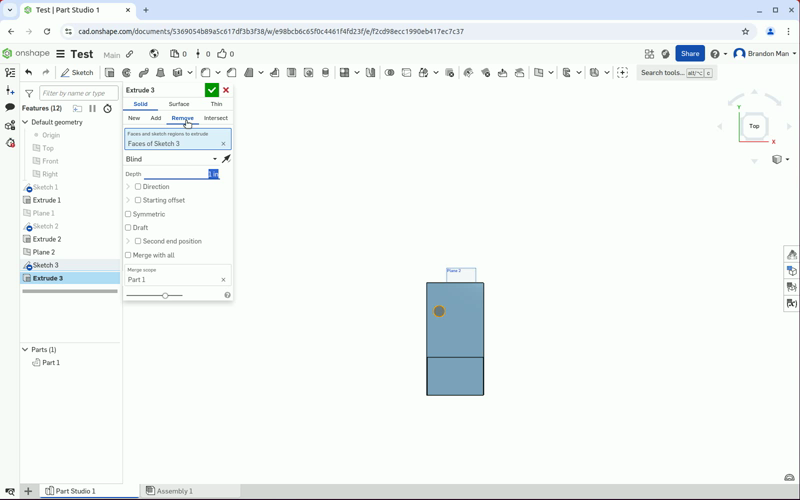
text(15.405)
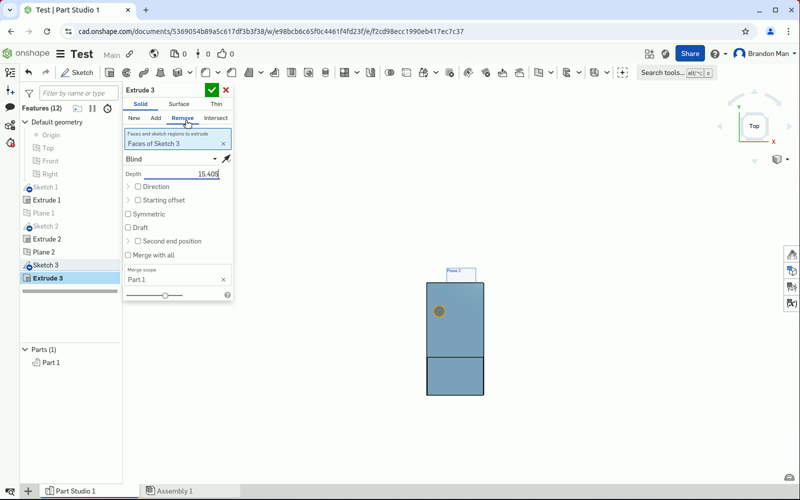
key(tab, 6)
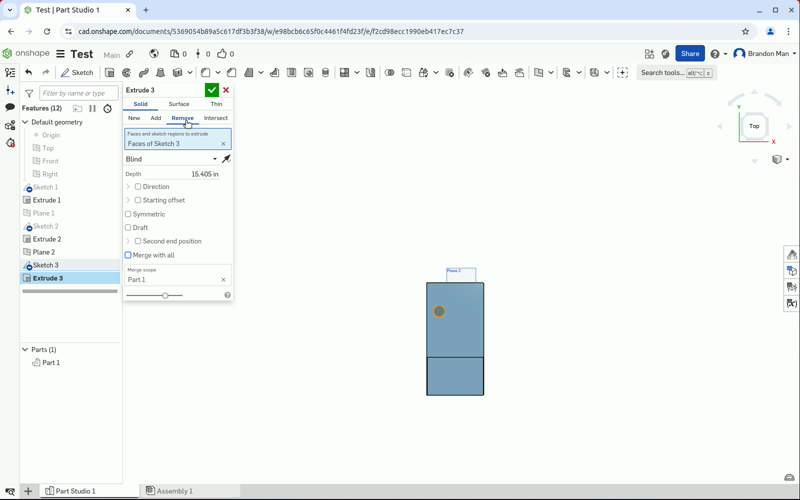
key(space)
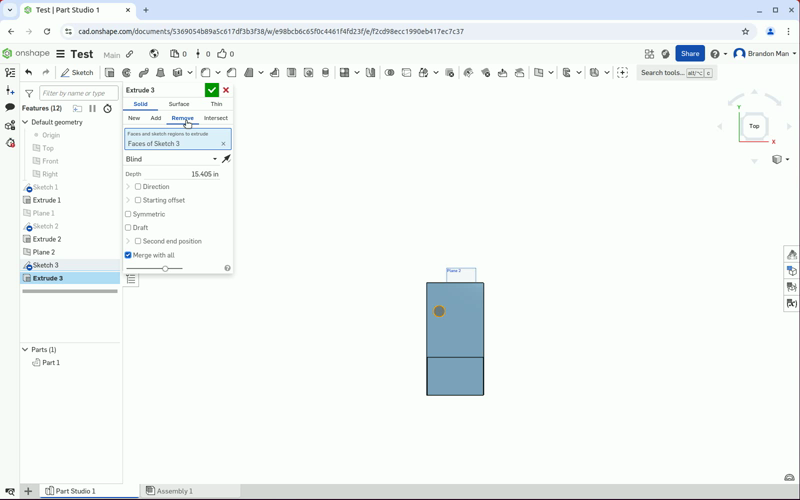
key(enter)
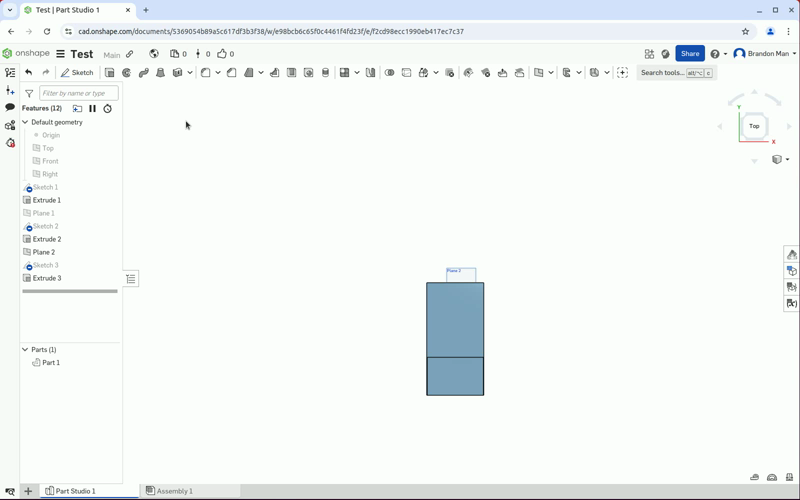
key(shift+h)
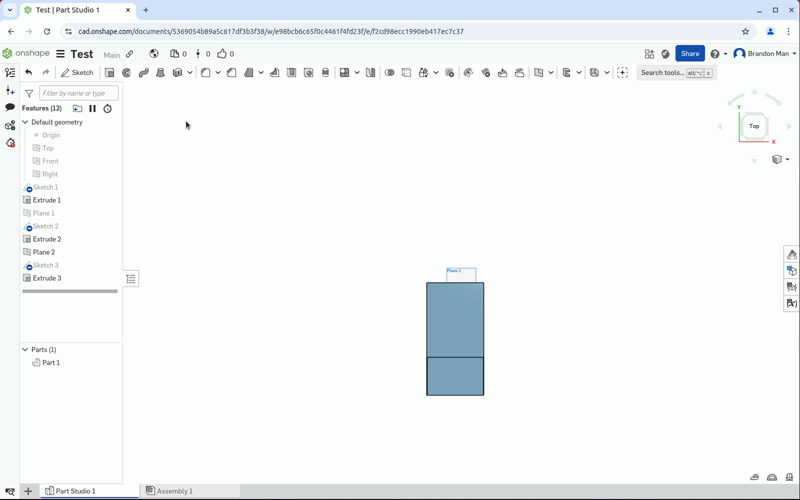
key(shift+h)
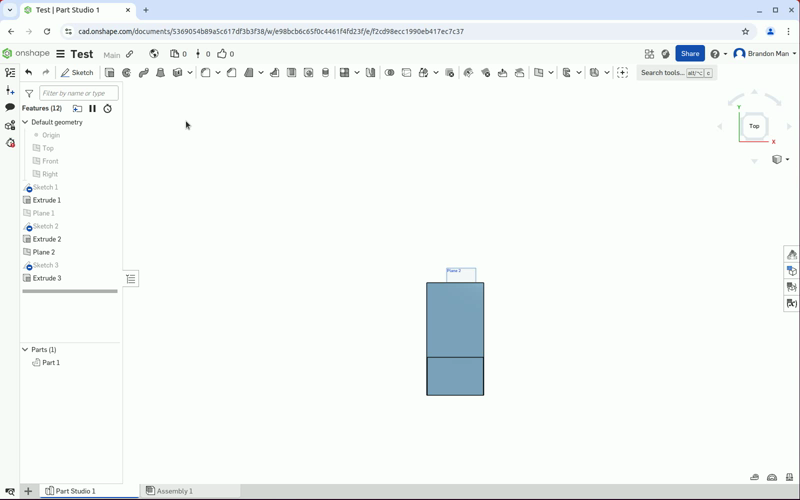
mouse_move(73, 189)
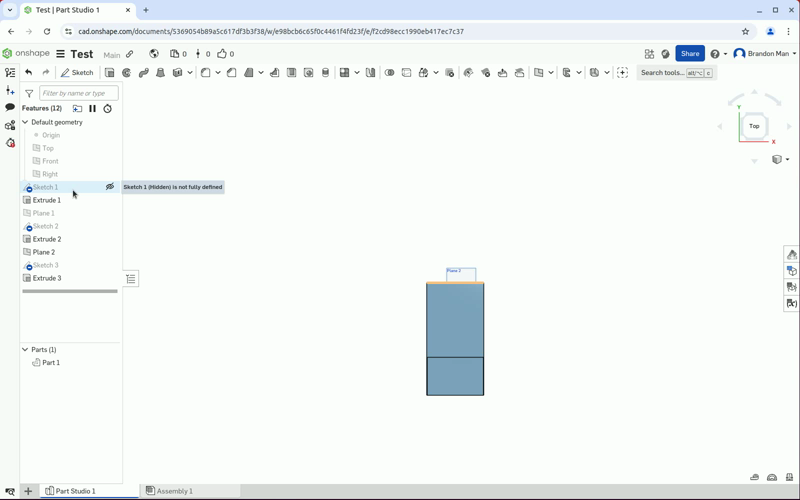
click(73, 189)
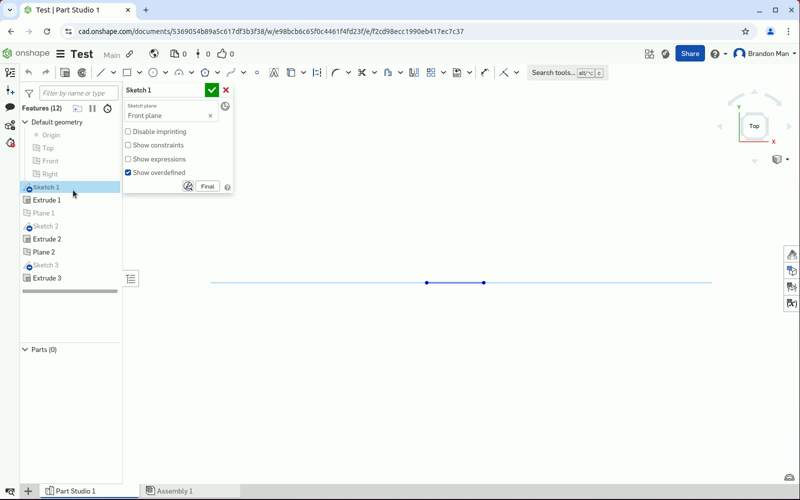
mouse_move(229, 92)
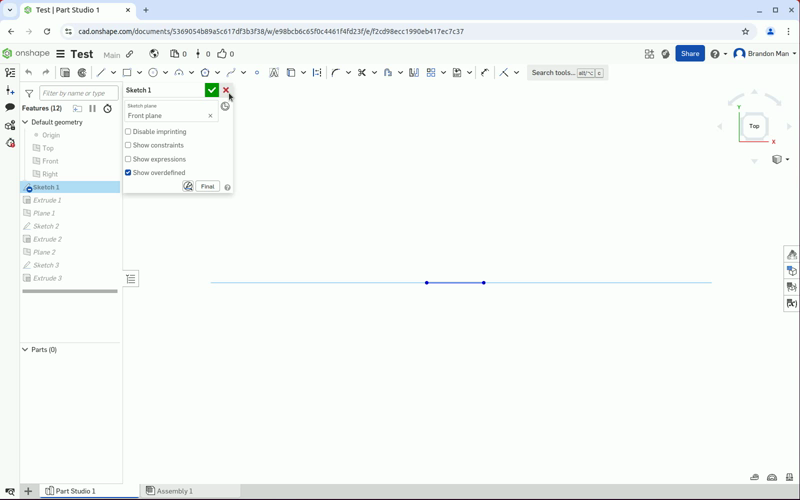
click(229, 92)
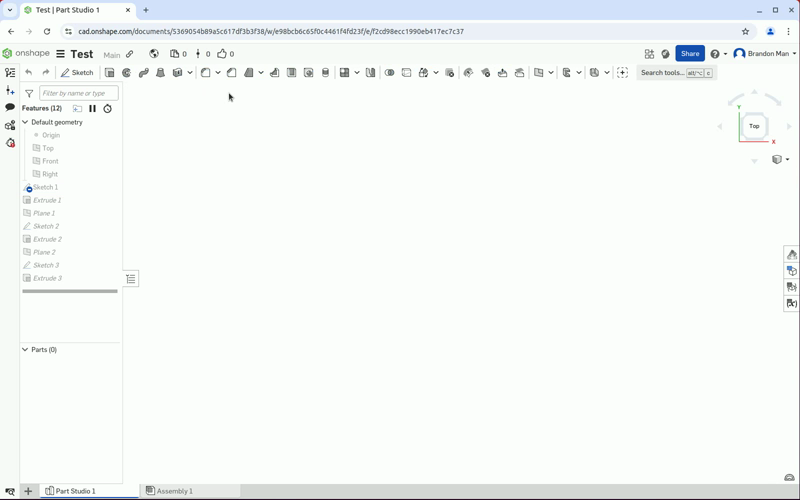
key(shift+s)
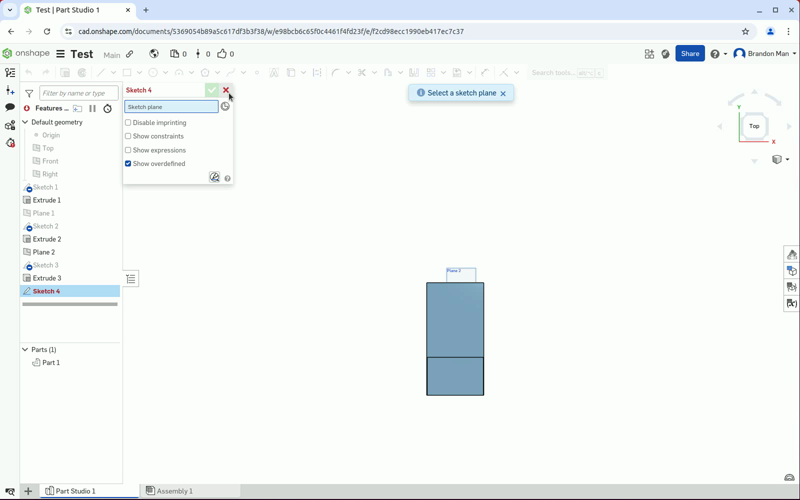
mouse_move(73, 254)
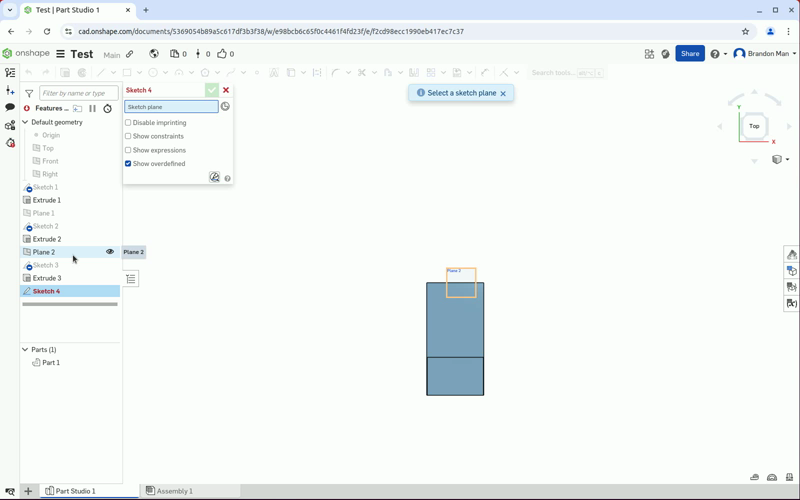
click(73, 254)
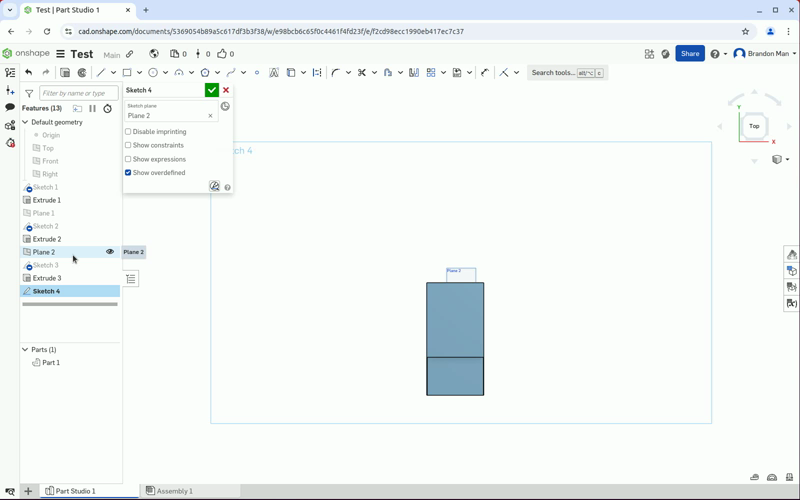
mouse_move(73, 352)
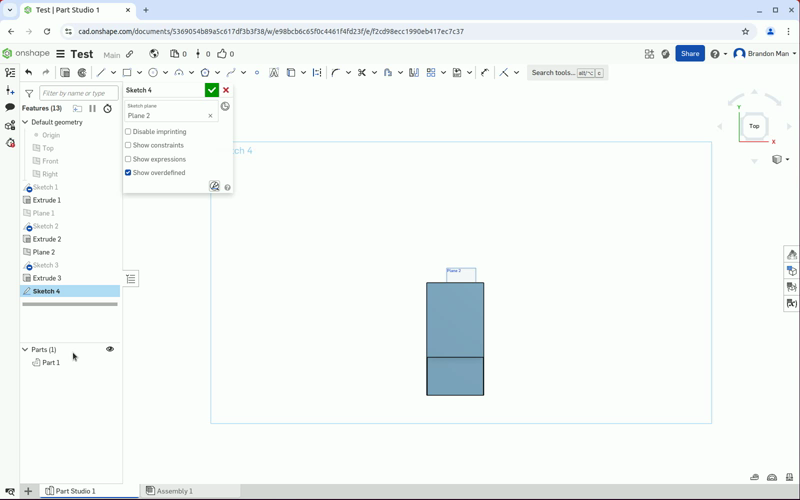
key(y)
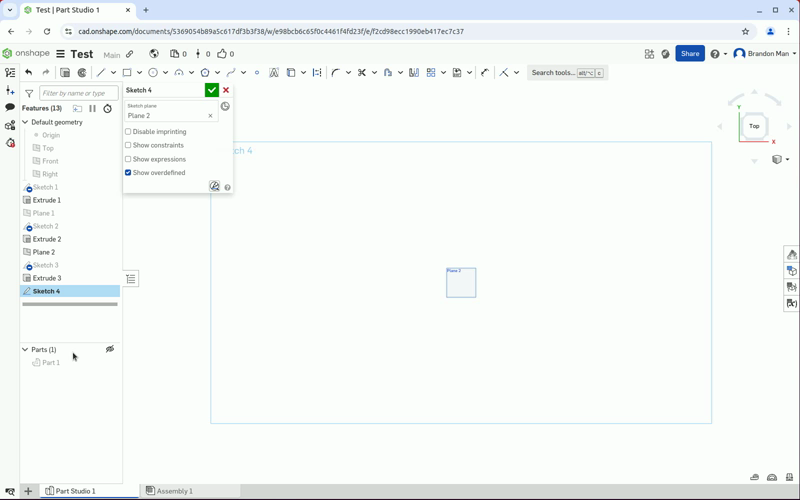
key(c)
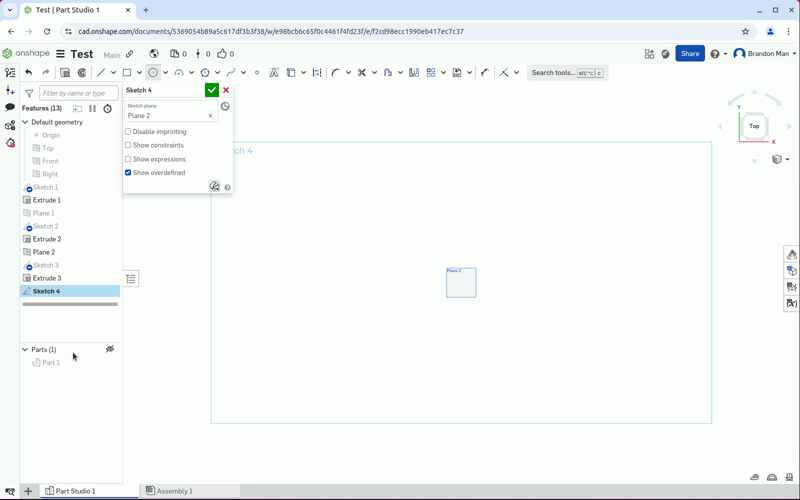
key_down(shift)
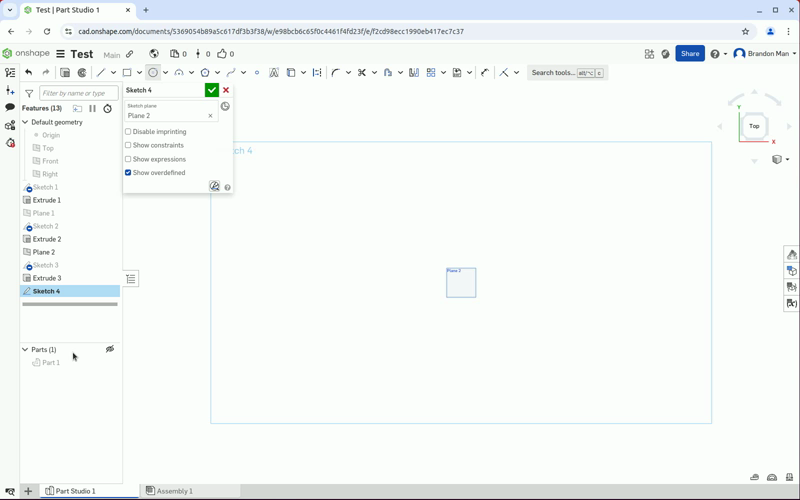
mouse_move(474, 311)
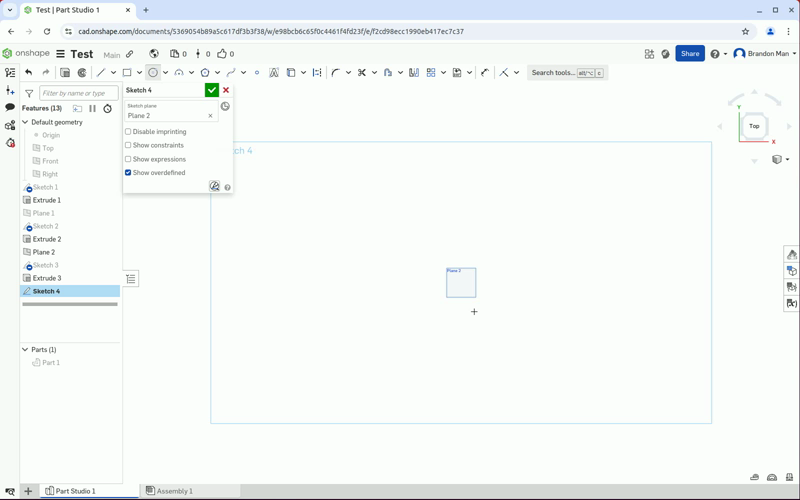
click(474, 311)
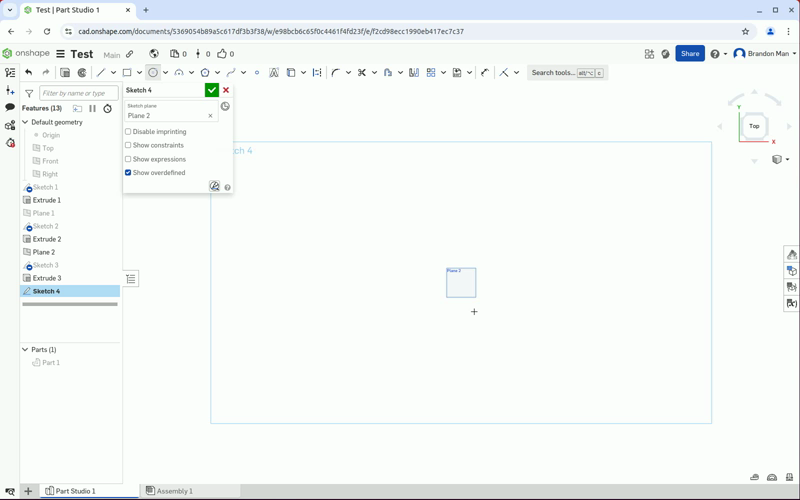
key_up(shift)
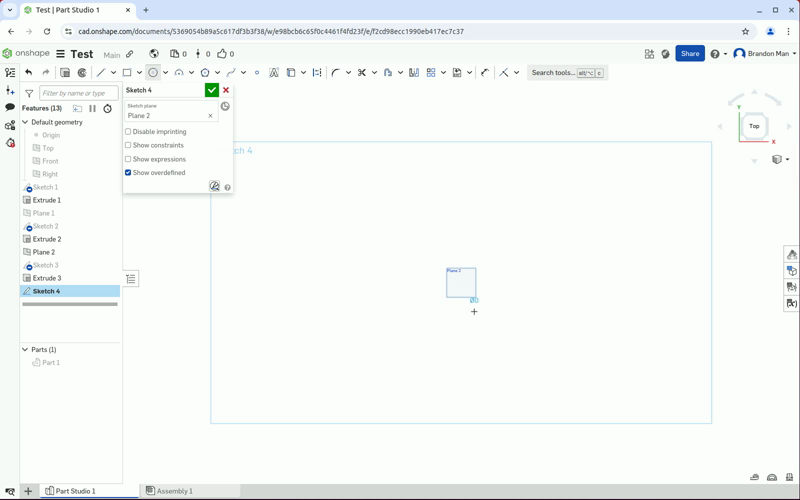
mouse_move(479, 311)
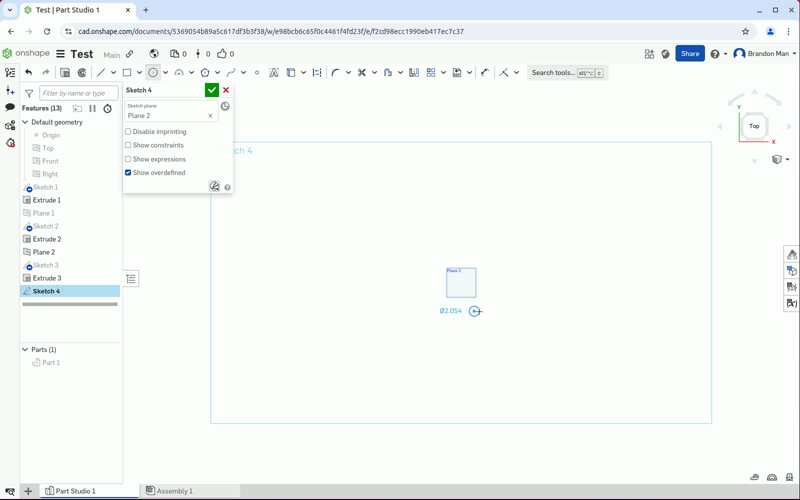
click(479, 311)
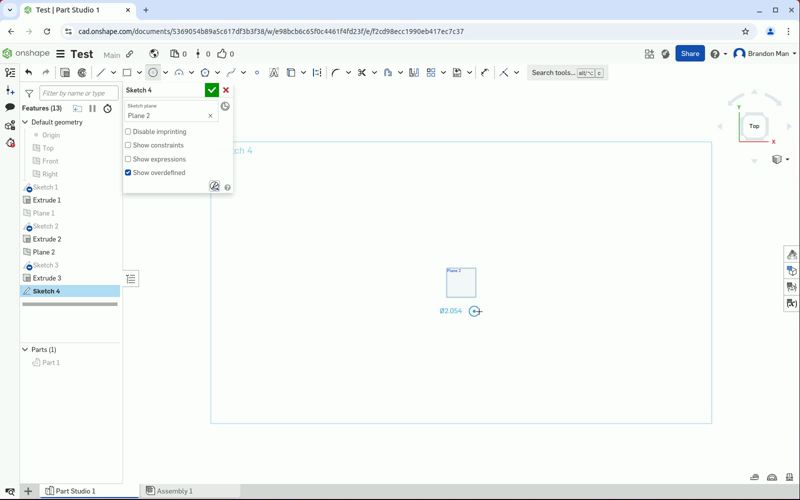
key(esc)
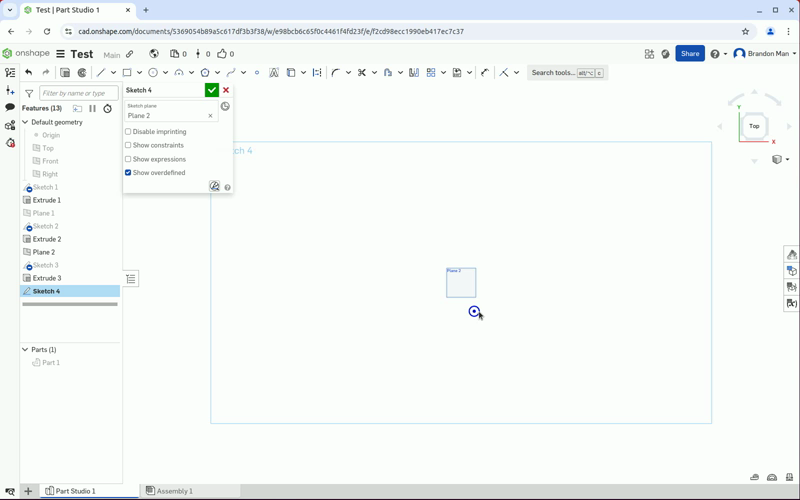
mouse_move(477, 308)
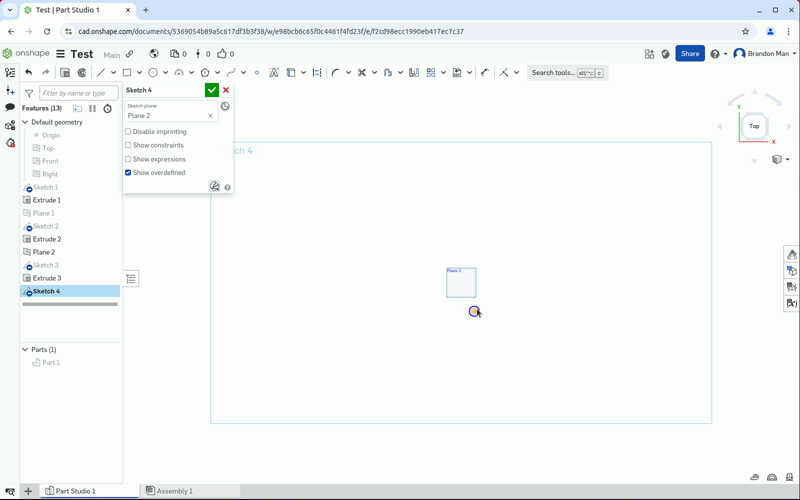
scroll(6)
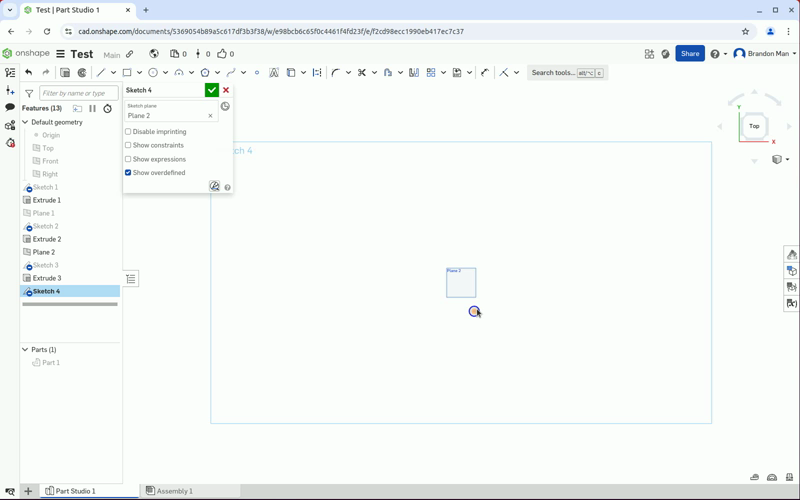
scroll(6)
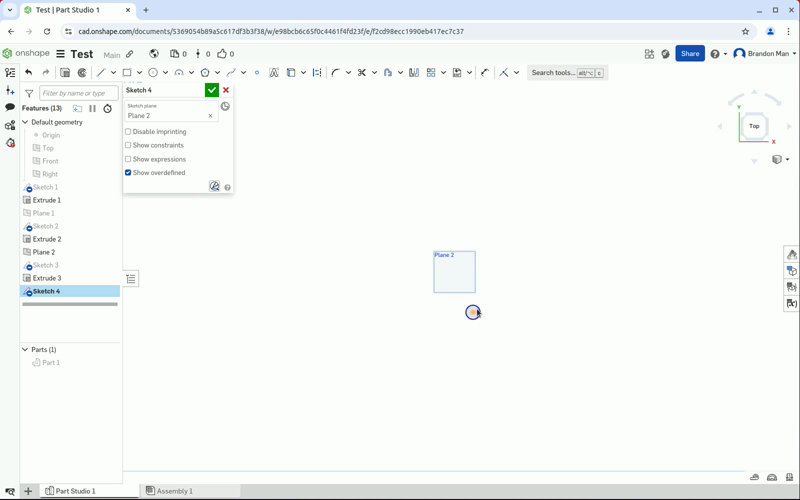
scroll(6)
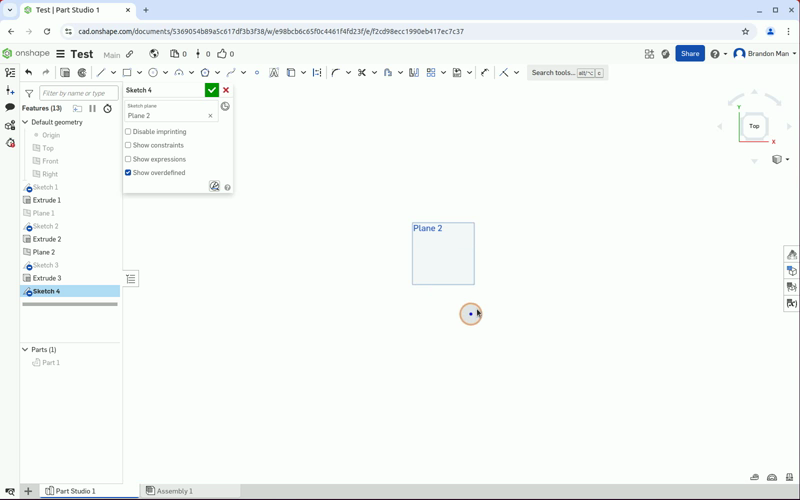
scroll(6)
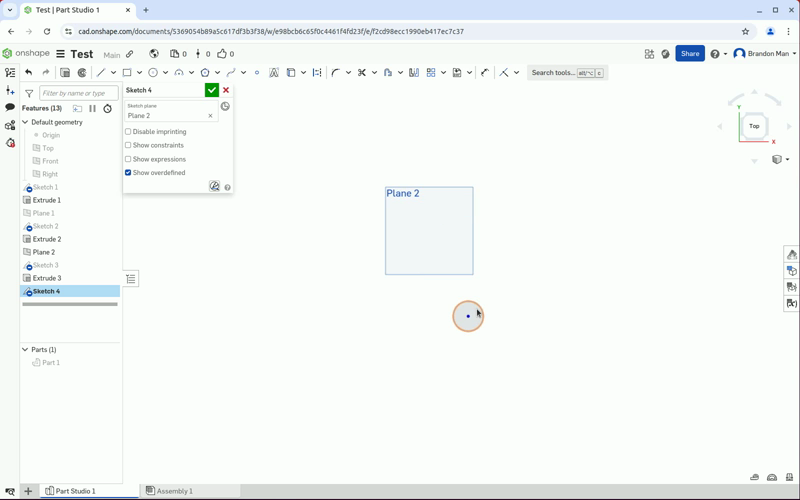
scroll(6)
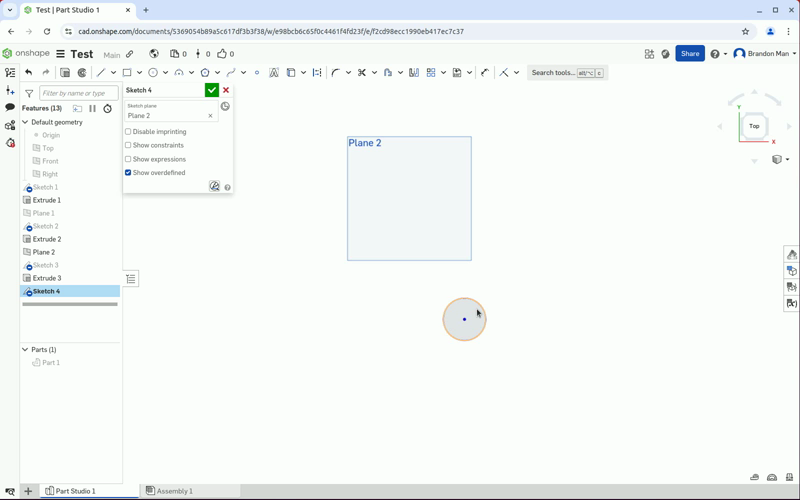
scroll(6)
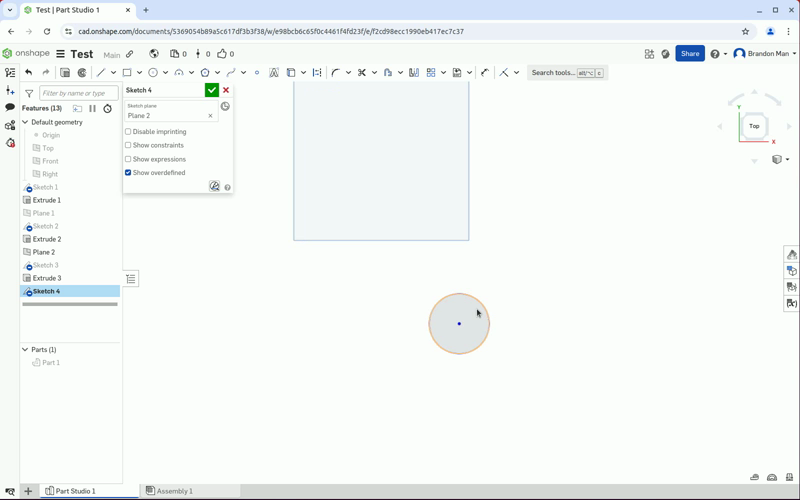
scroll(6)
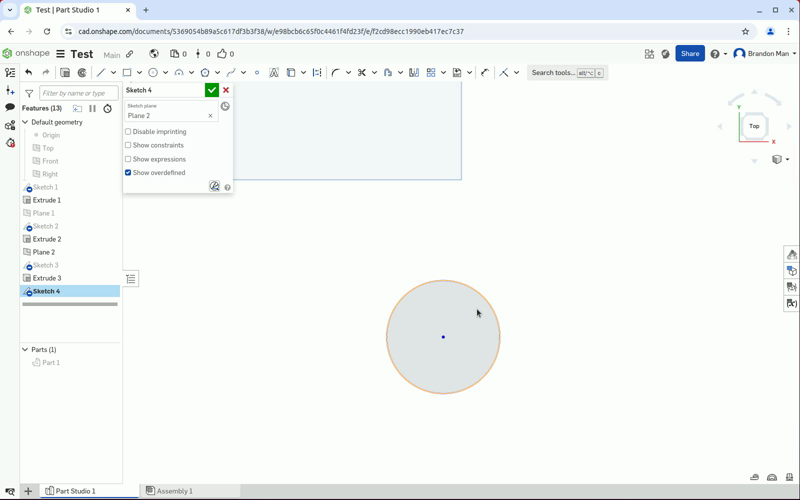
click(477, 308)
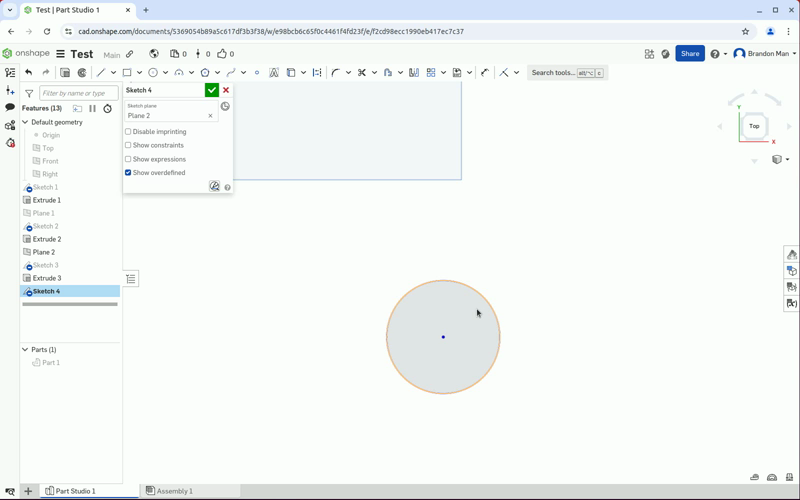
scroll(-6)
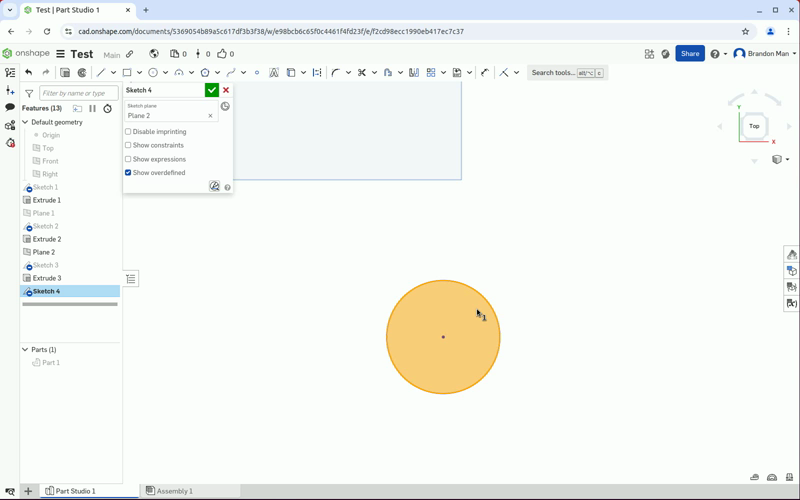
scroll(-6)
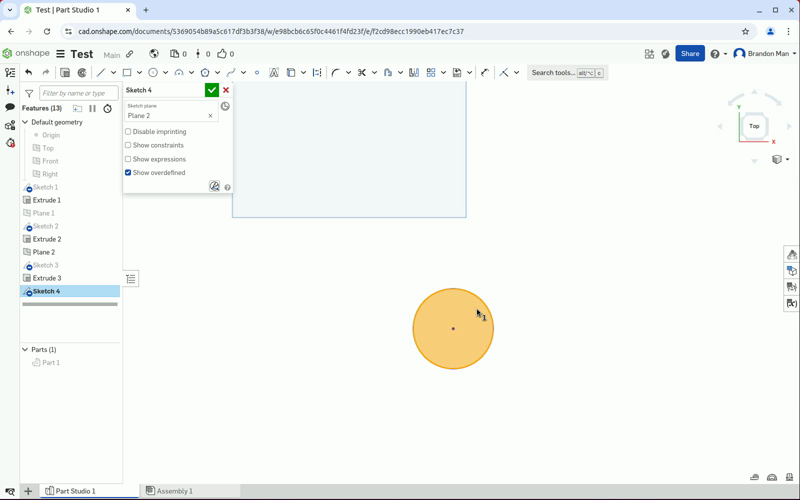
scroll(-6)
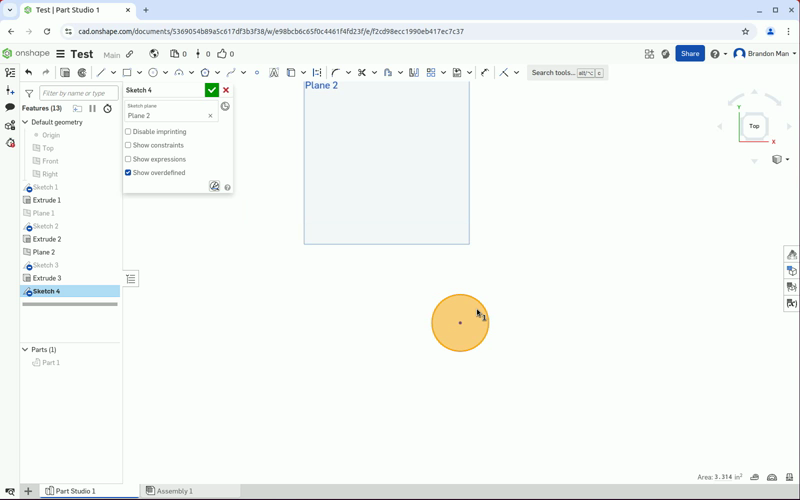
scroll(-6)
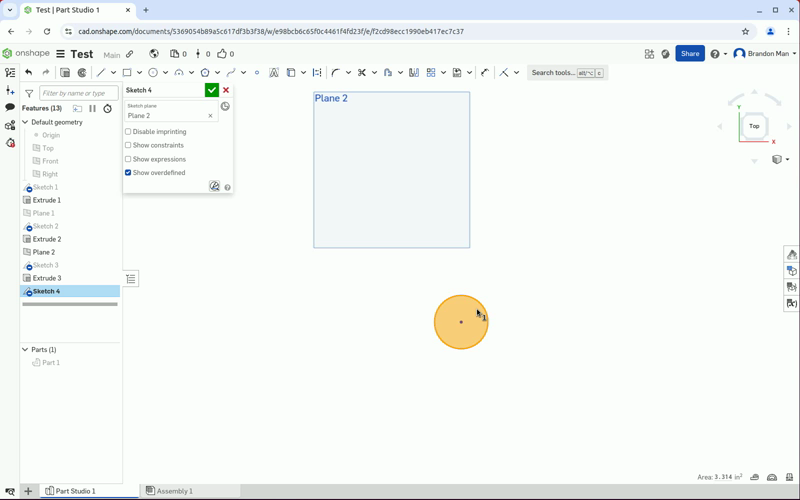
scroll(-6)
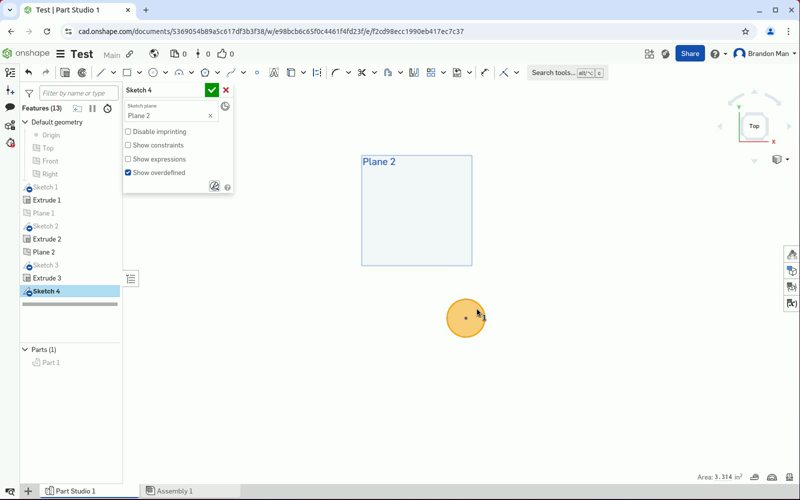
scroll(-6)
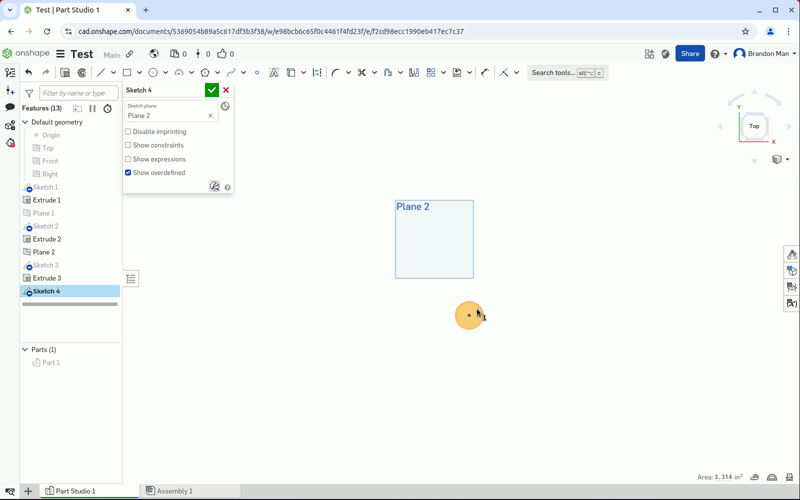
scroll(-6)
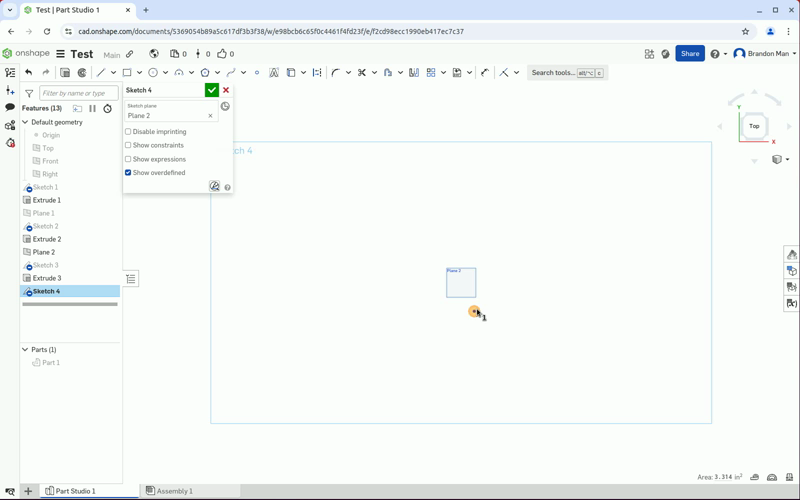
mouse_move(73, 352)
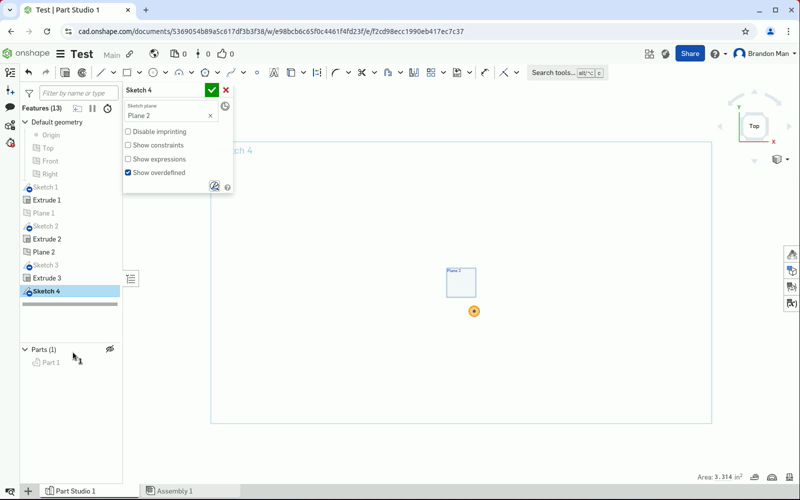
key(shift+y)
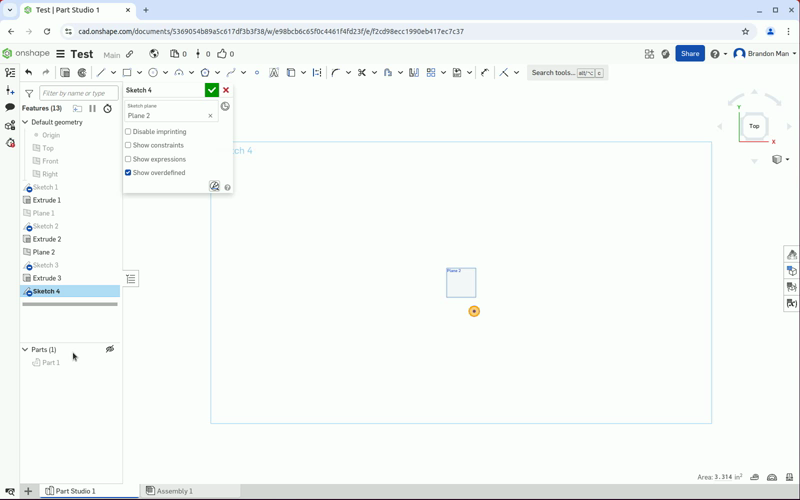
key(shift+e)
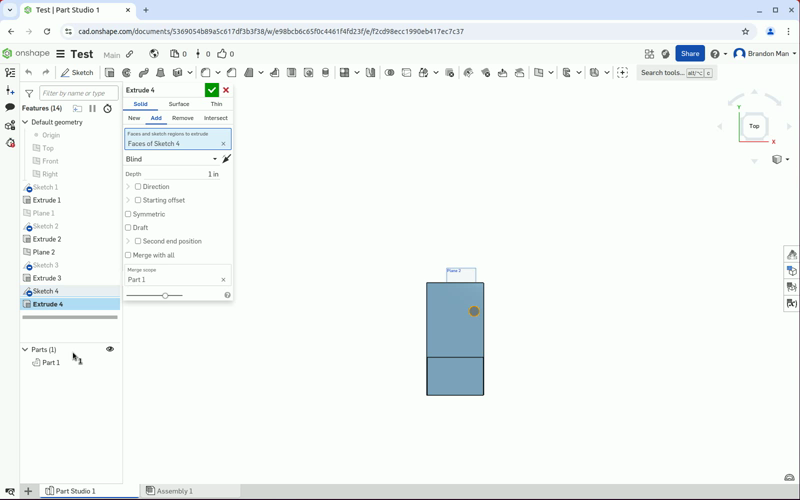
mouse_move(143, 106)
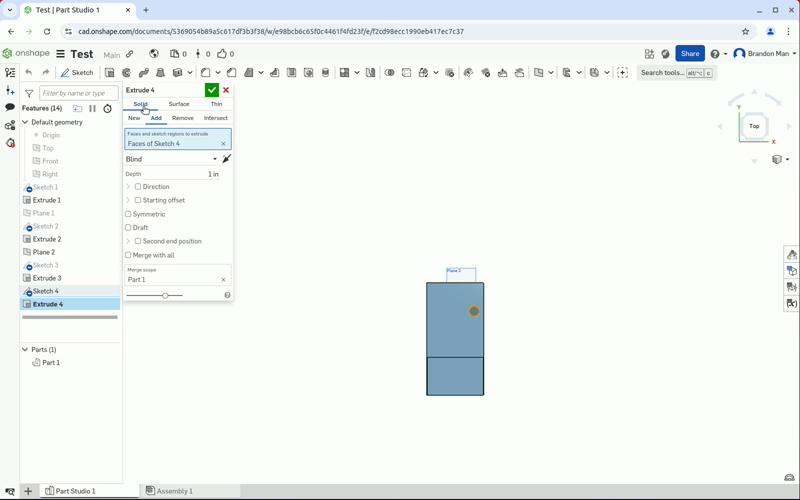
click(143, 106)
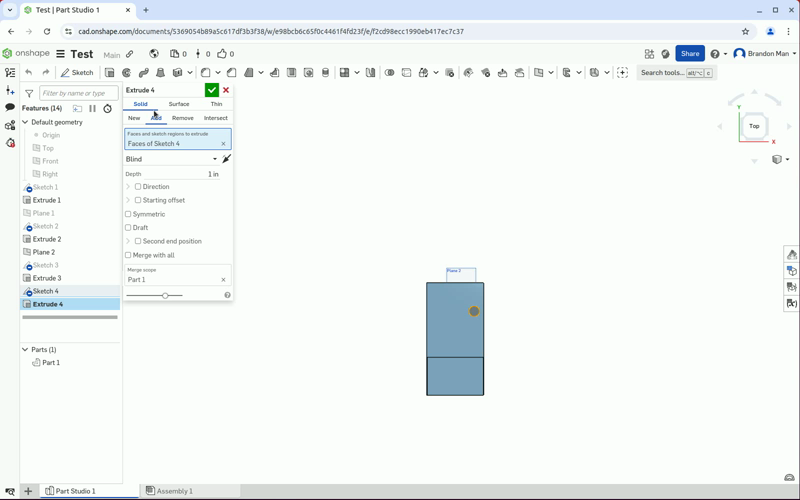
mouse_move(186, 120)
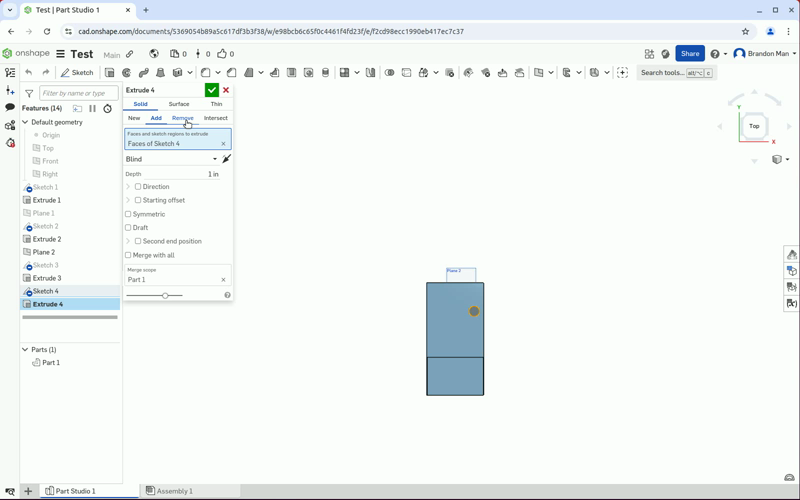
click(186, 120)
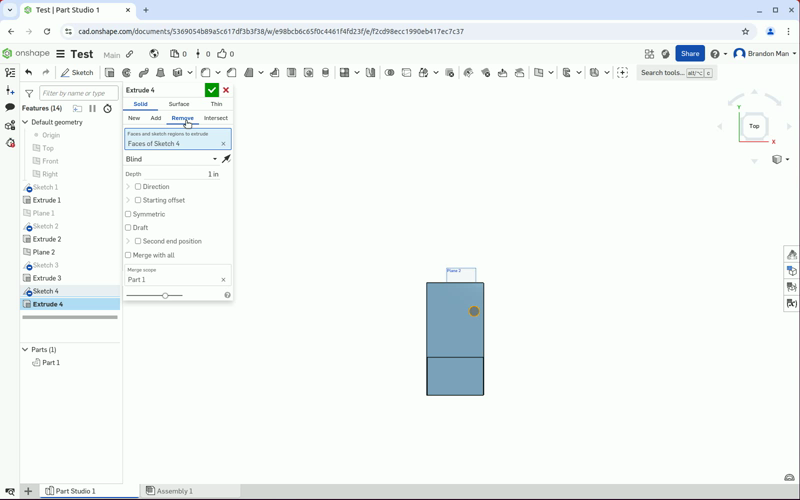
key(tab, 4)
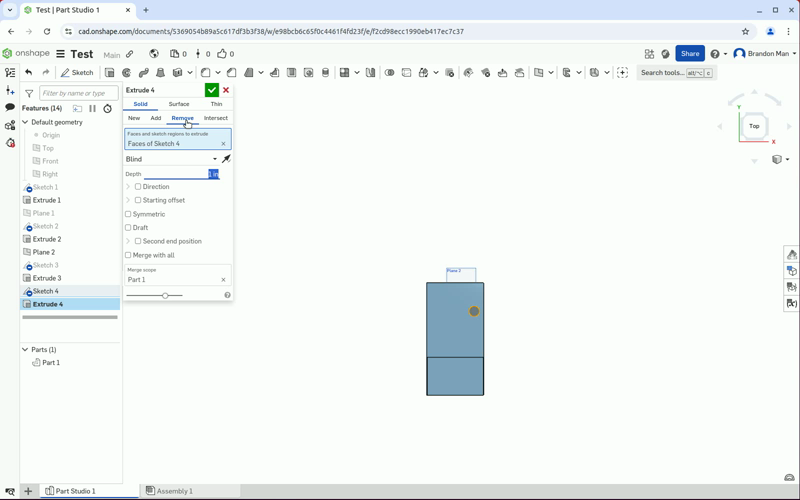
text(15.405)
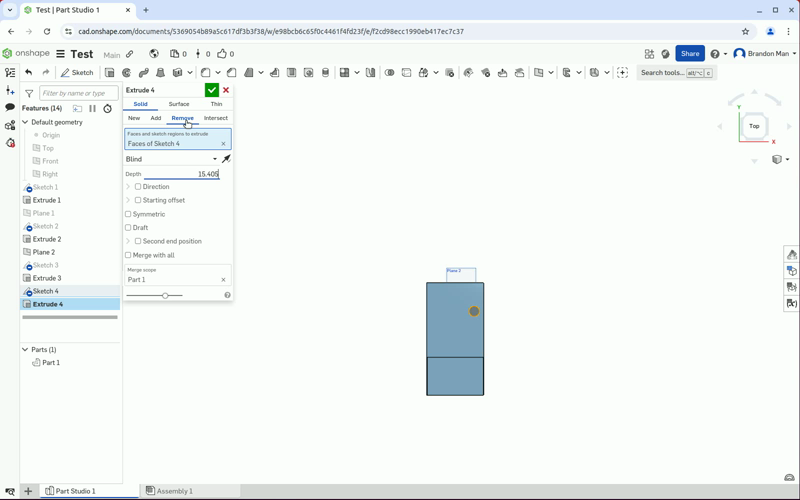
key(tab, 6)
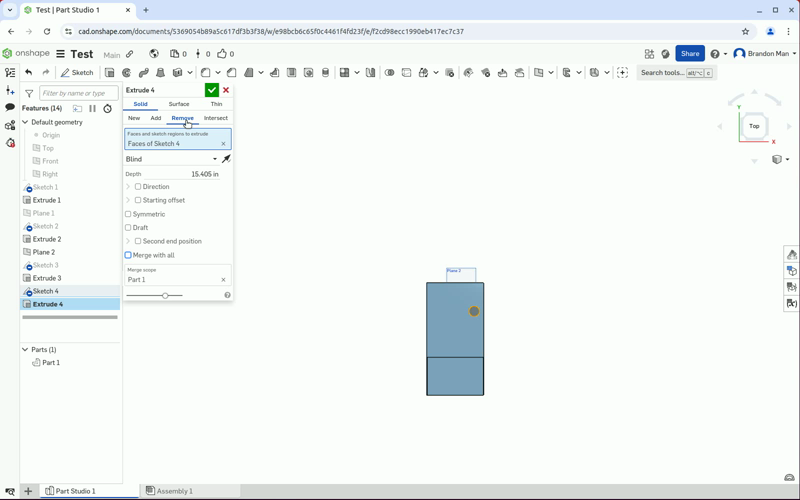
key(space)
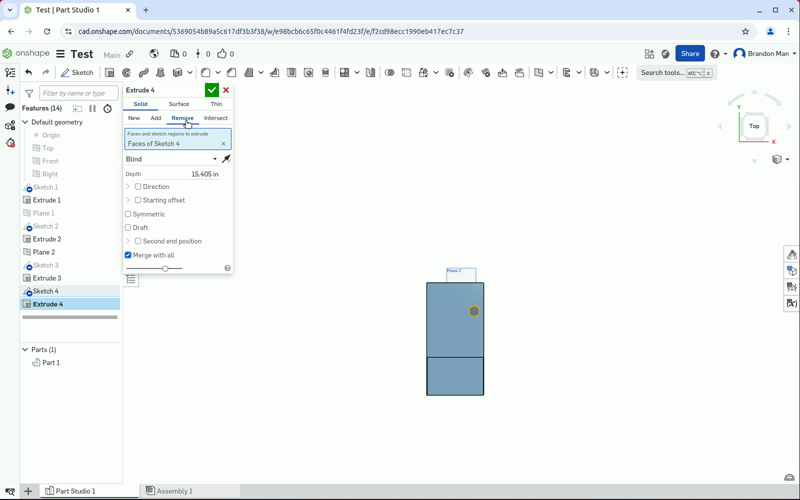
key(enter)
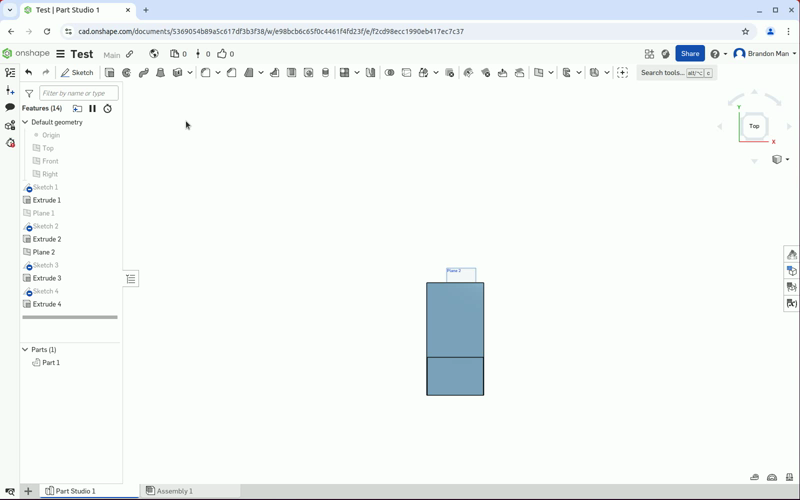
key(shift+h)
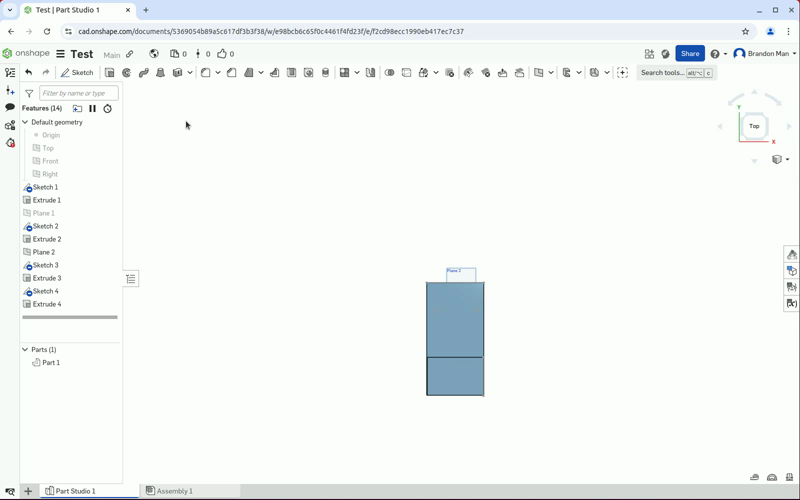
key(shift+h)
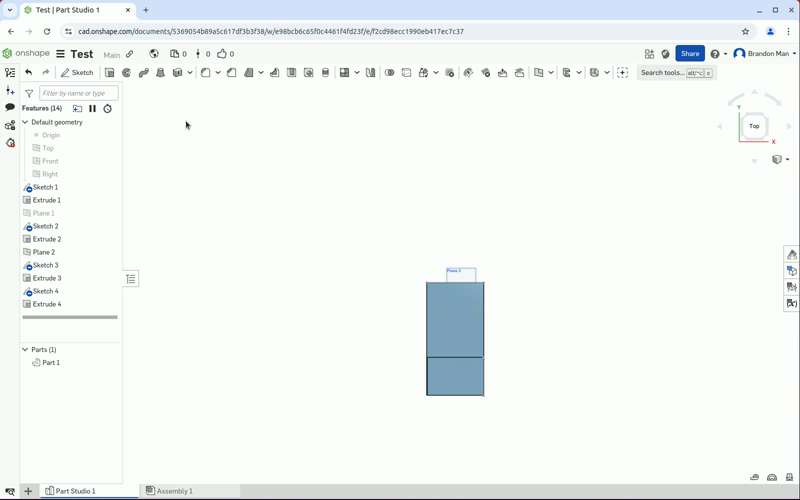
key(shift+7)
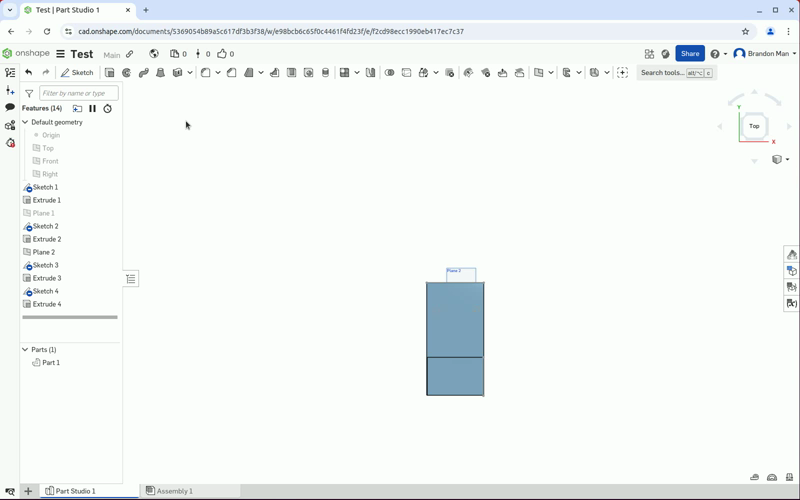
key(up, 3)
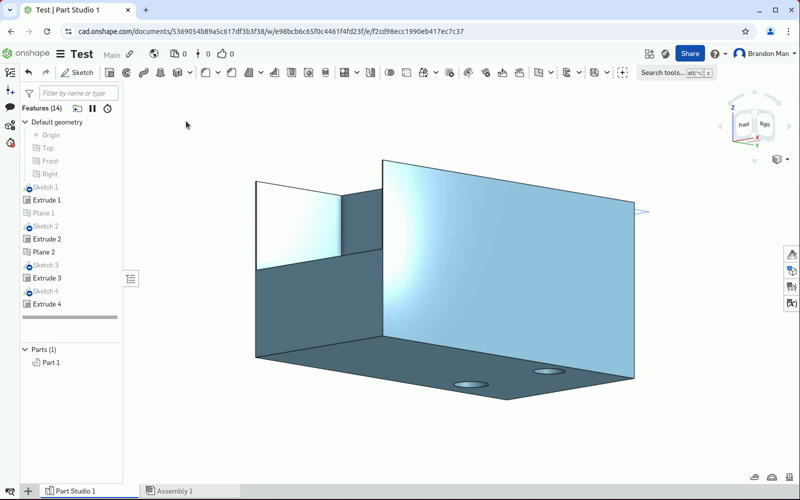
key(left, 3)
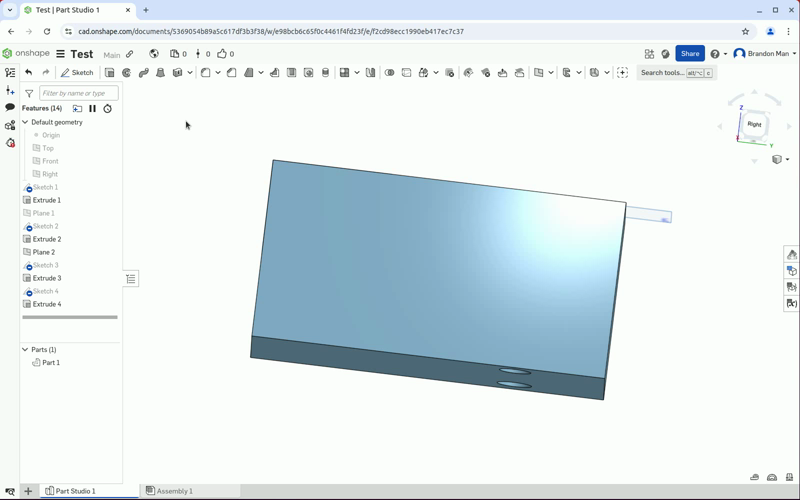
key(right, 3)
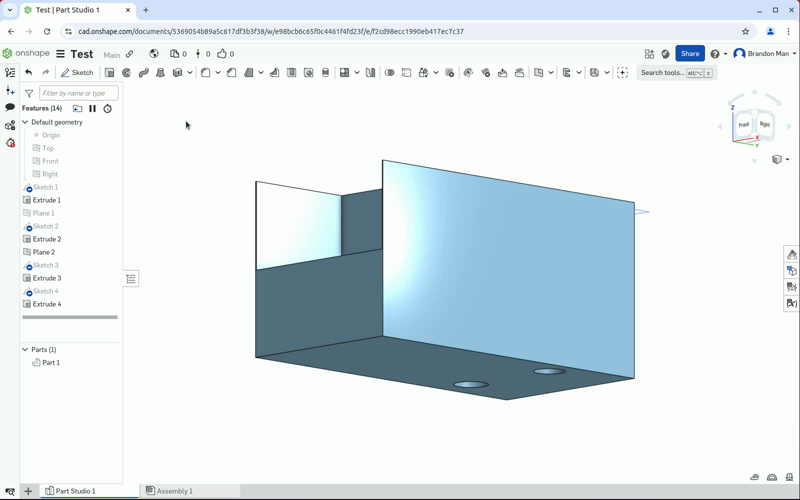
key(down, 3)
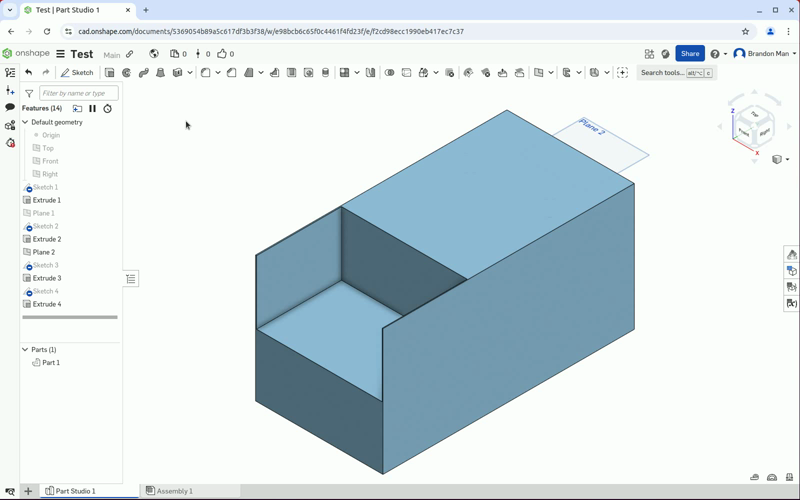
mouse_move(73, 189)
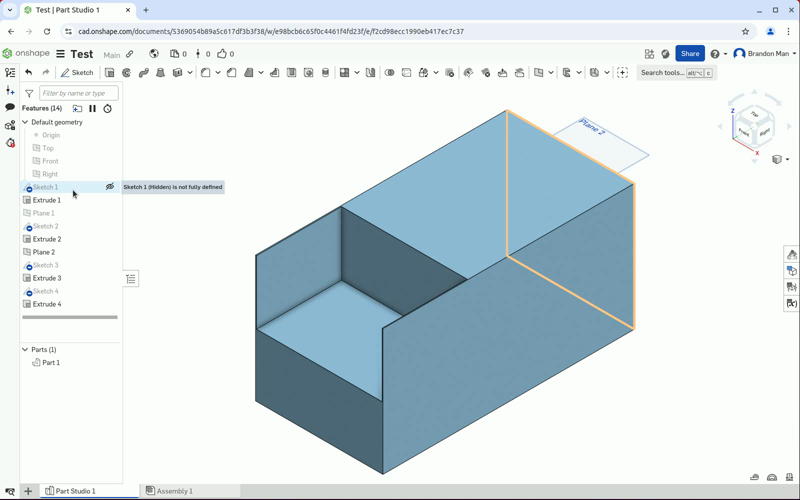
click(73, 189)